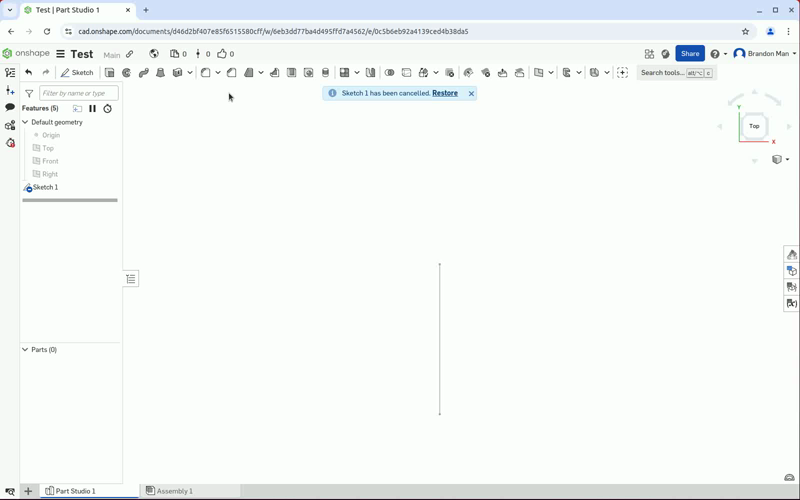
key(shift+h)
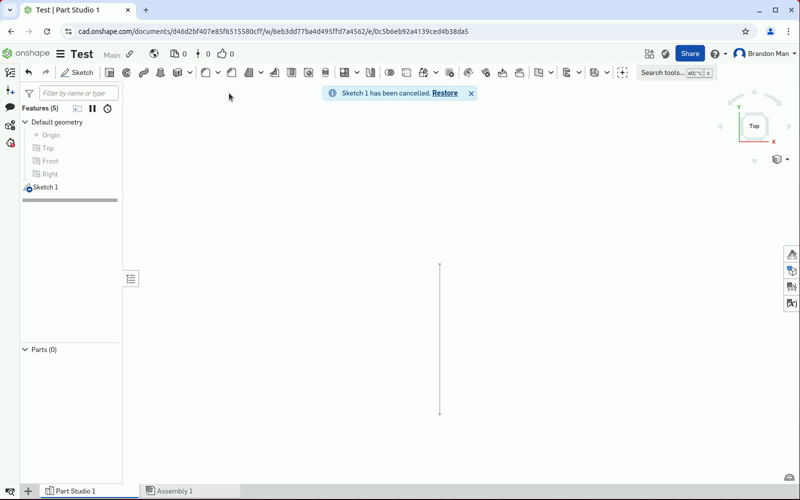
key(shift+s)
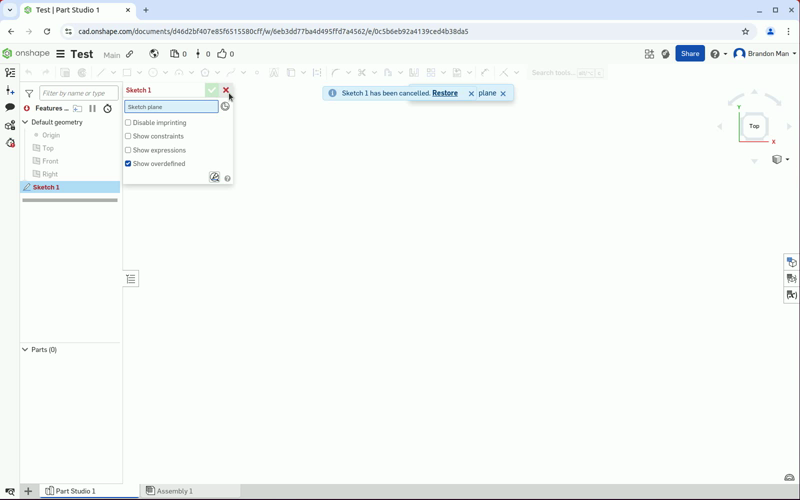
mouse_move(73, 150)
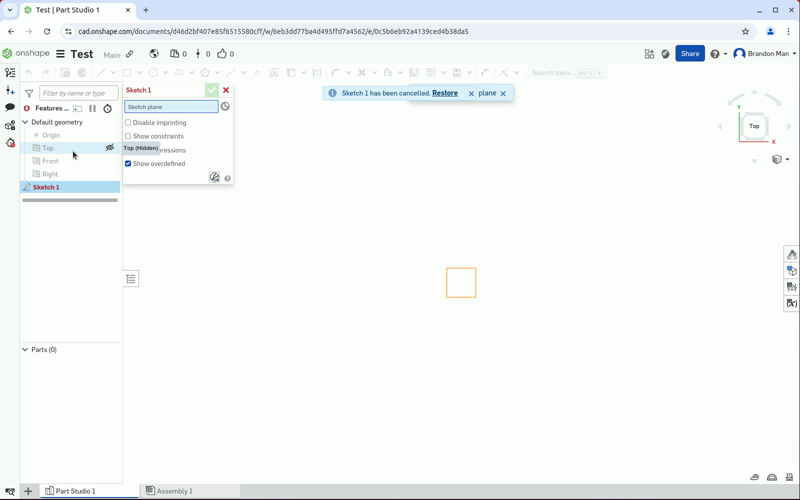
click(73, 150)
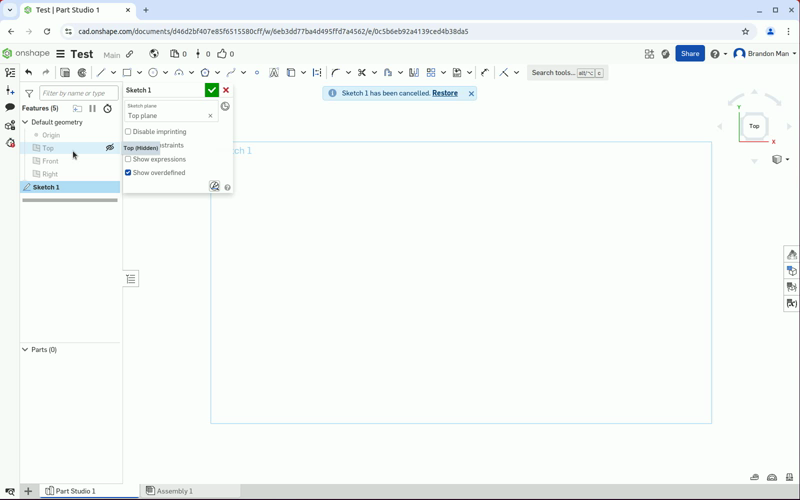
mouse_move(73, 352)
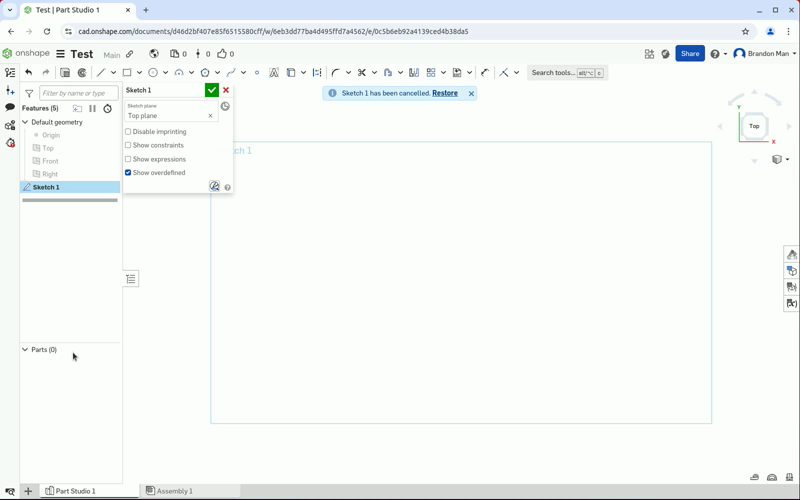
key(y)
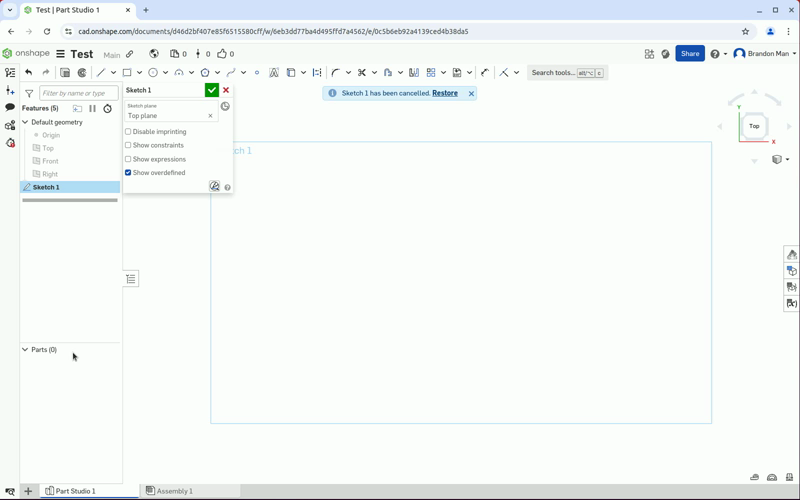
key(l)
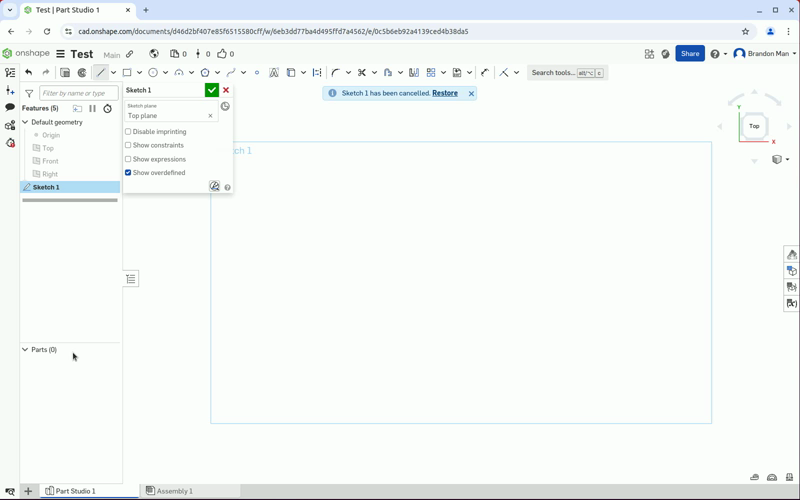
key_down(shift)
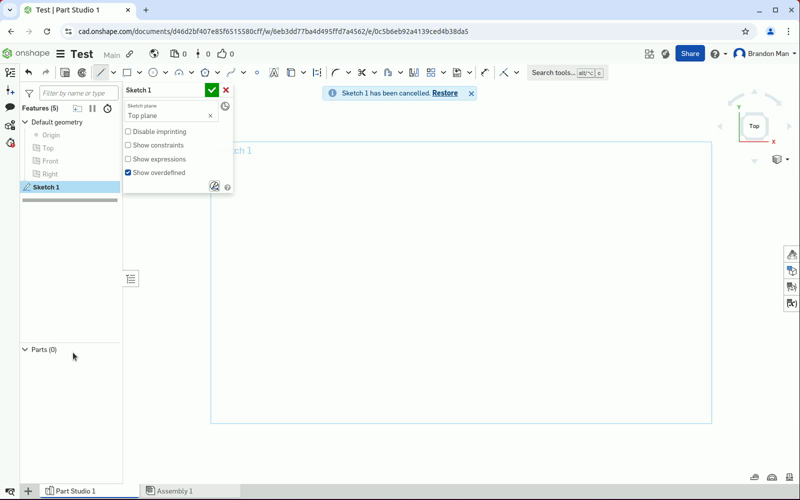
mouse_move(365, 356)
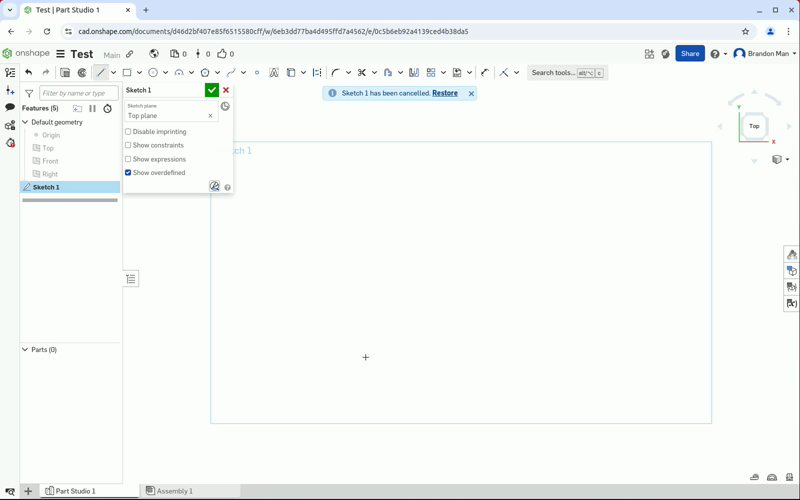
click(365, 356)
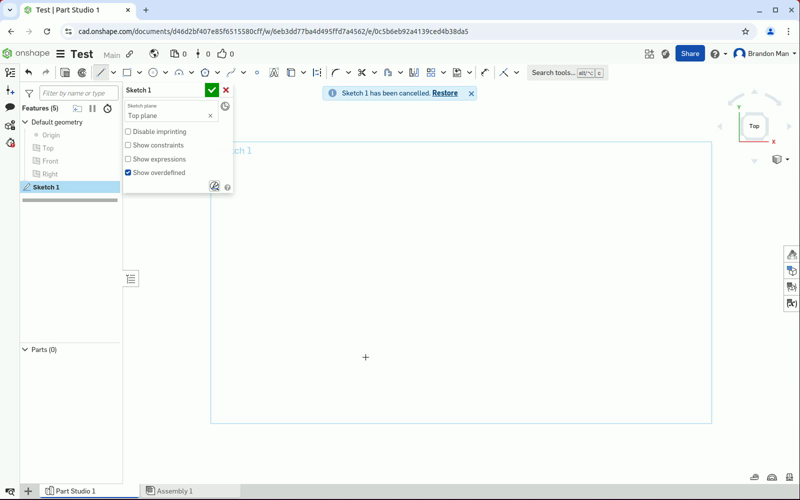
key_up(shift)
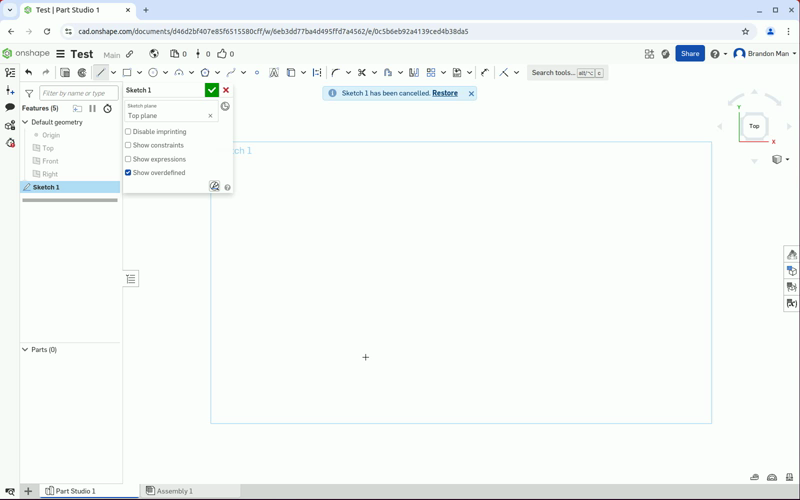
key_down(shift)
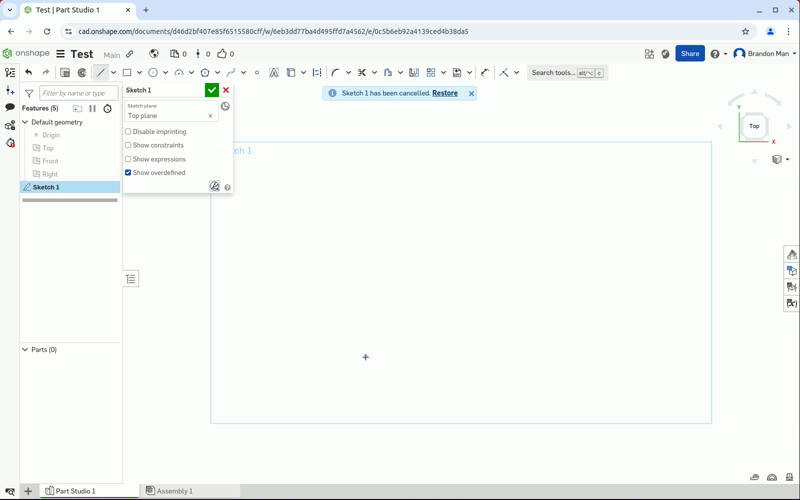
mouse_move(549, 356)
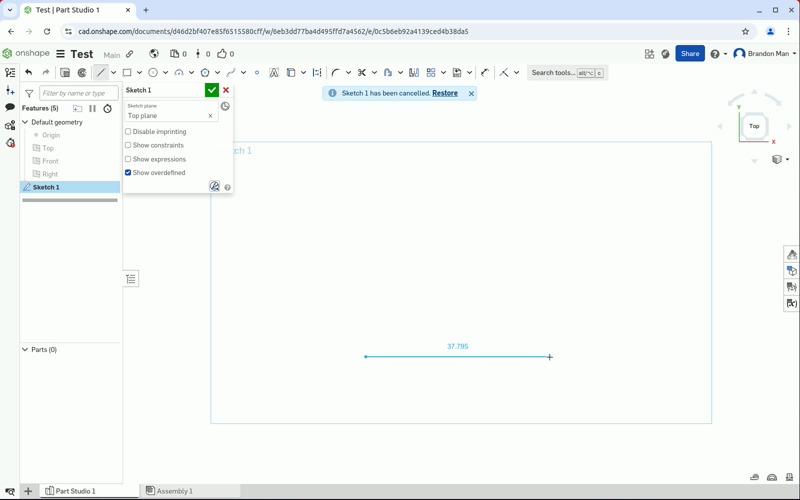
click(549, 356)
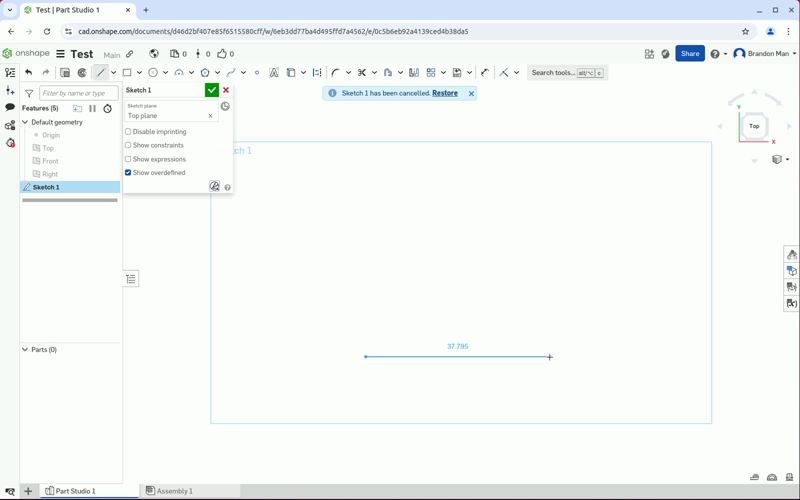
key_up(shift)
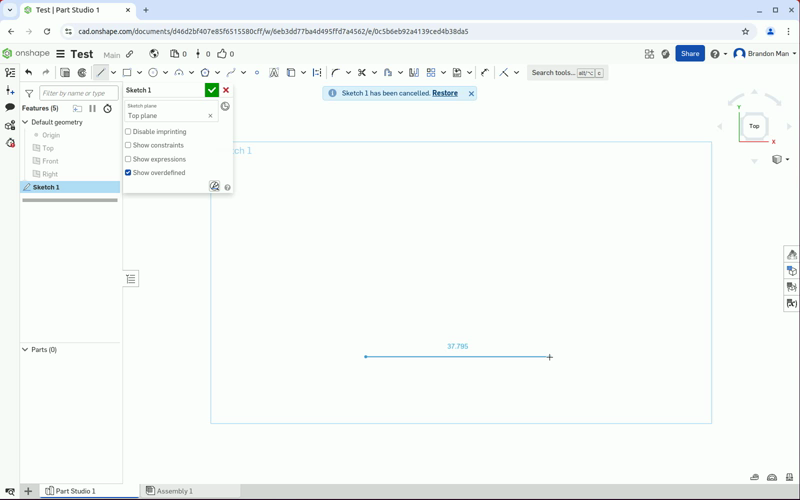
key_down(shift)
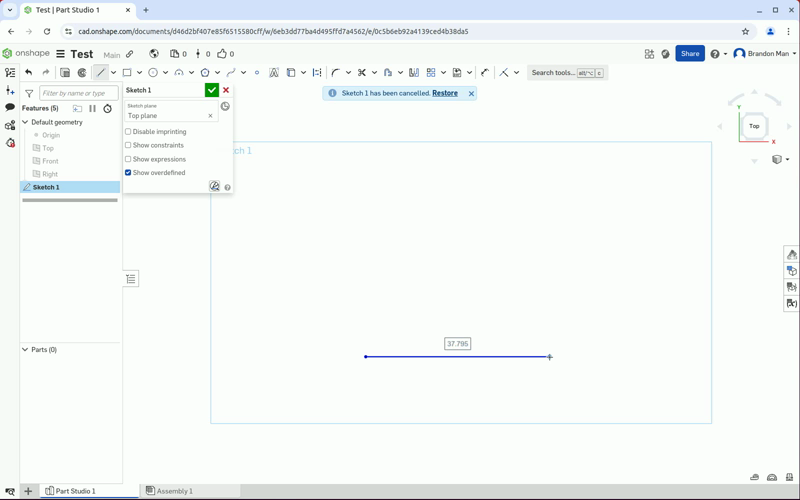
mouse_move(579, 356)
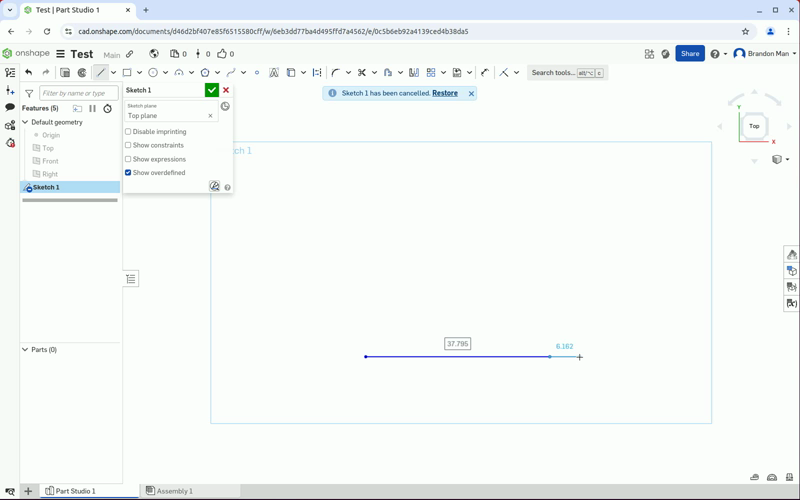
mouse_move(555, 348)
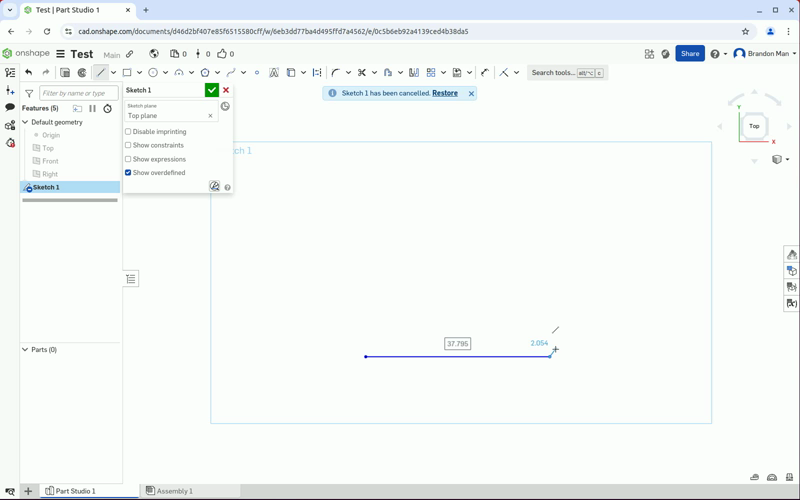
click(555, 348)
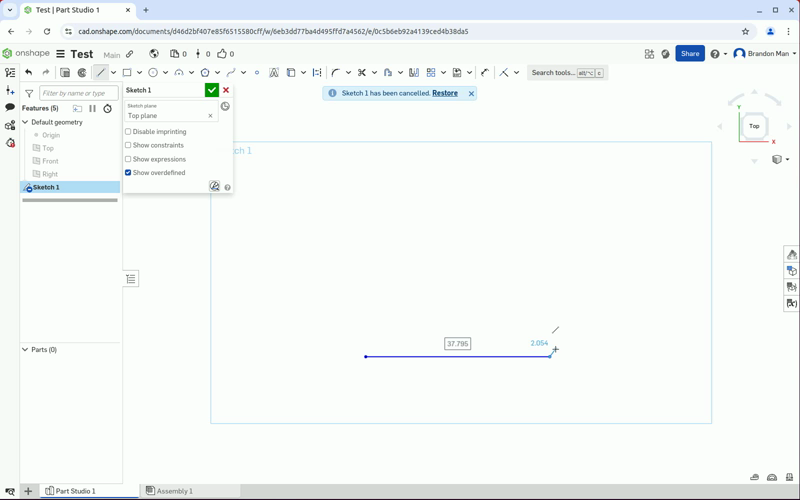
key_up(shift)
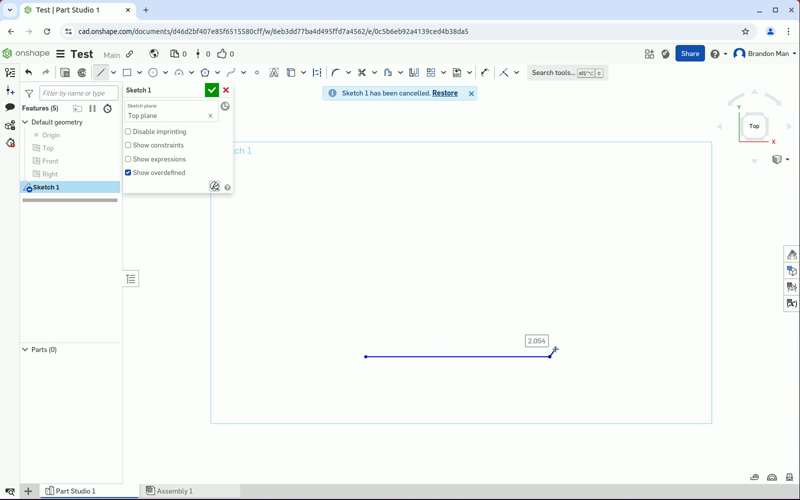
key_down(shift)
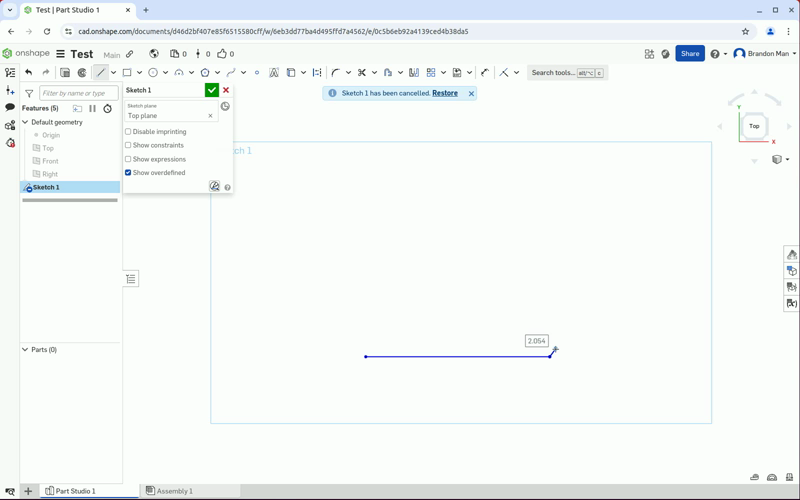
mouse_move(555, 252)
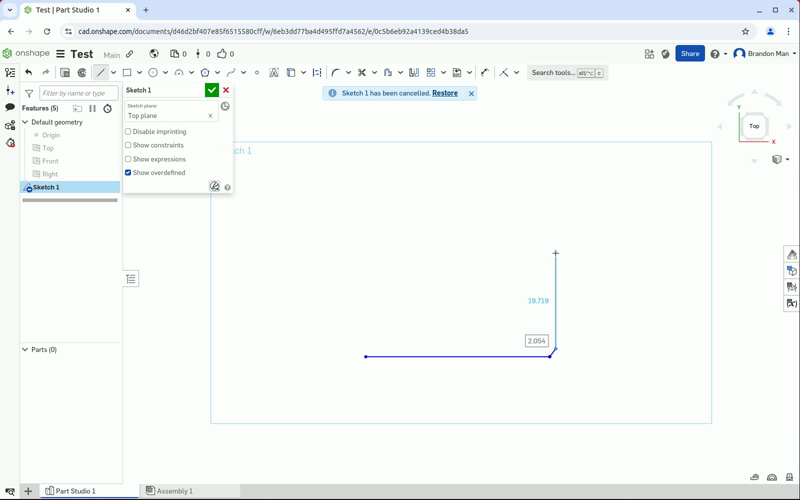
click(555, 252)
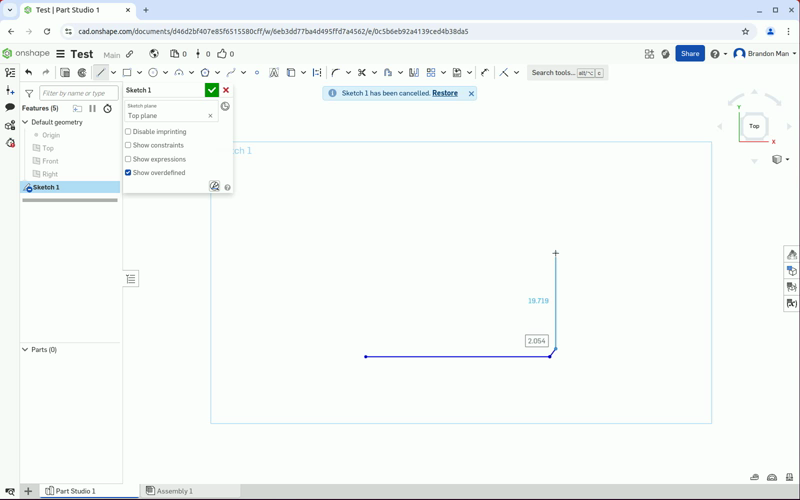
key_up(shift)
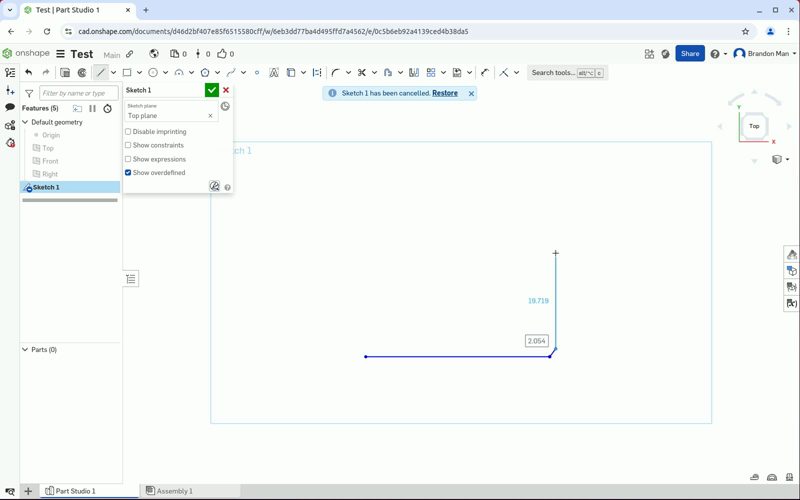
key_down(shift)
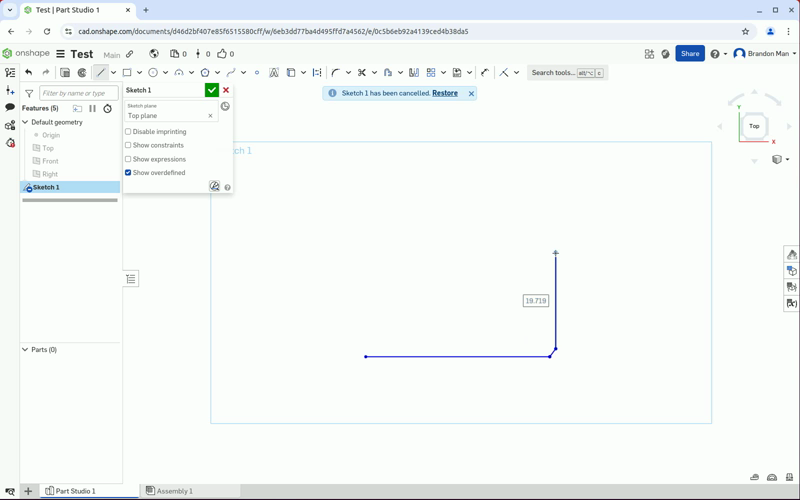
mouse_move(585, 252)
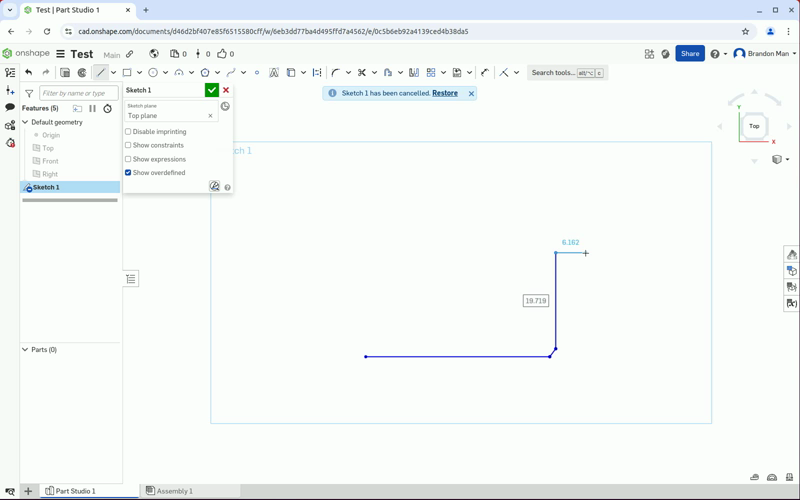
mouse_move(548, 246)
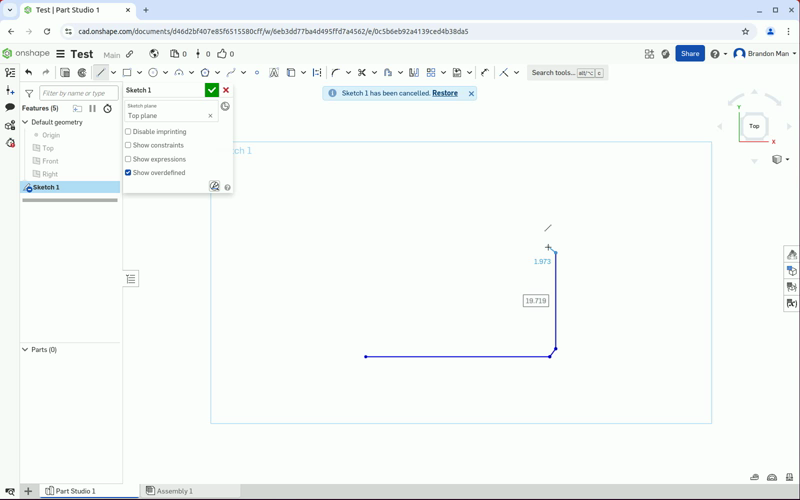
click(548, 246)
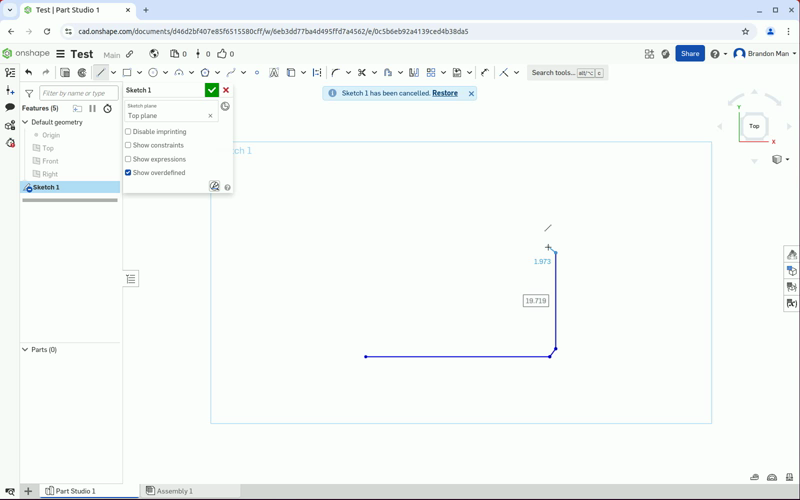
key_up(shift)
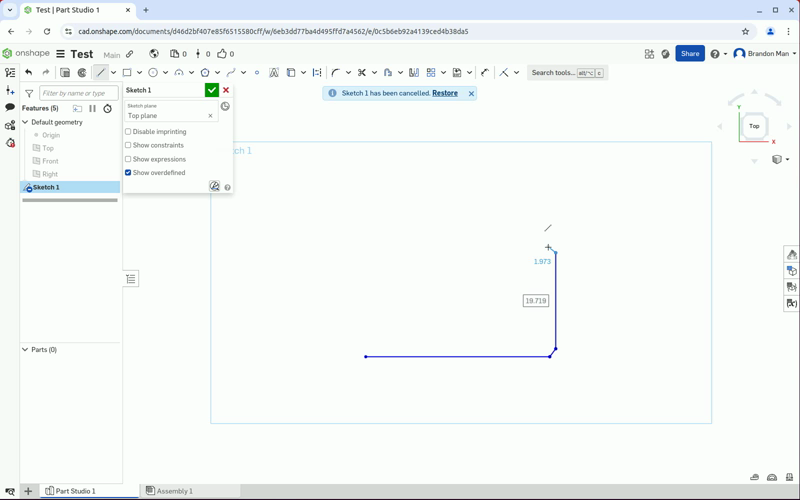
key_down(shift)
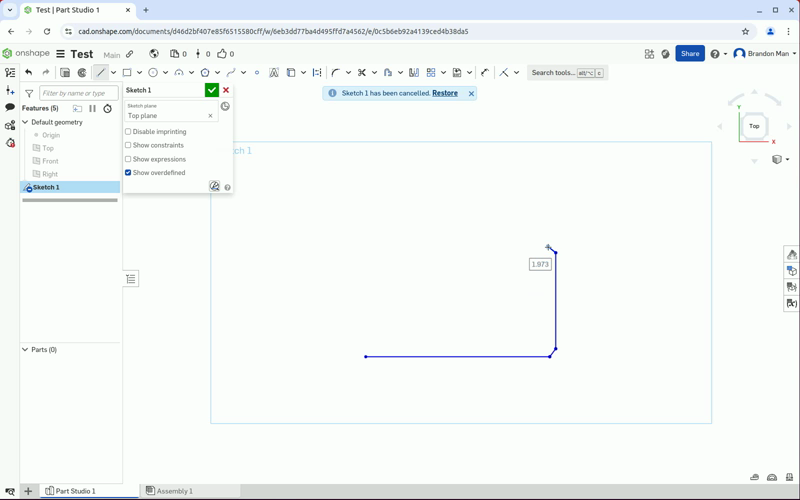
mouse_move(578, 246)
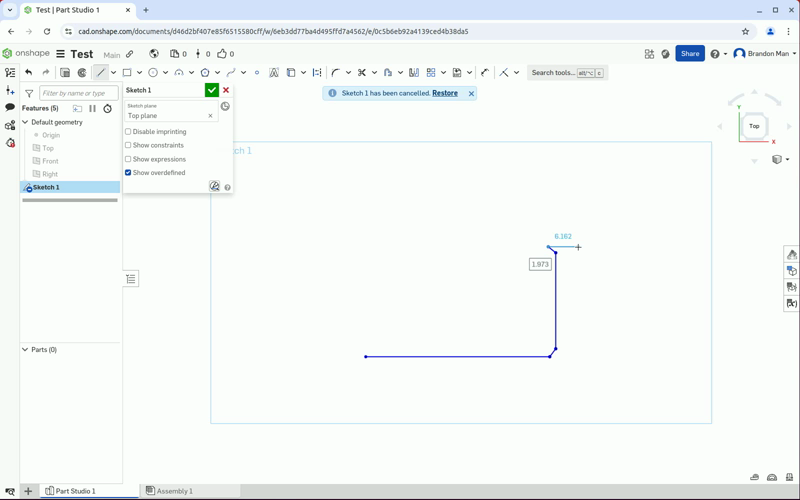
mouse_move(548, 208)
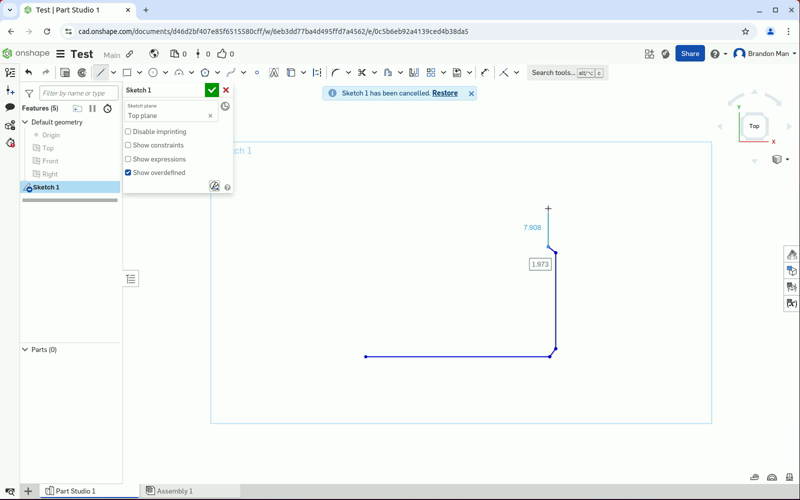
click(548, 208)
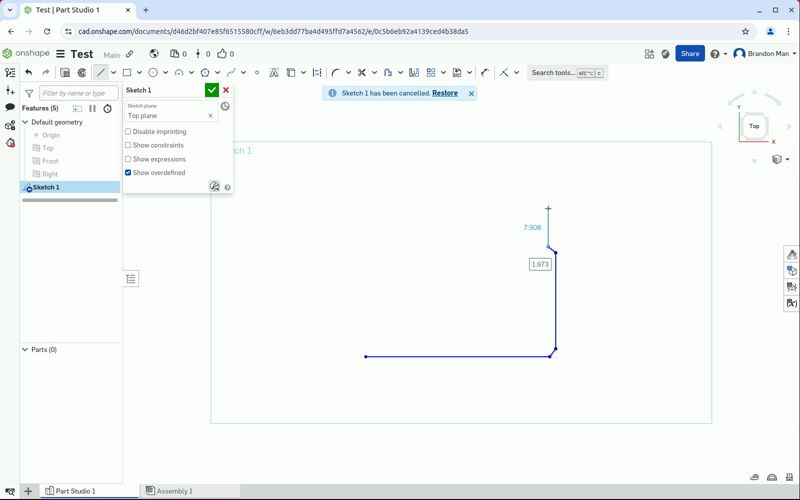
key_up(shift)
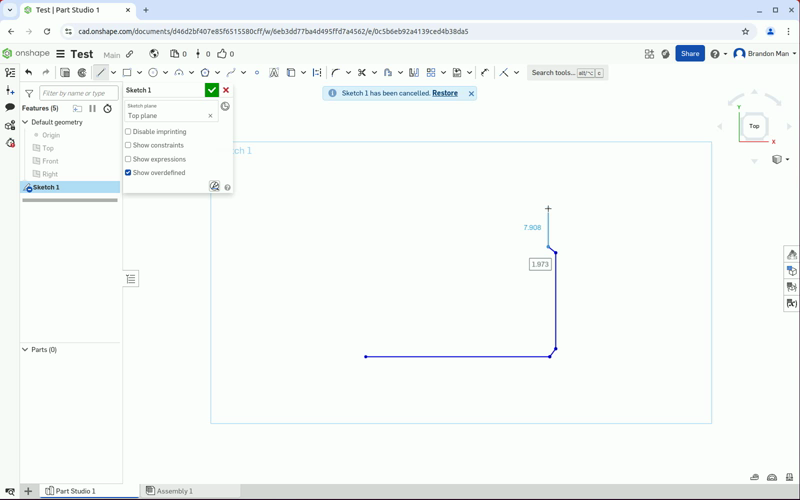
key_down(shift)
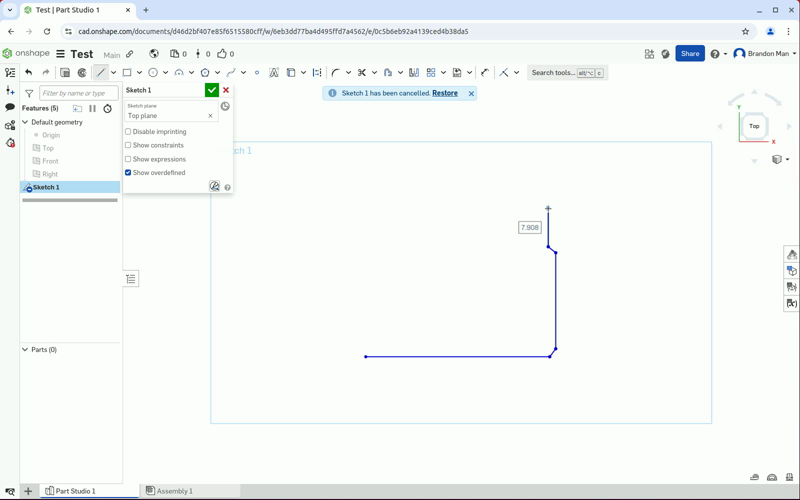
mouse_move(365, 208)
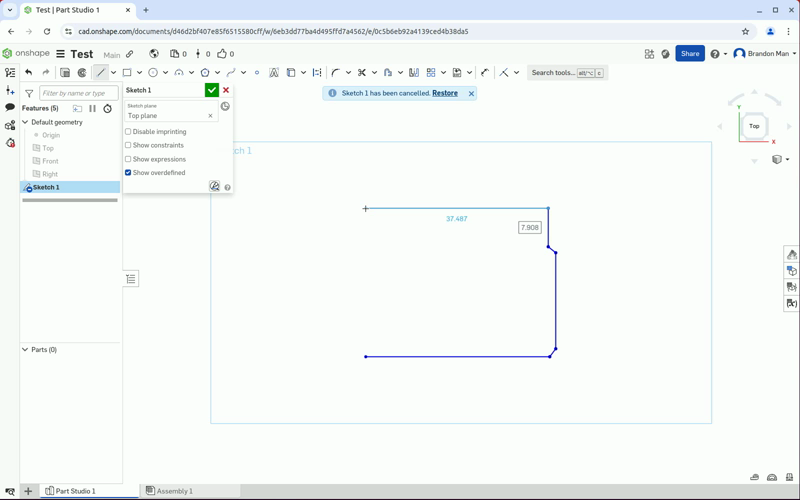
click(365, 208)
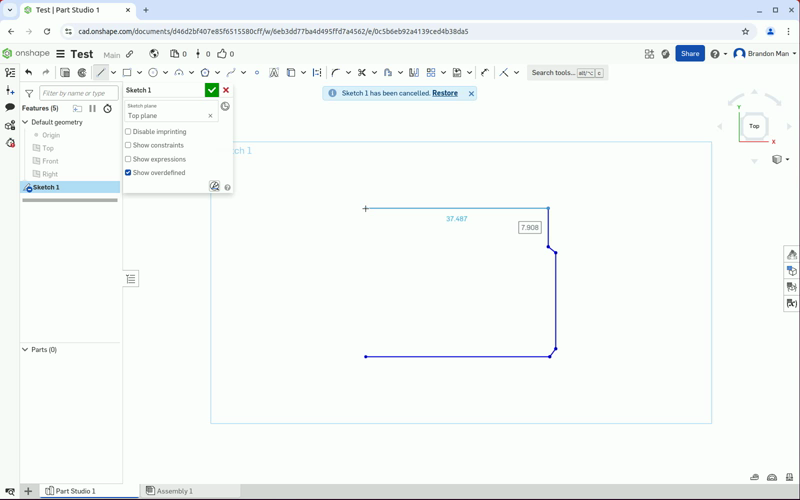
key_up(shift)
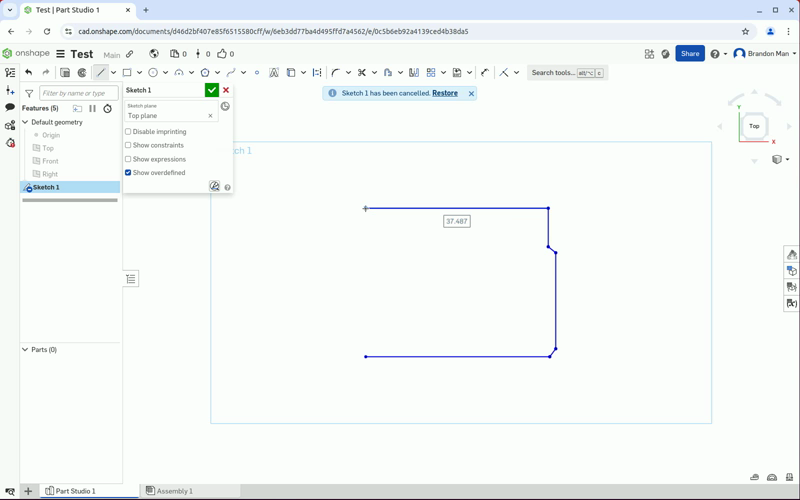
key_down(shift)
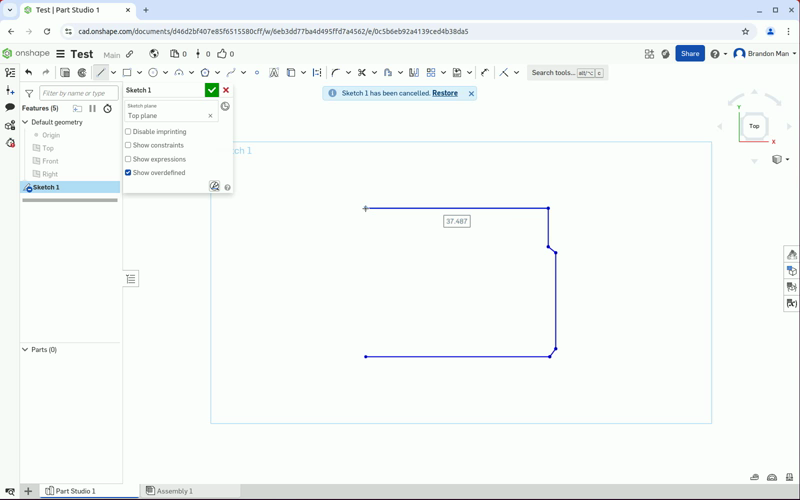
mouse_move(395, 208)
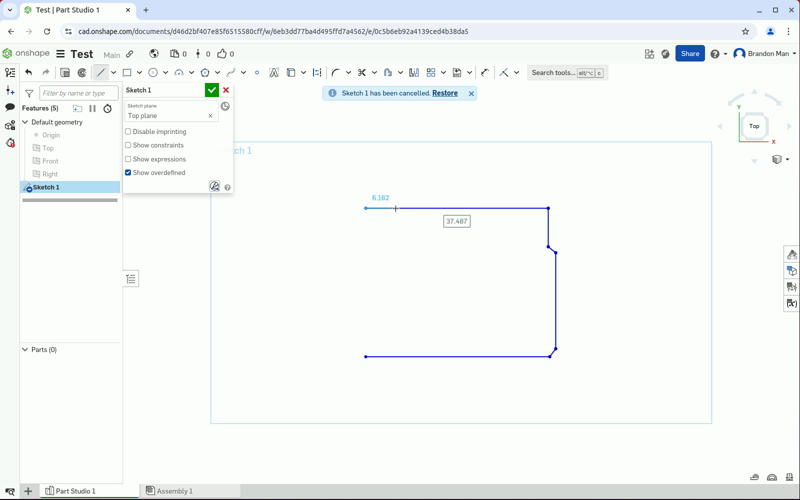
mouse_move(365, 234)
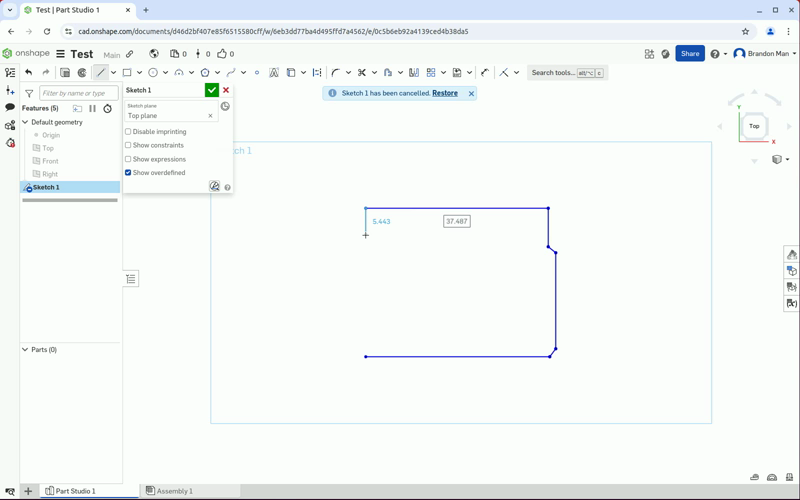
click(365, 234)
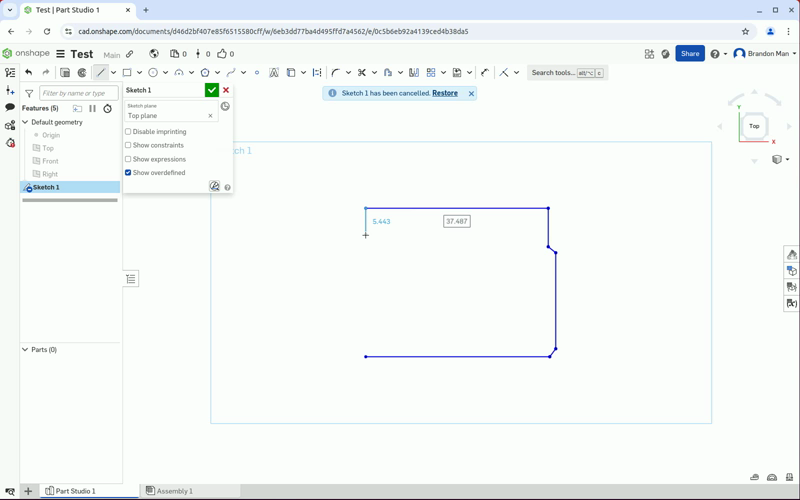
key_up(shift)
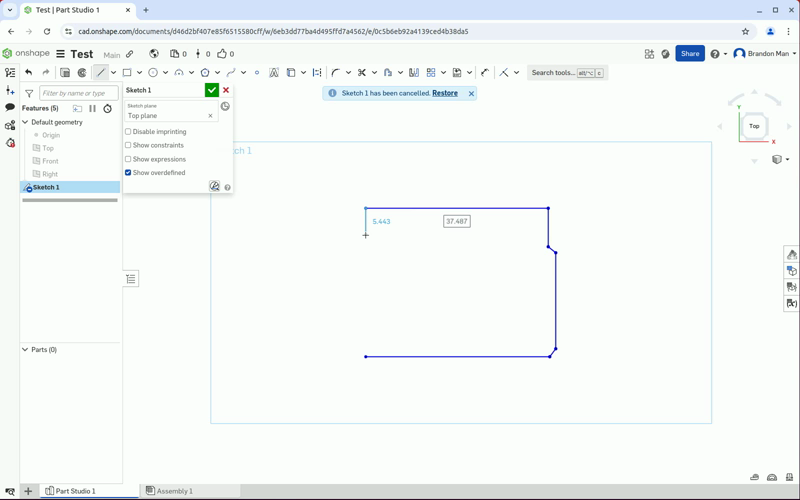
key_down(shift)
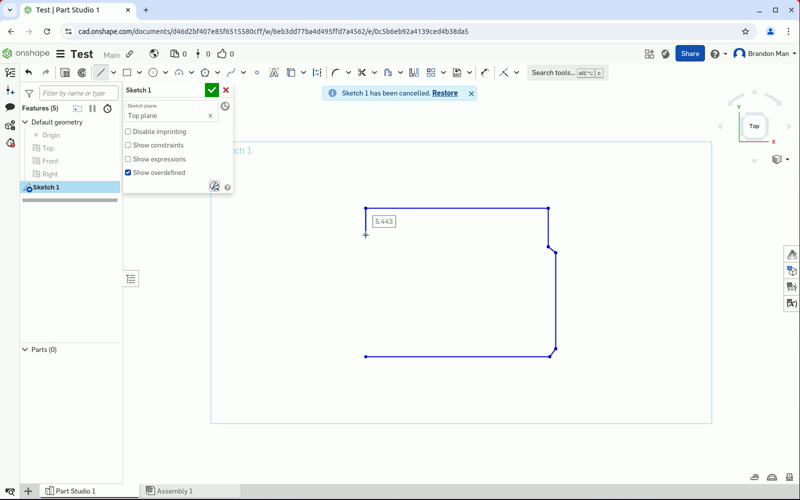
mouse_move(395, 234)
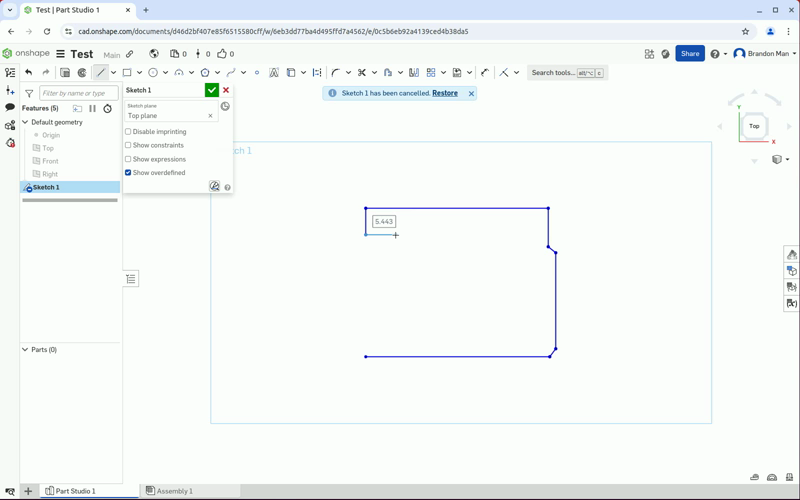
mouse_move(365, 268)
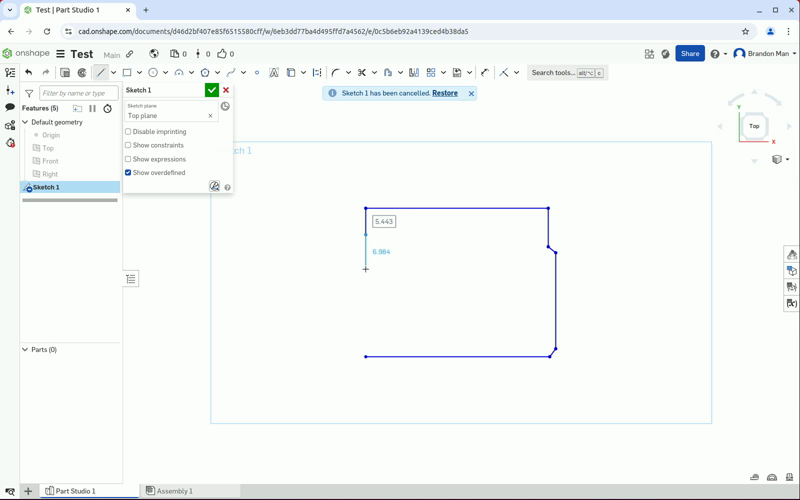
click(365, 268)
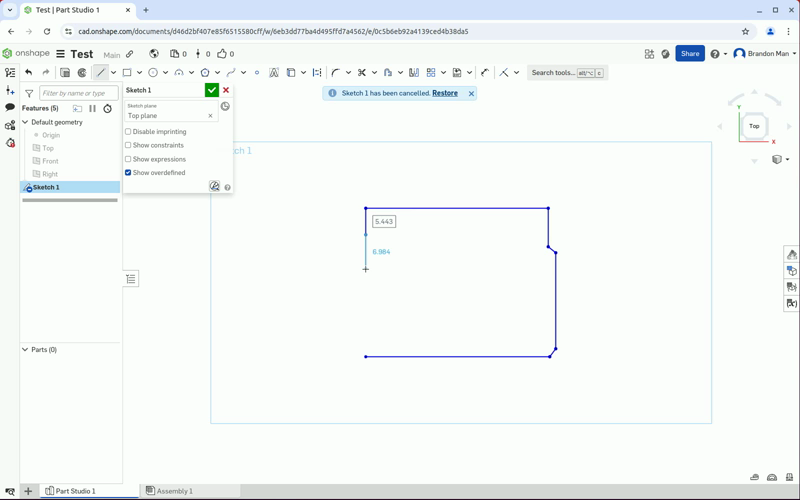
key_up(shift)
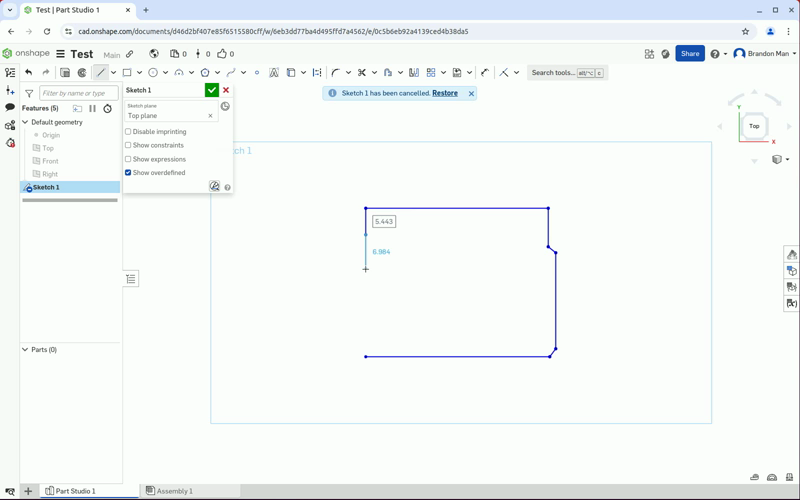
key_down(shift)
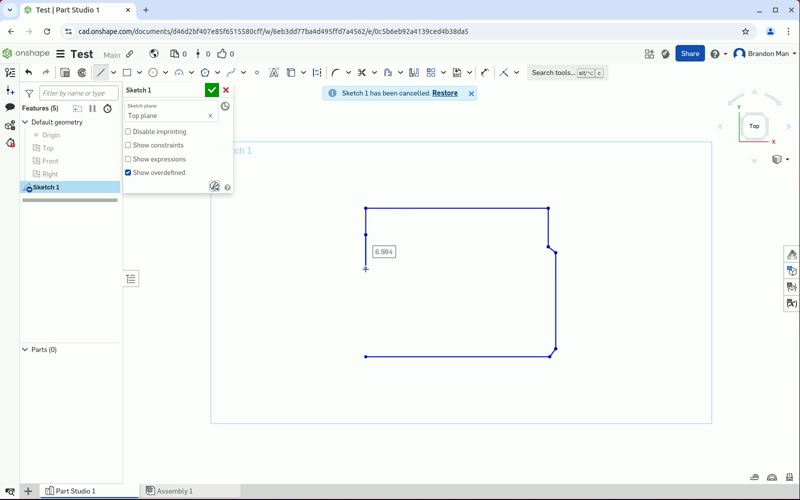
mouse_move(395, 268)
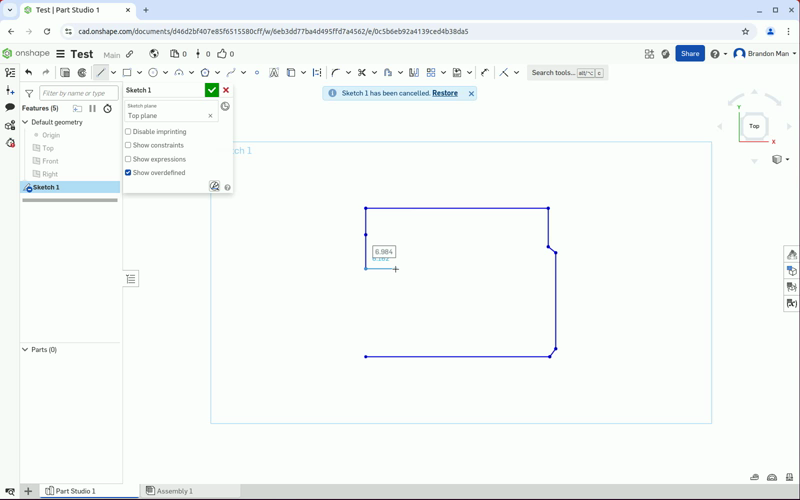
mouse_move(365, 322)
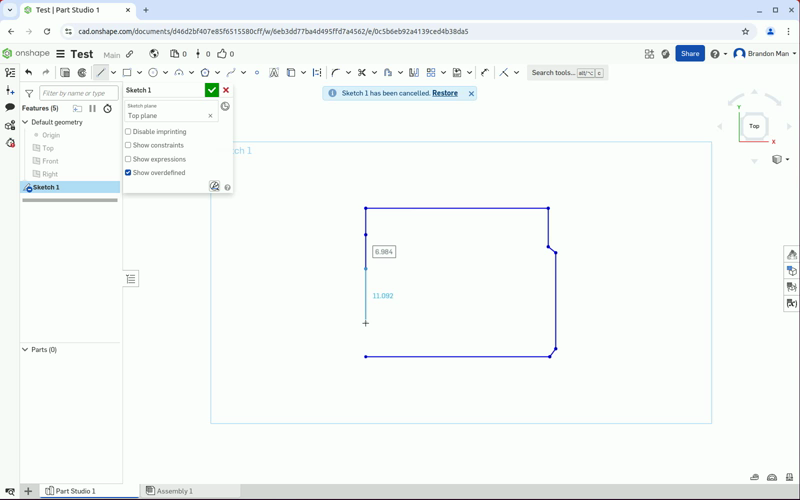
click(365, 322)
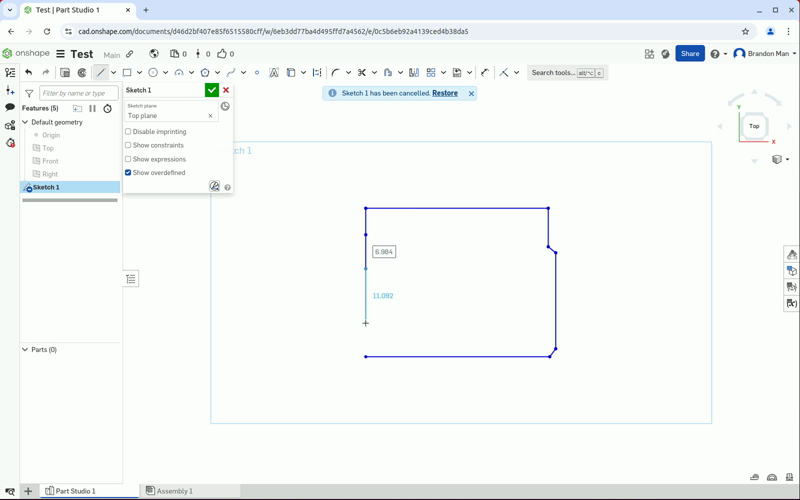
key_up(shift)
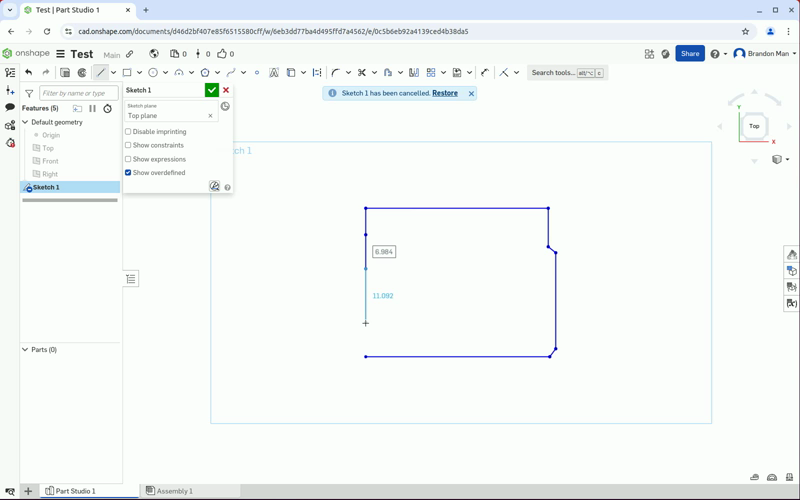
key_down(shift)
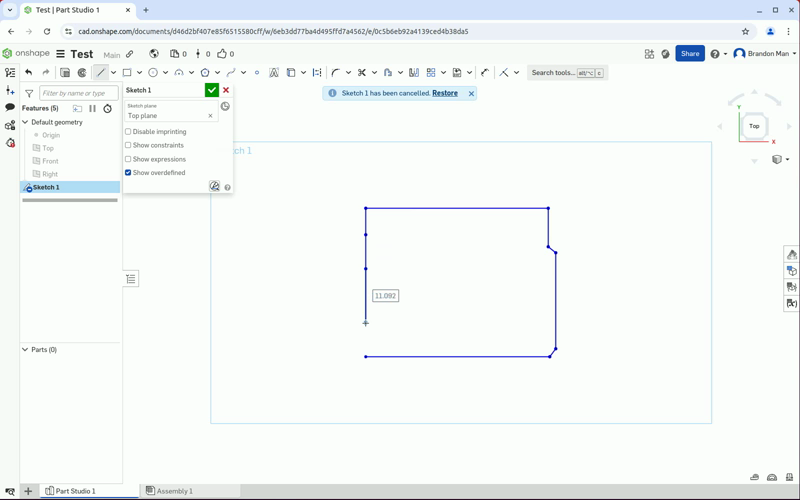
mouse_move(395, 322)
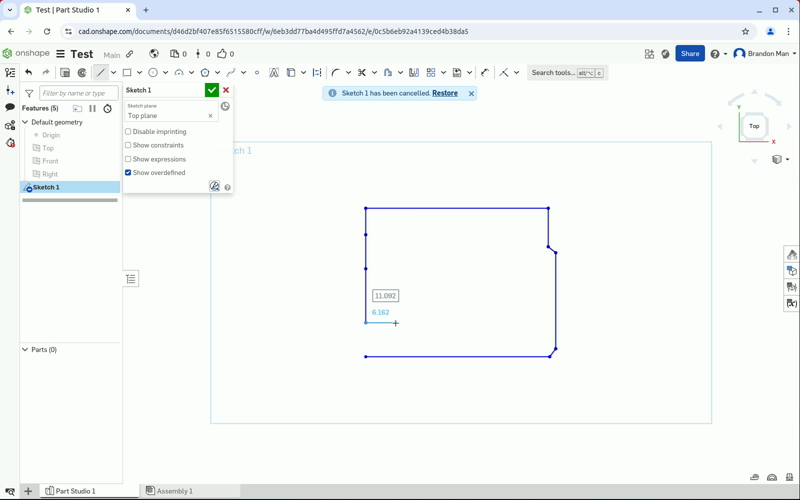
mouse_move(365, 346)
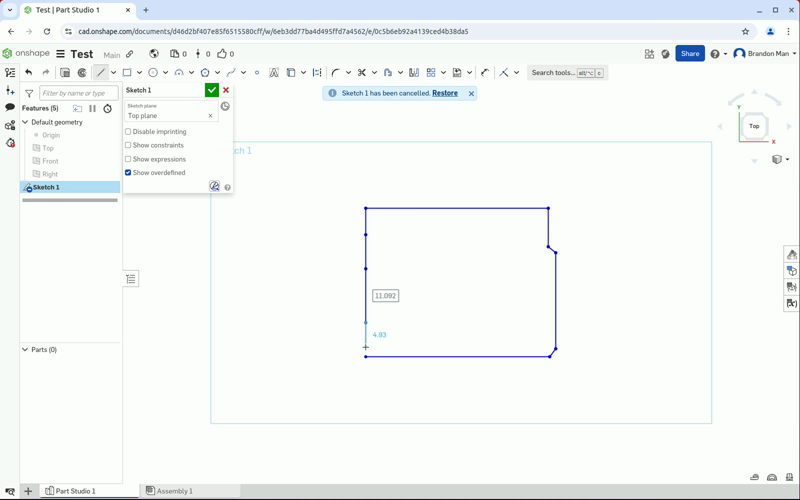
click(365, 346)
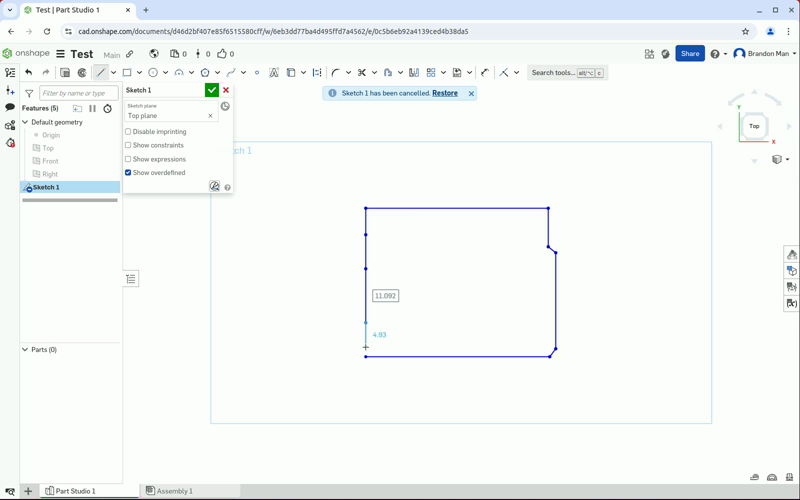
key_up(shift)
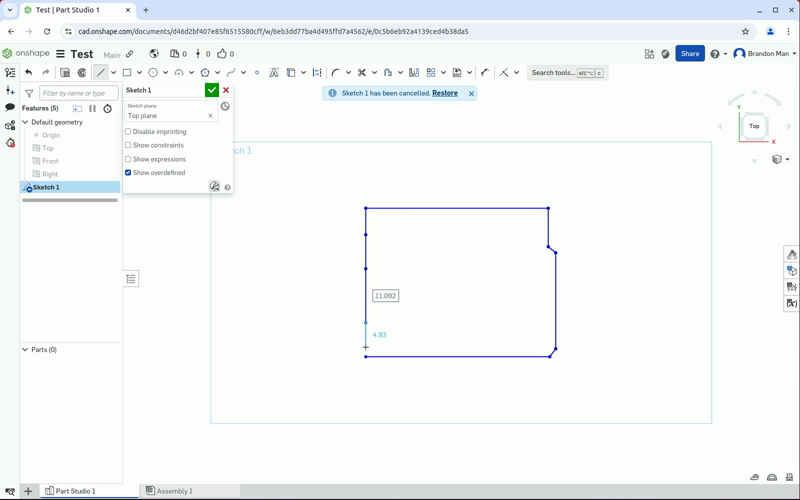
mouse_move(395, 346)
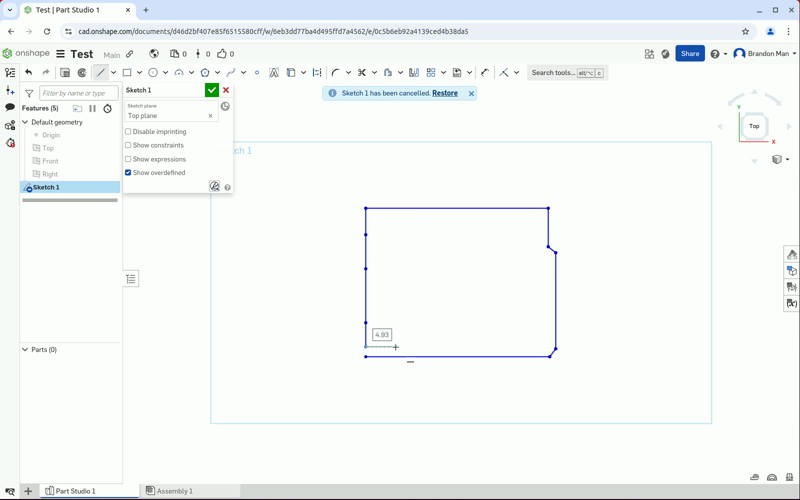
key_down(shift)
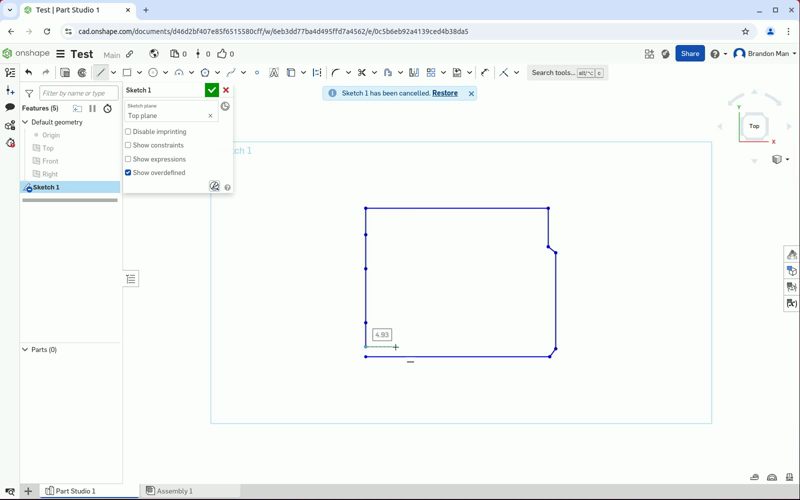
mouse_move(365, 356)
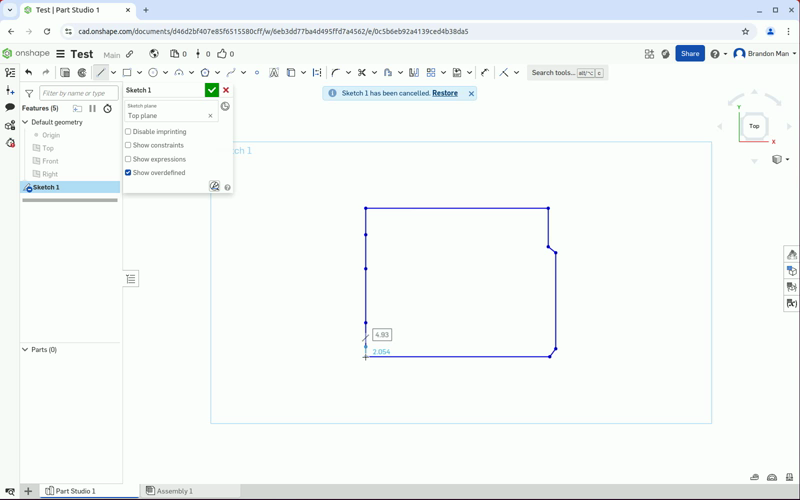
key_up(shift)
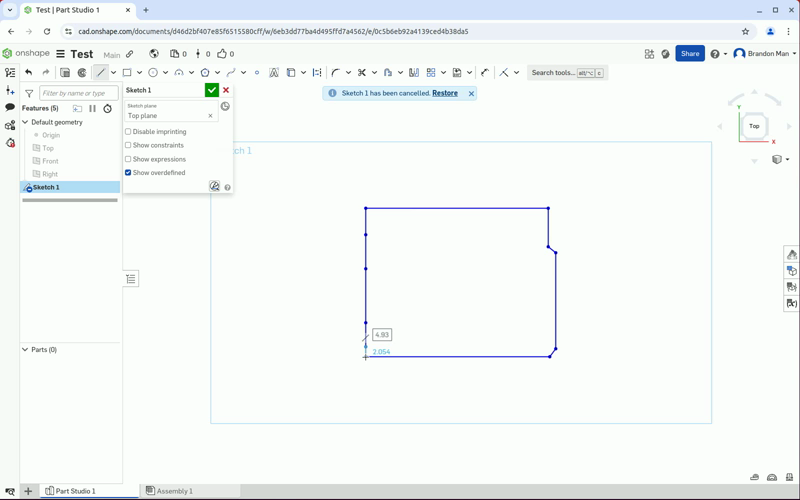
click(365, 356)
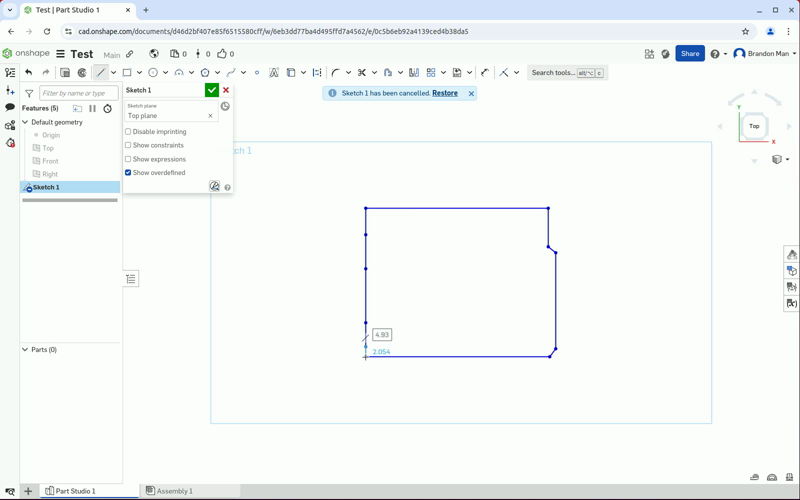
key(esc)
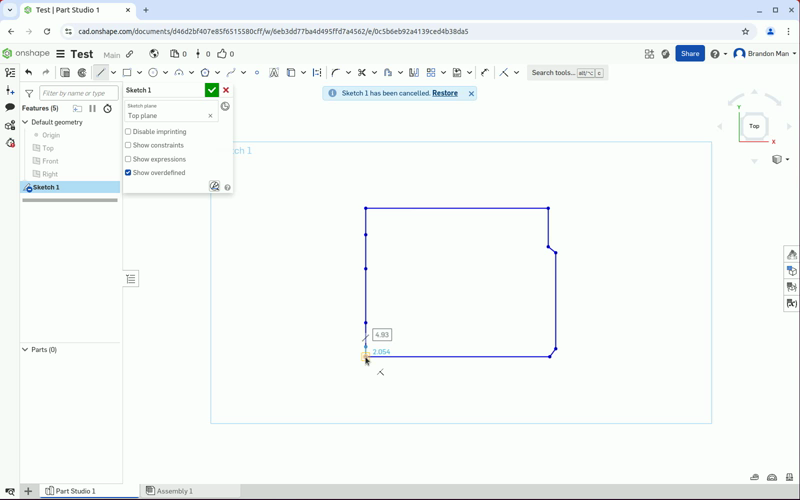
key(c)
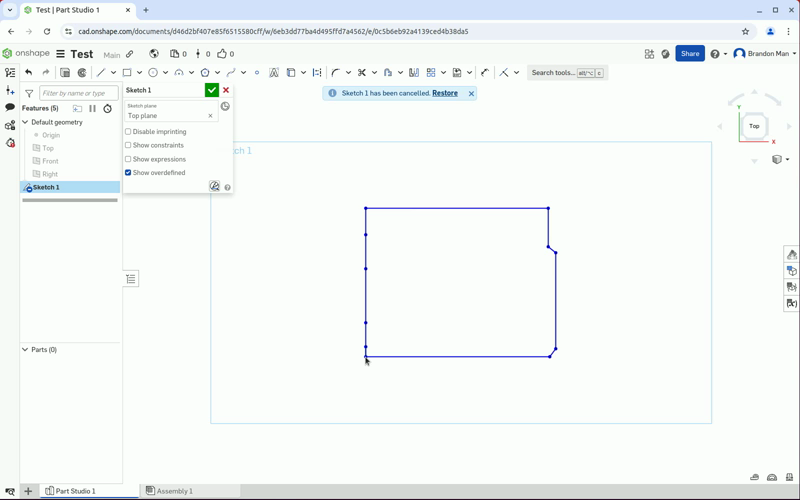
key_down(shift)
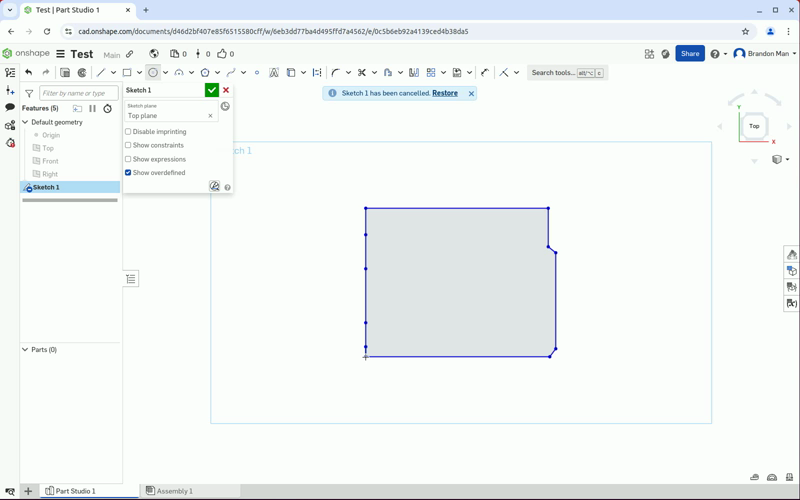
mouse_move(403, 348)
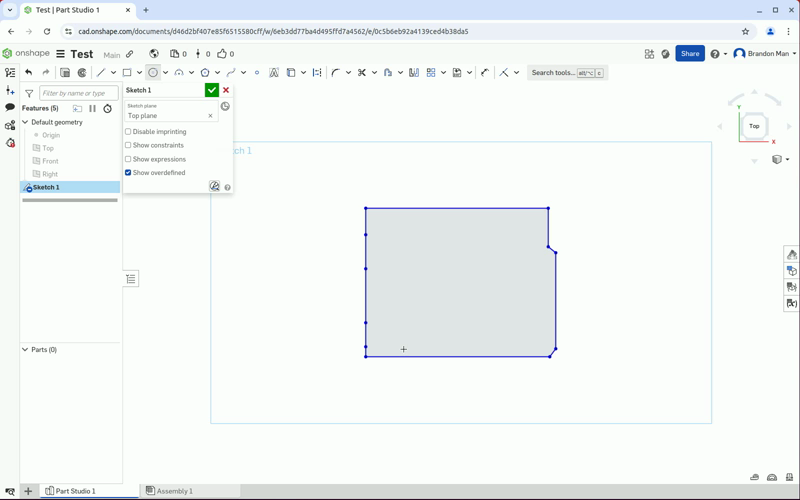
click(403, 348)
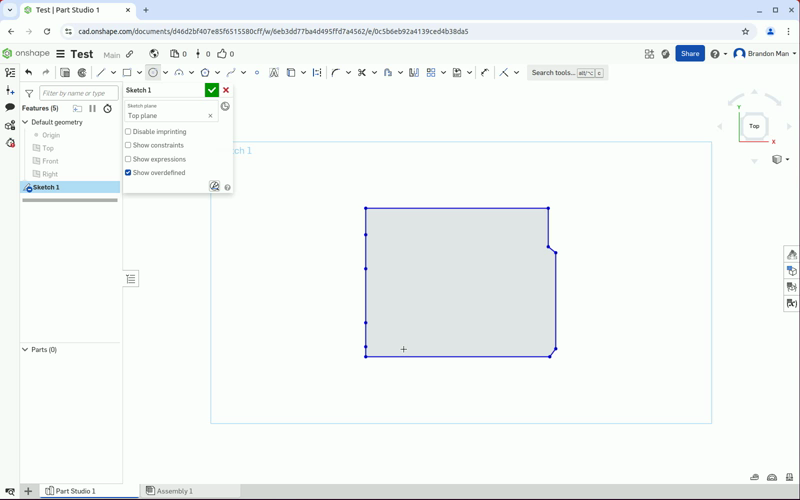
key_up(shift)
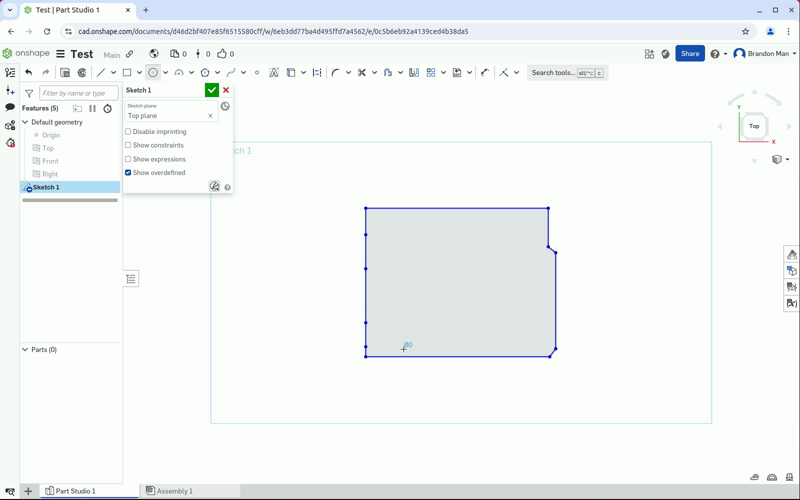
mouse_move(407, 348)
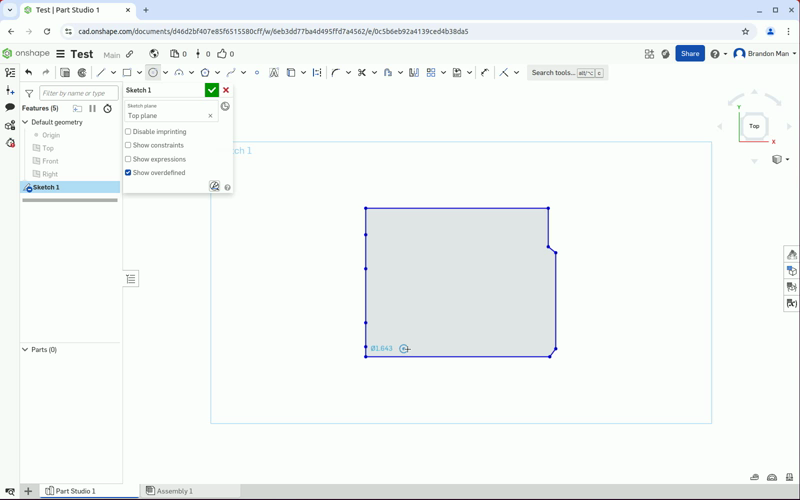
click(407, 348)
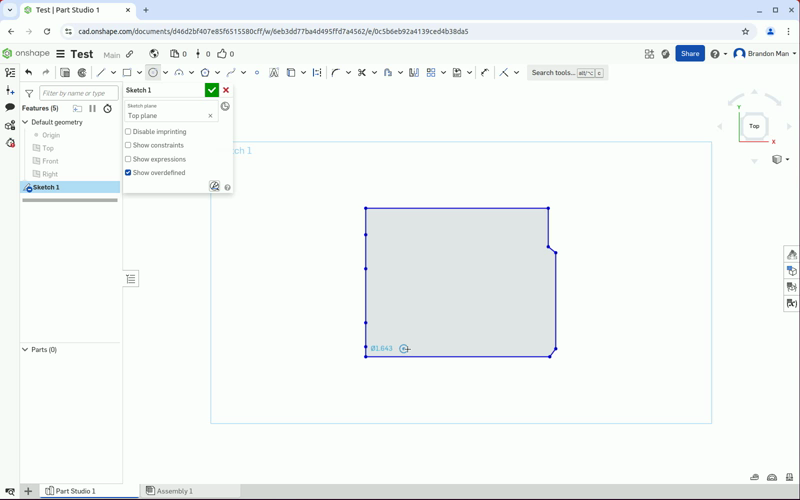
key(esc)
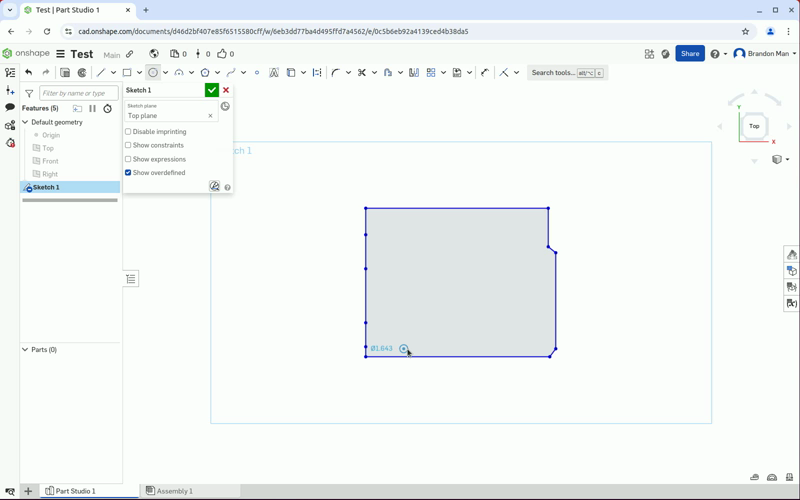
key(c)
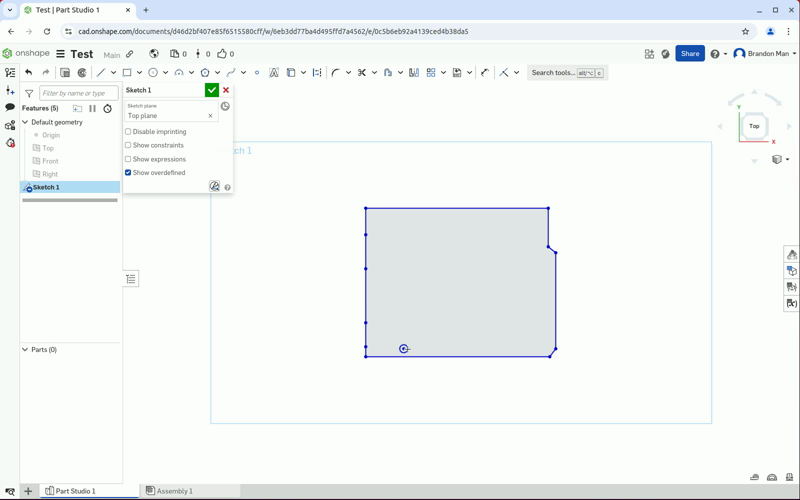
key_down(shift)
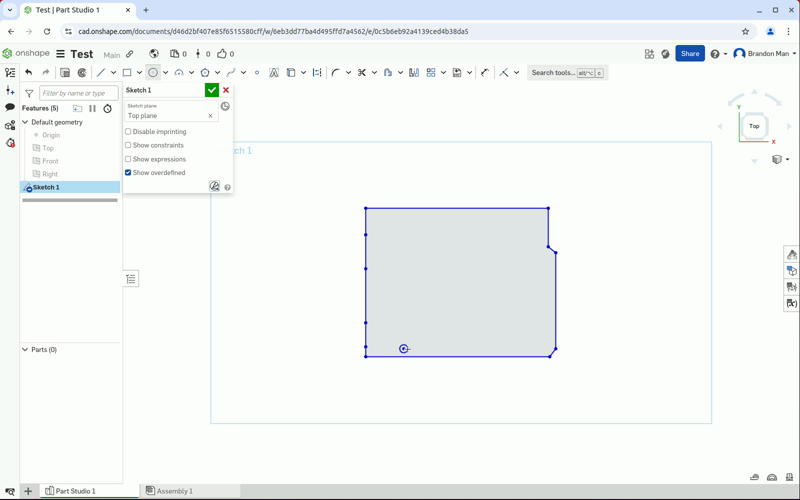
mouse_move(407, 216)
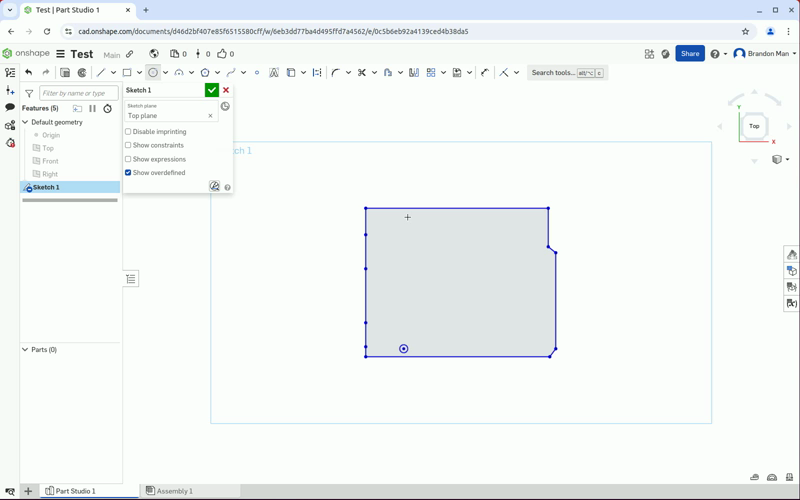
click(407, 216)
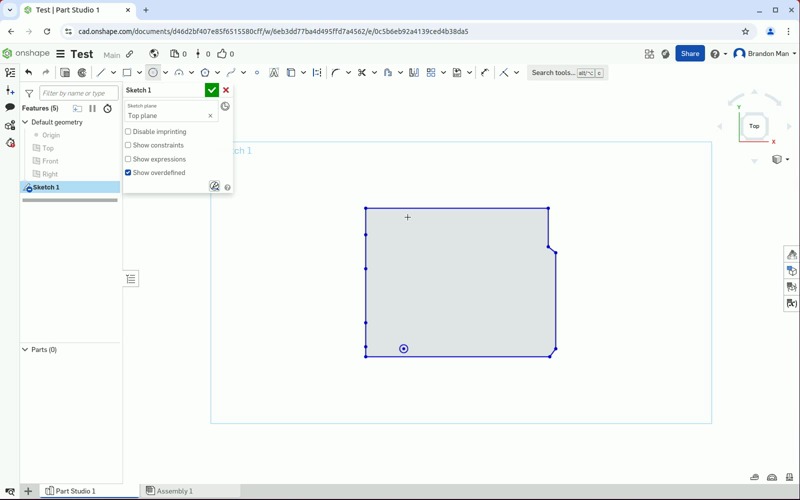
key_up(shift)
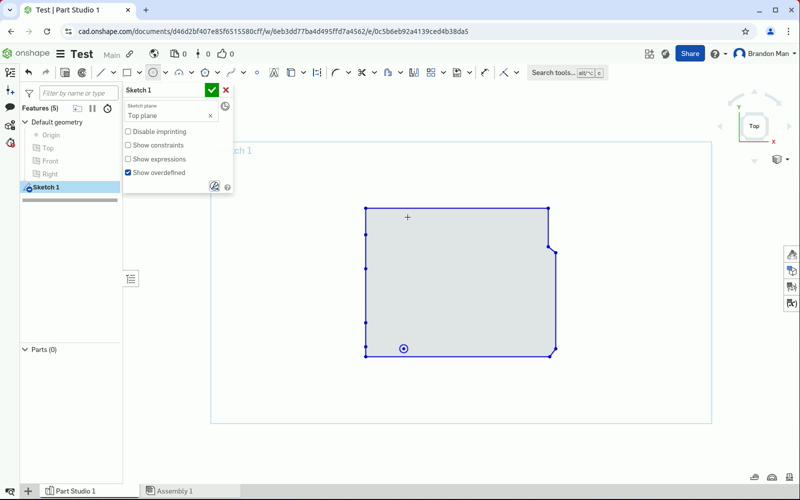
mouse_move(411, 216)
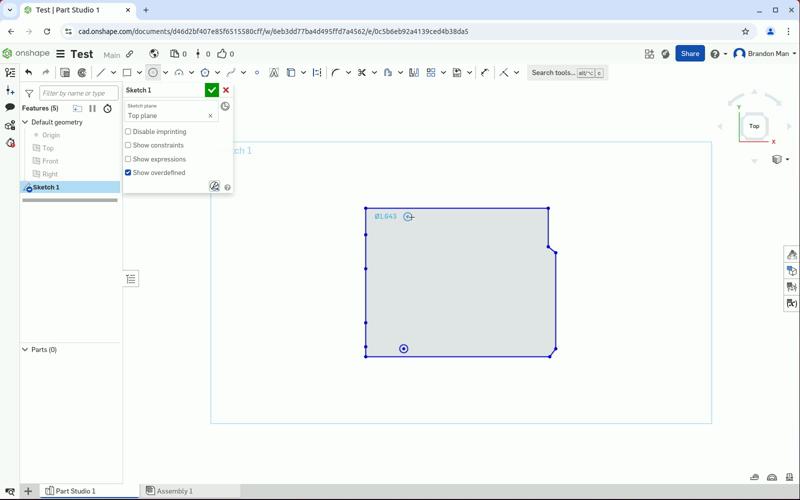
click(411, 216)
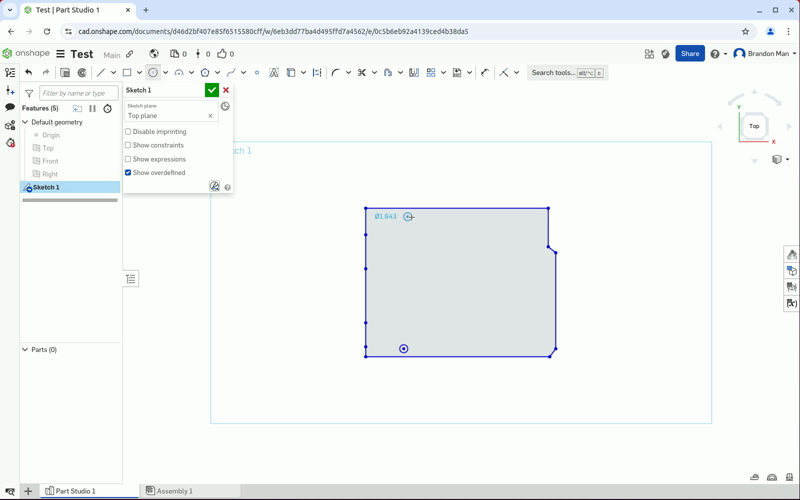
key(esc)
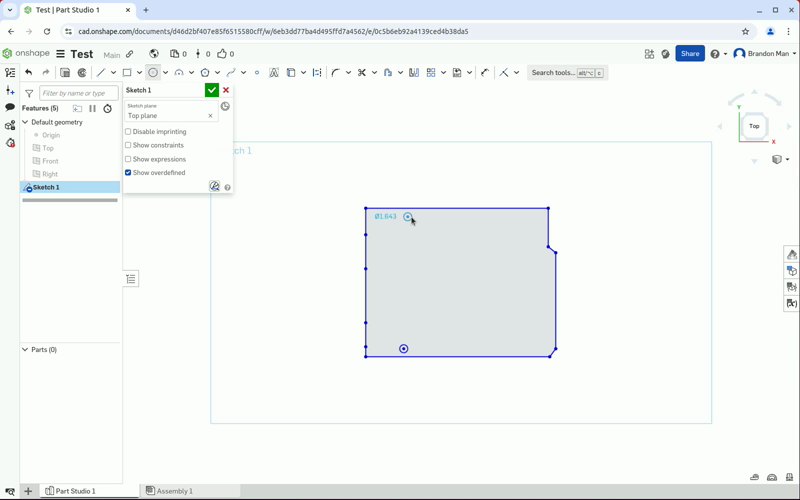
key(c)
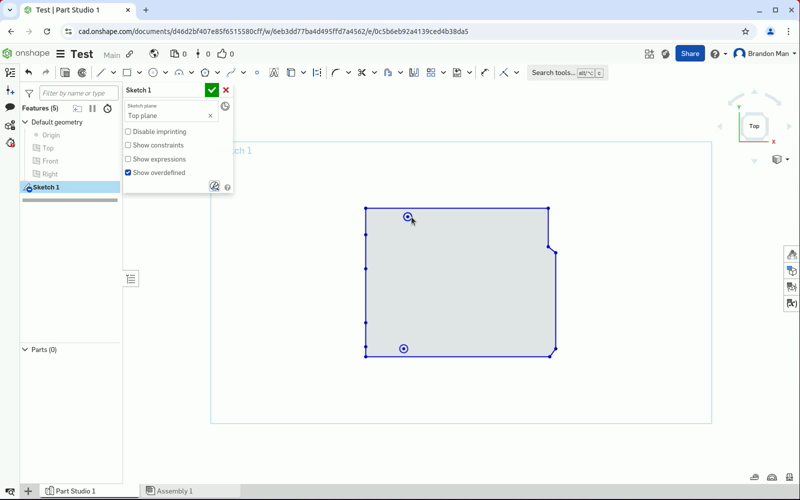
key_down(shift)
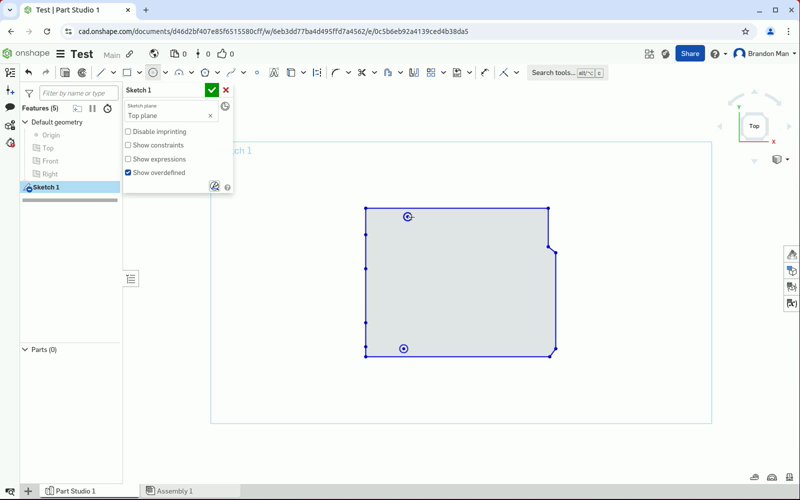
mouse_move(548, 334)
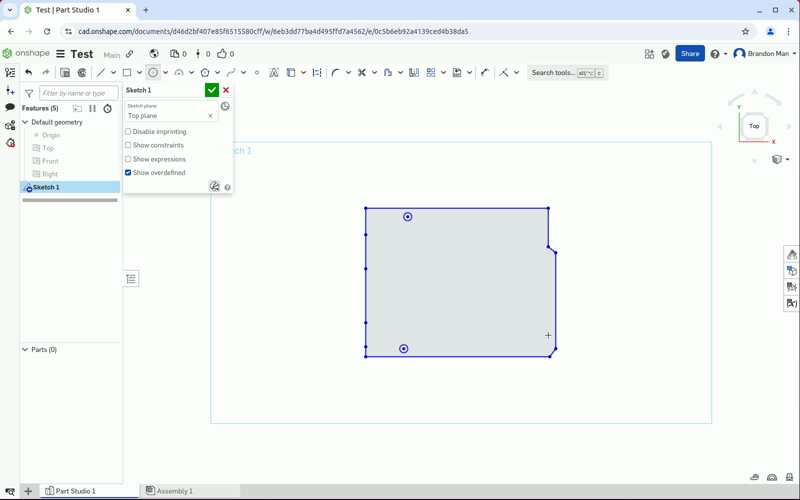
click(548, 334)
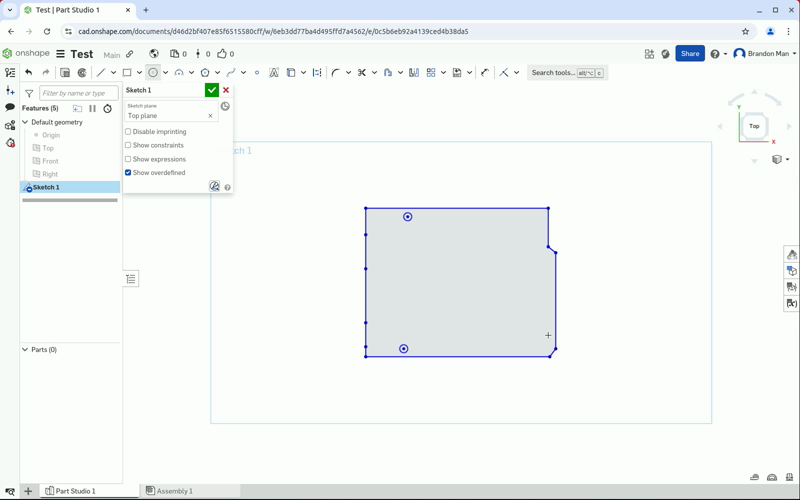
key_up(shift)
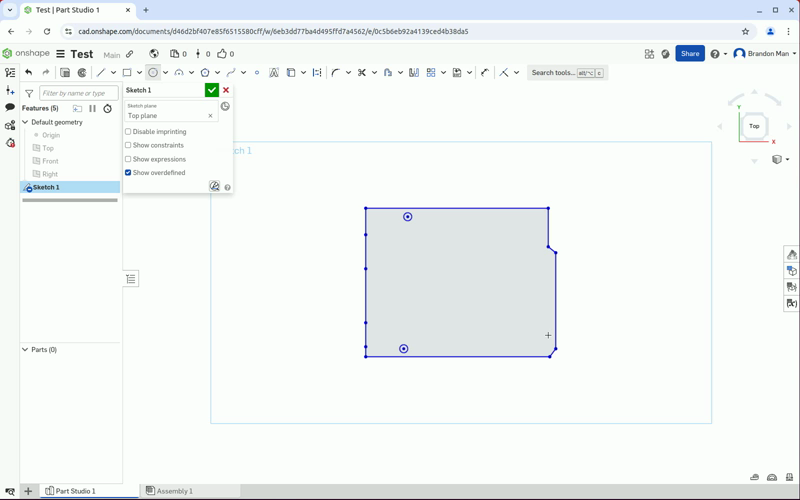
mouse_move(552, 334)
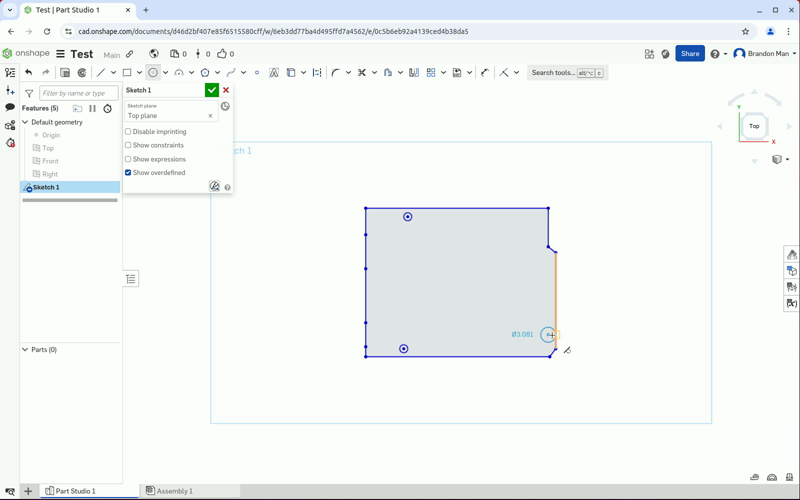
click(552, 334)
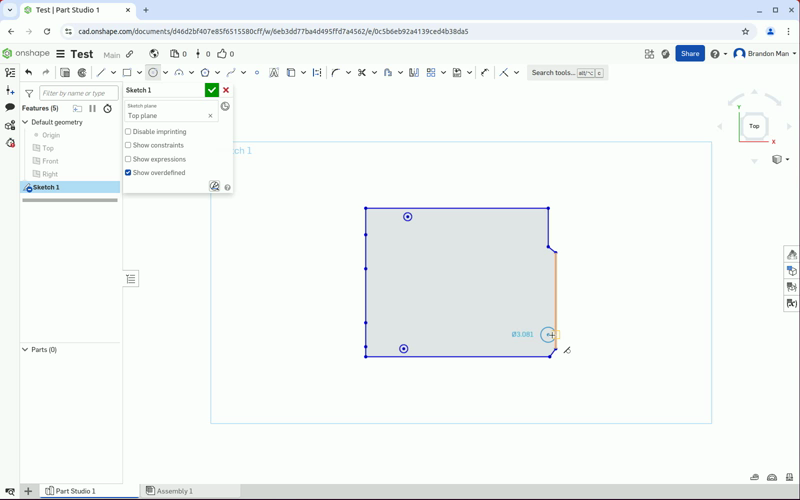
key(esc)
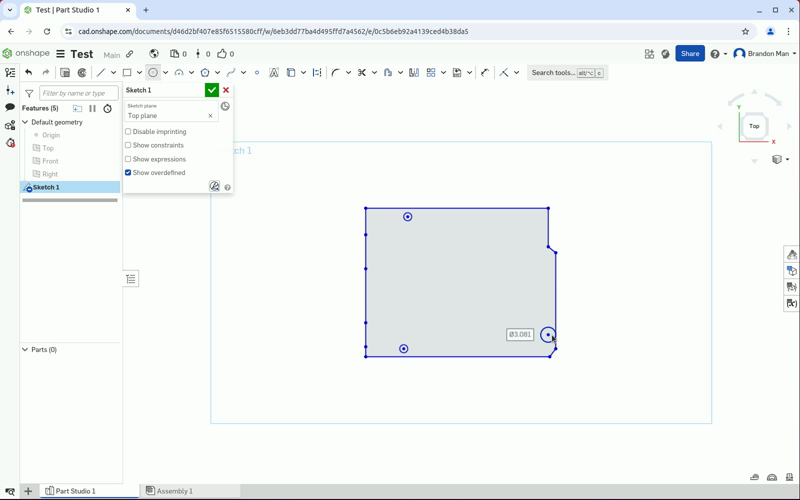
key(c)
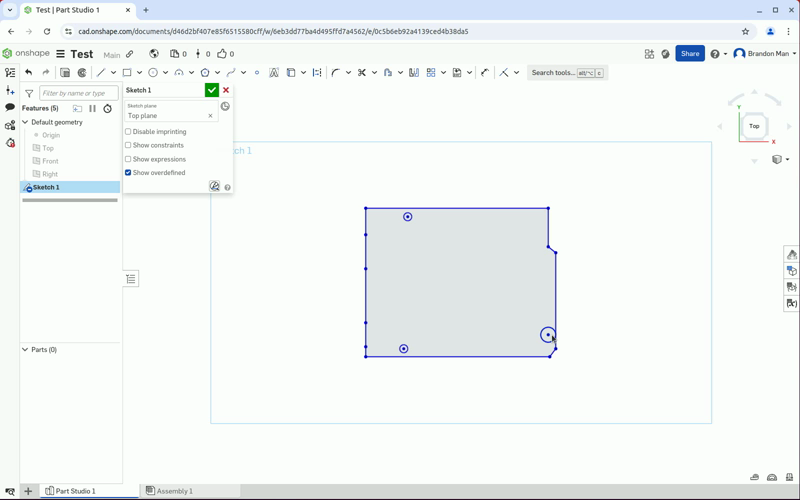
key_down(shift)
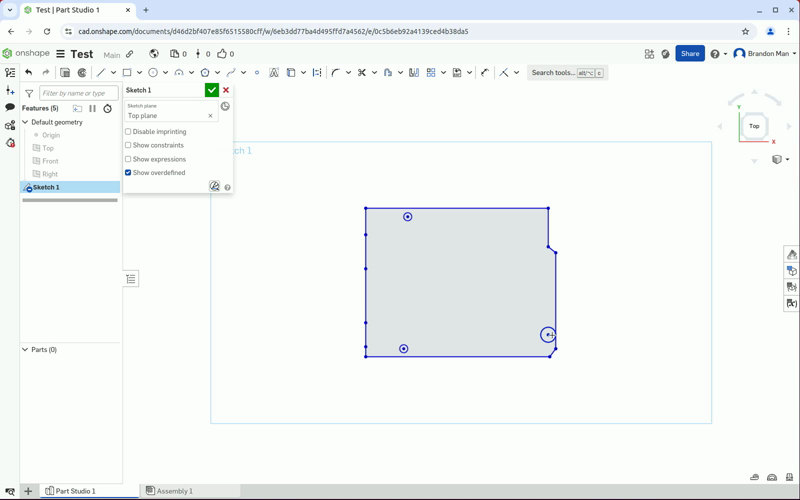
mouse_move(548, 258)
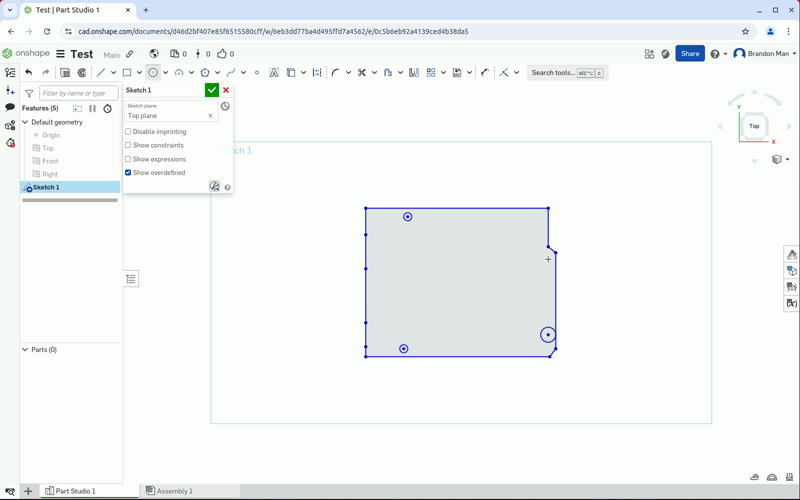
click(548, 258)
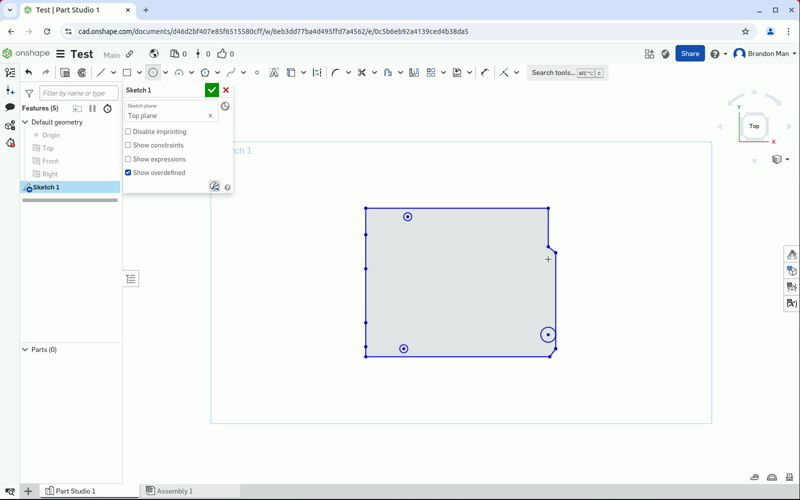
key_up(shift)
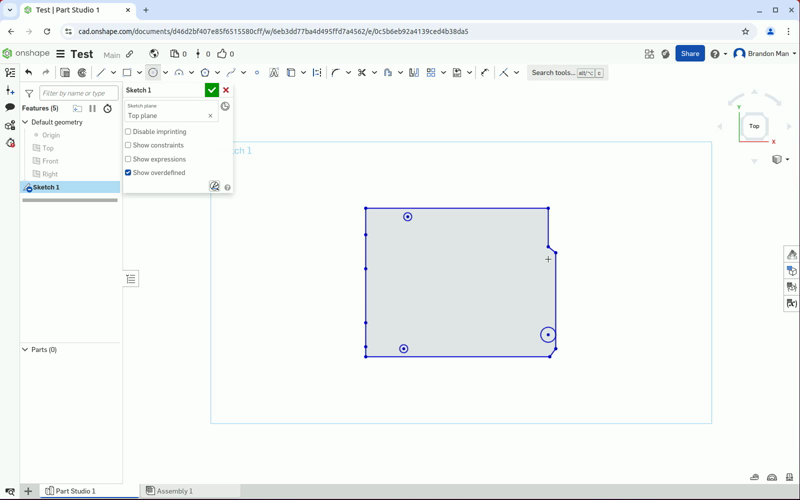
mouse_move(552, 258)
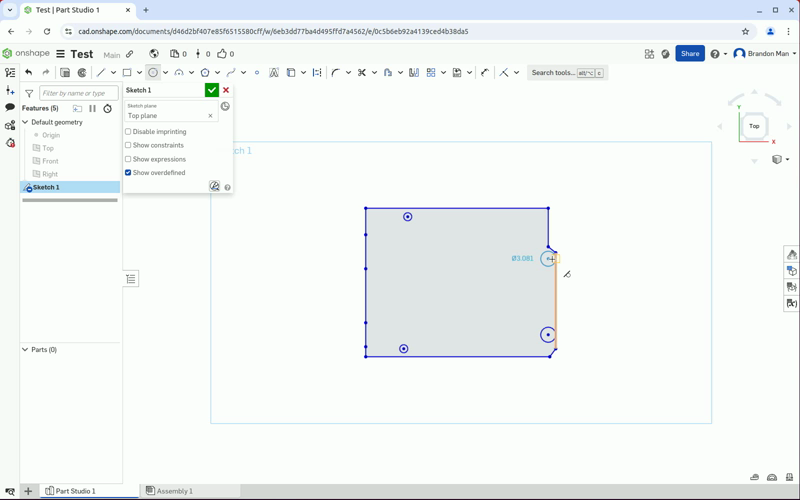
click(552, 258)
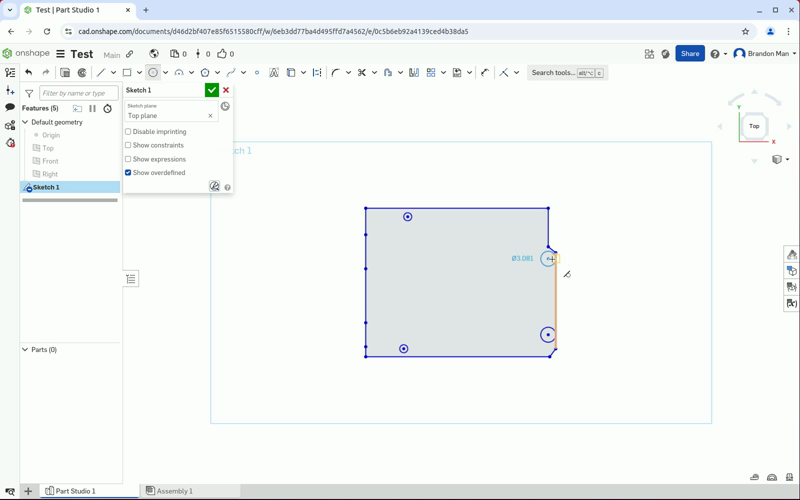
key(esc)
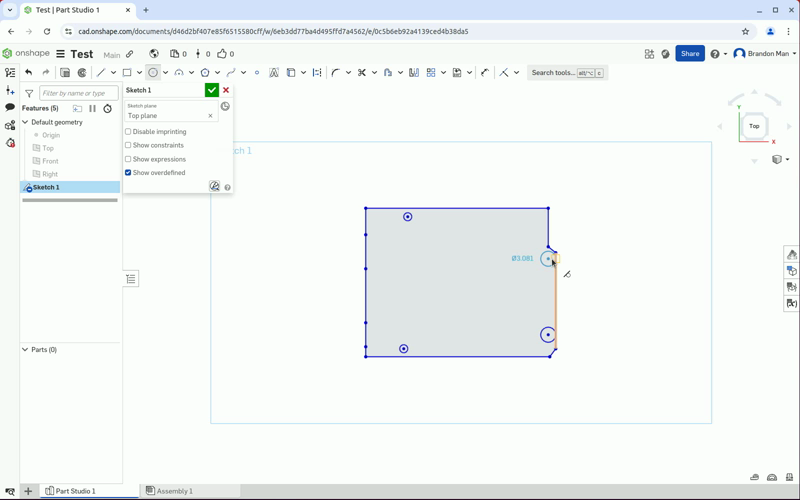
mouse_move(497, 255)
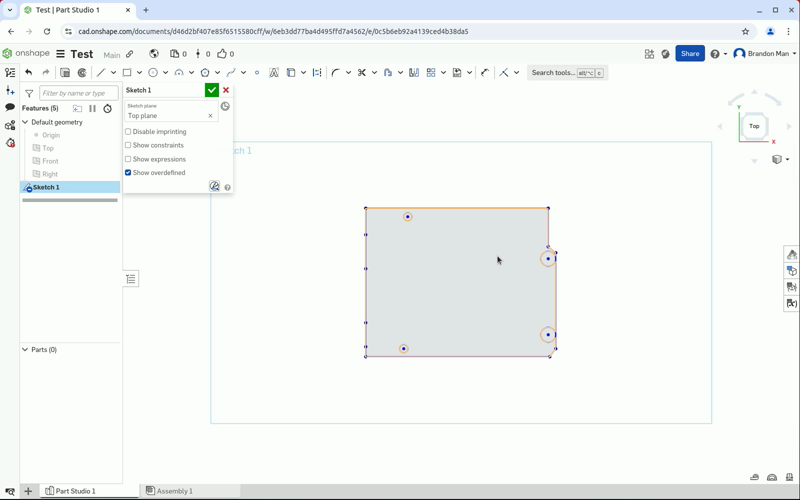
click(497, 255)
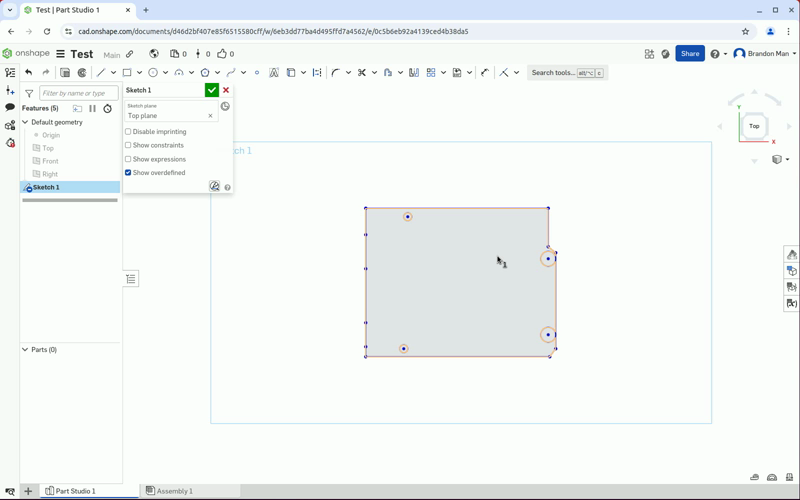
mouse_move(73, 352)
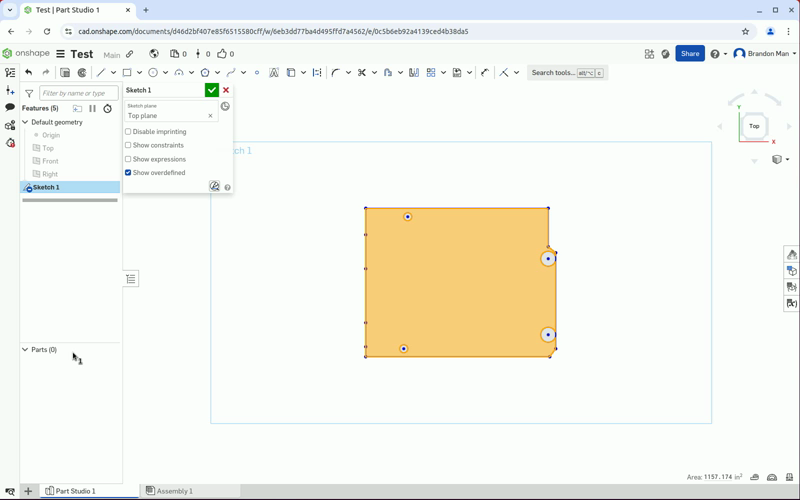
key(shift+y)
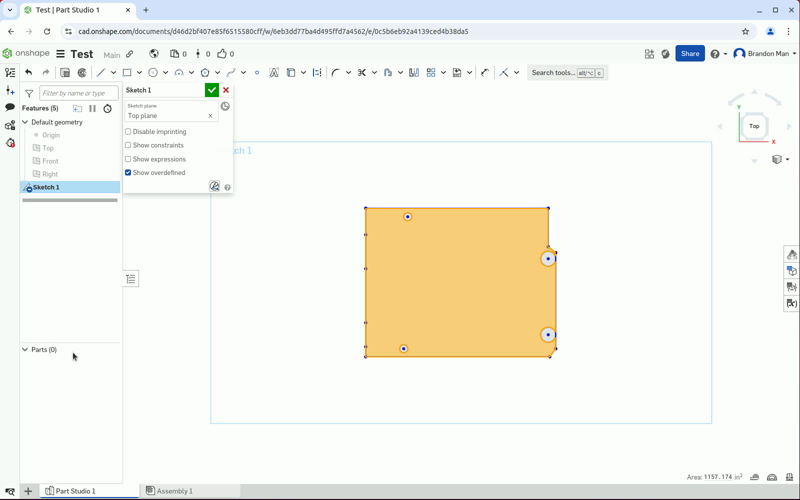
key(shift+e)
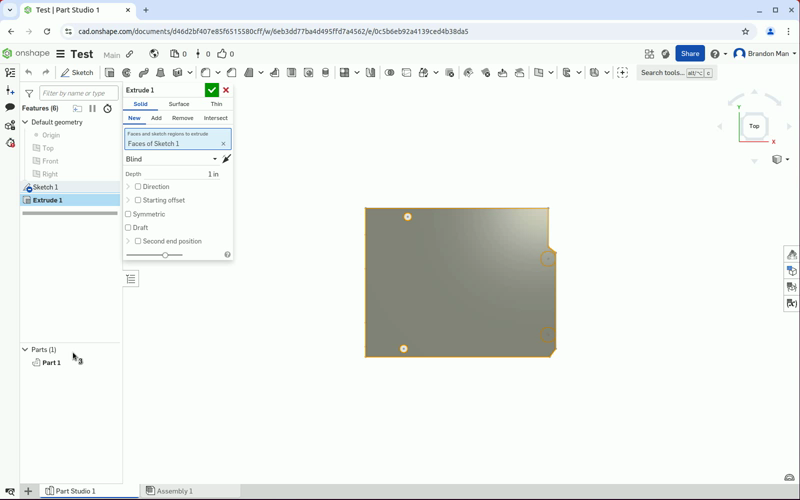
mouse_move(143, 106)
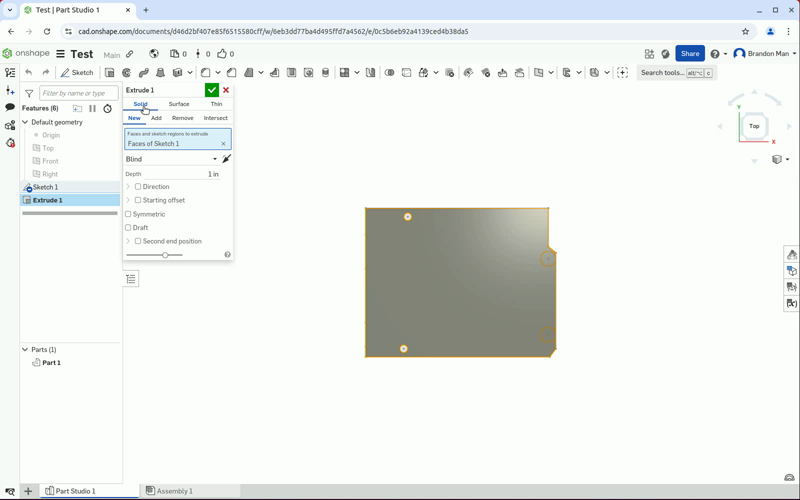
click(143, 106)
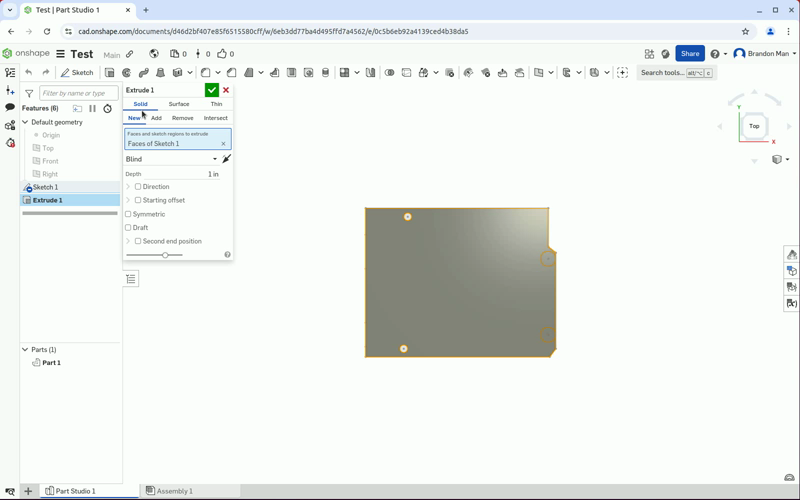
mouse_move(137, 120)
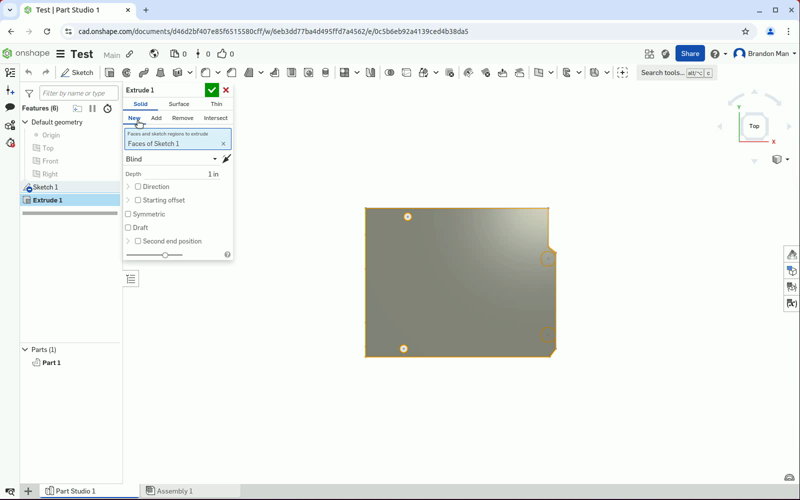
click(137, 120)
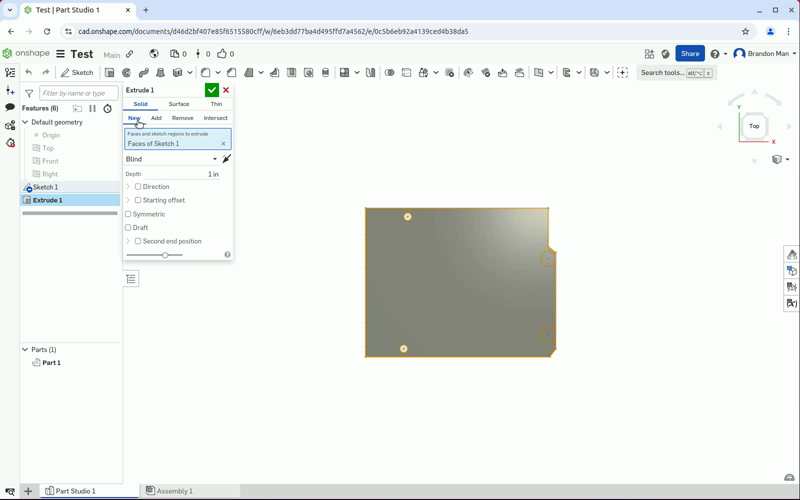
key(tab, 4)
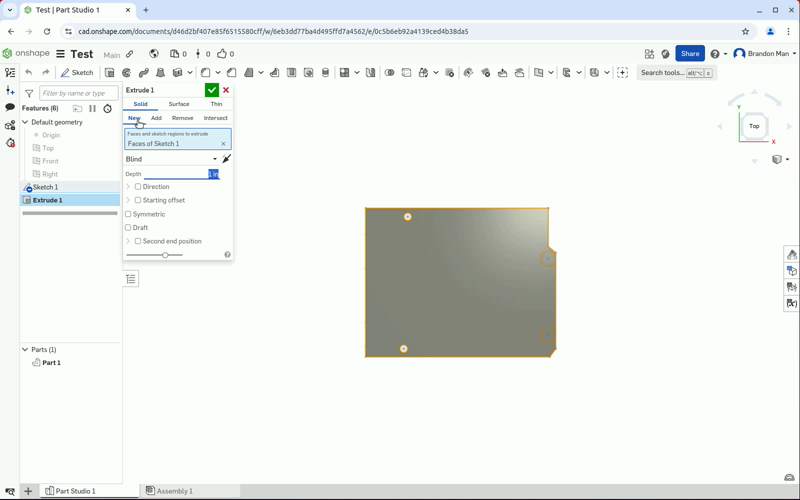
text(8.666)
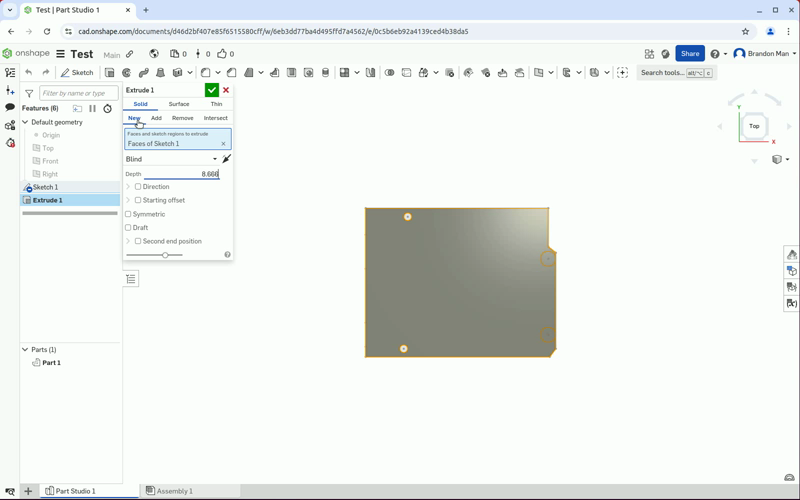
key(enter)
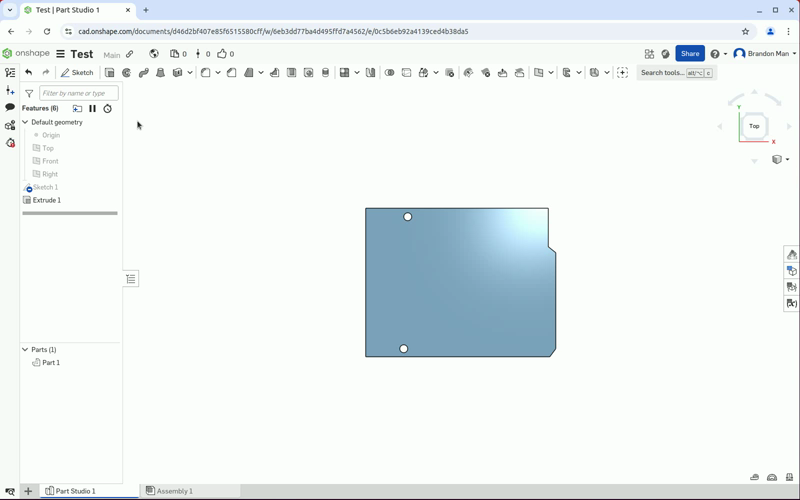
key(shift+h)
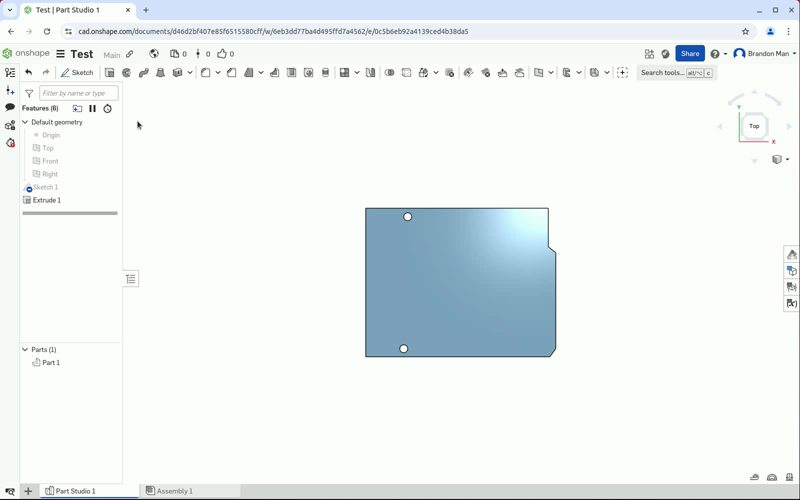
key(shift+h)
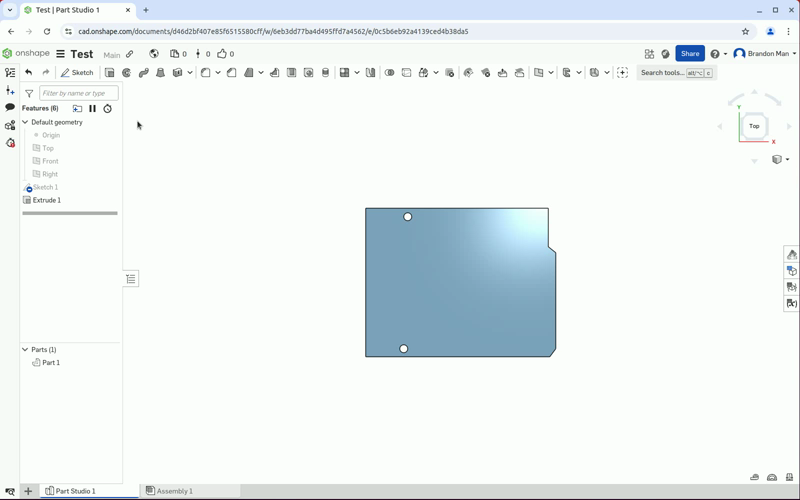
mouse_move(73, 189)
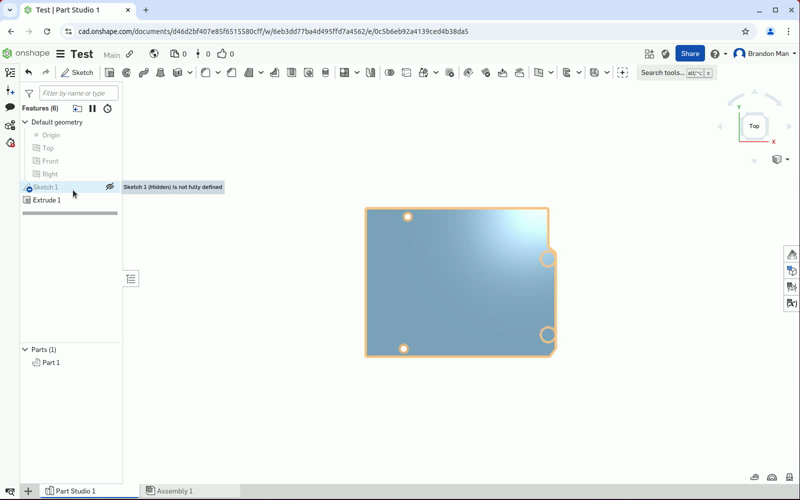
click(73, 189)
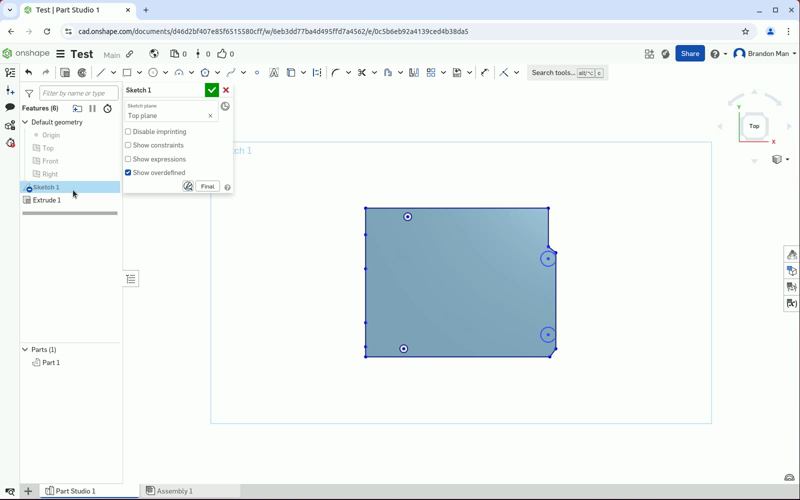
mouse_move(229, 92)
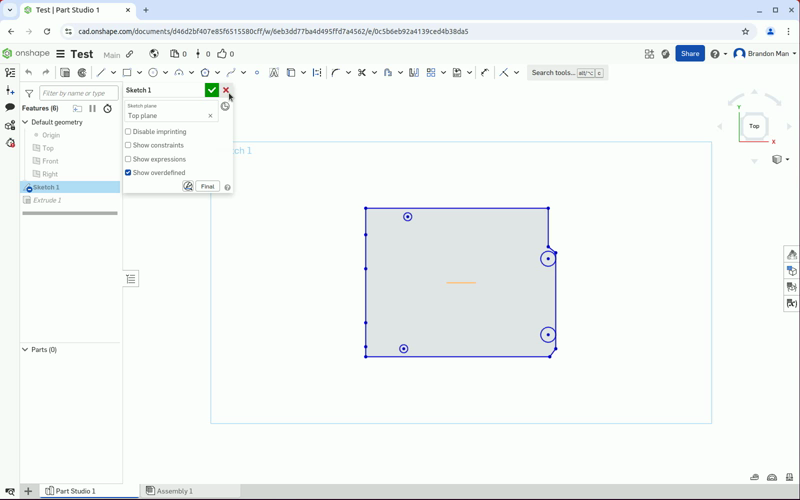
click(229, 92)
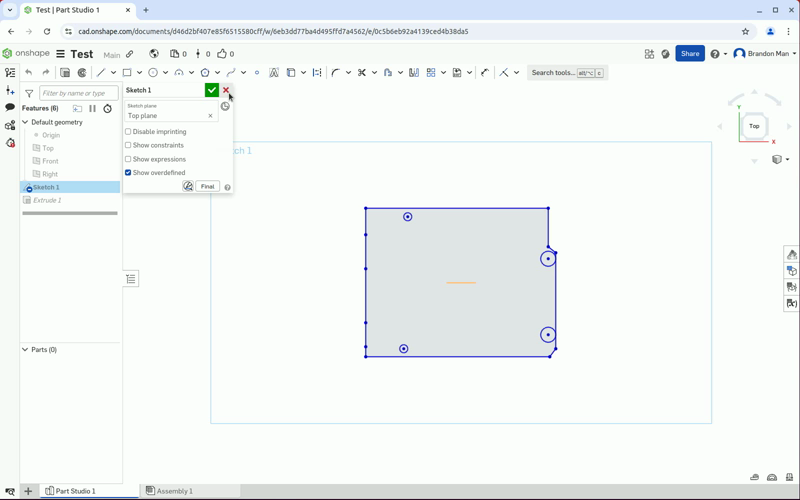
key(shift+s)
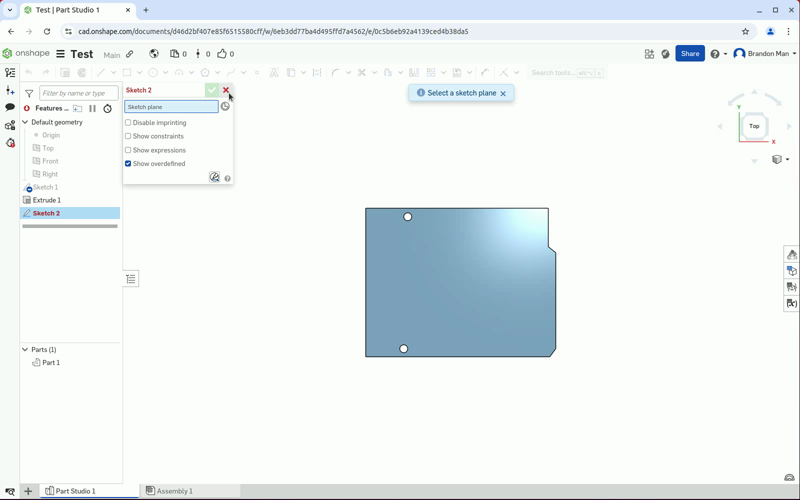
mouse_move(73, 150)
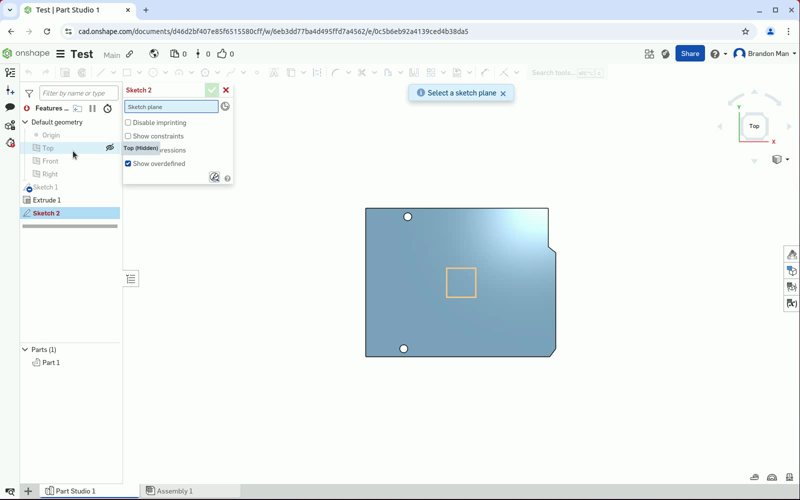
click(73, 150)
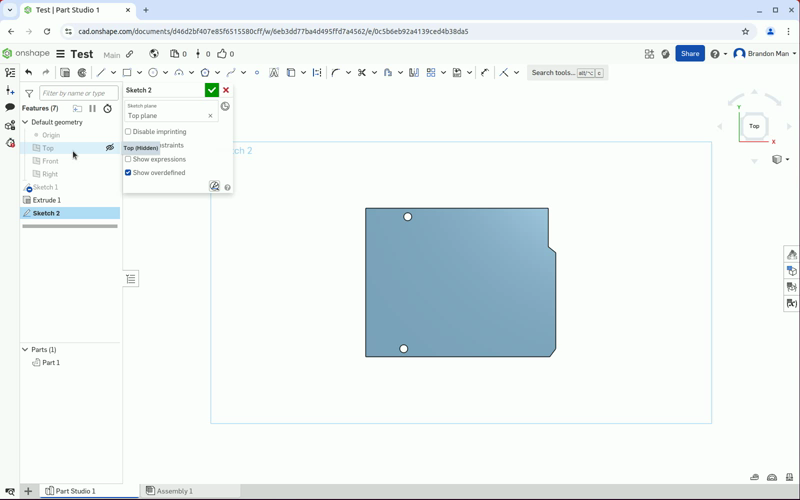
mouse_move(73, 352)
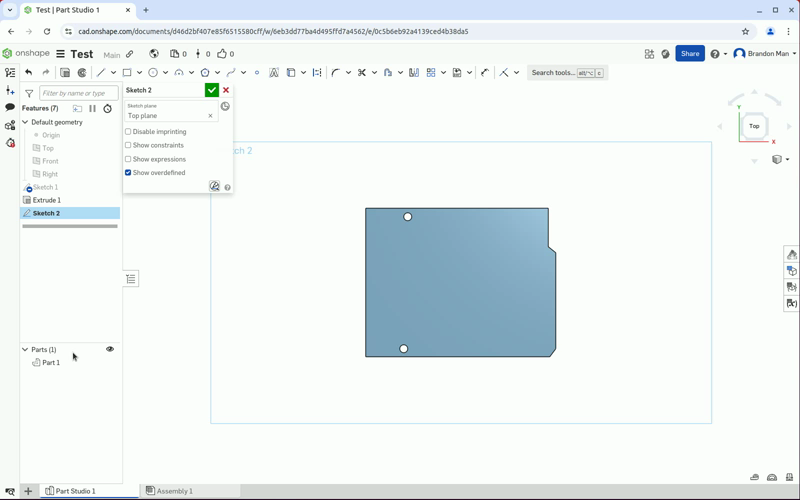
key(y)
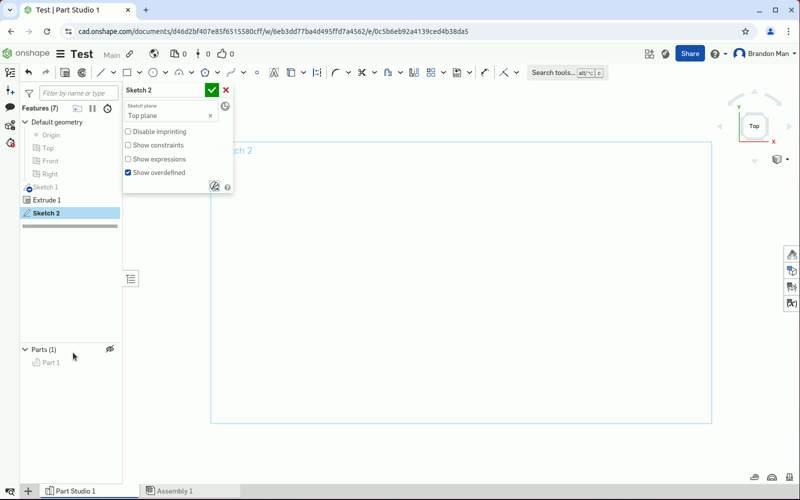
key(l)
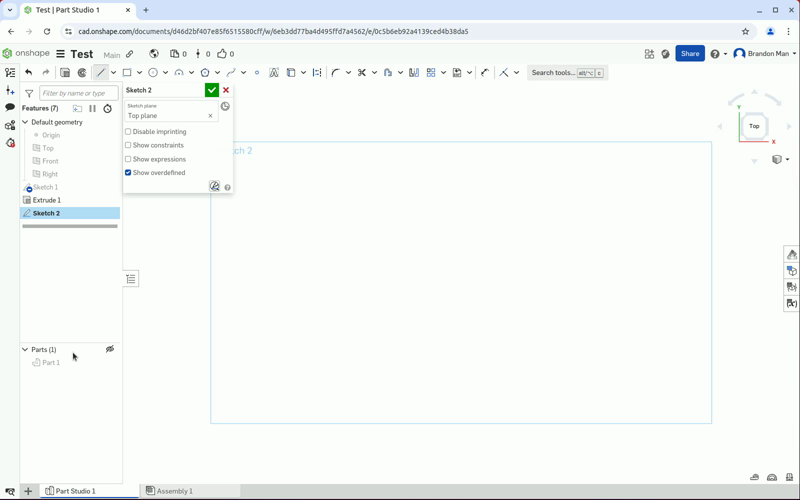
key_down(shift)
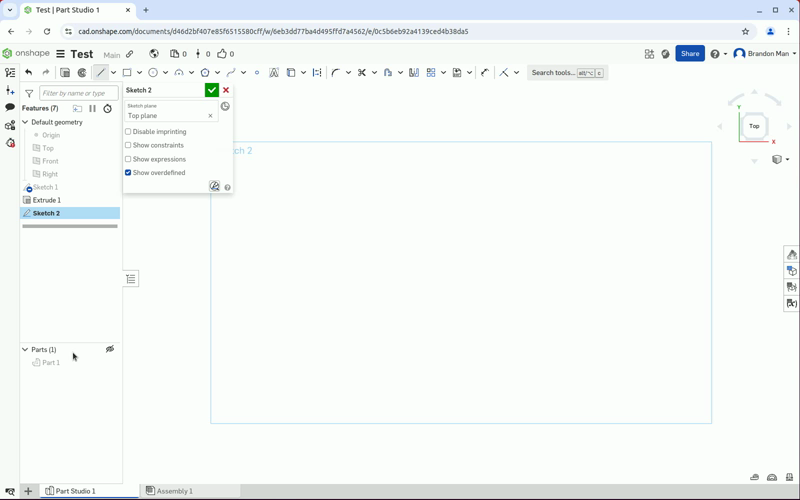
mouse_move(348, 268)
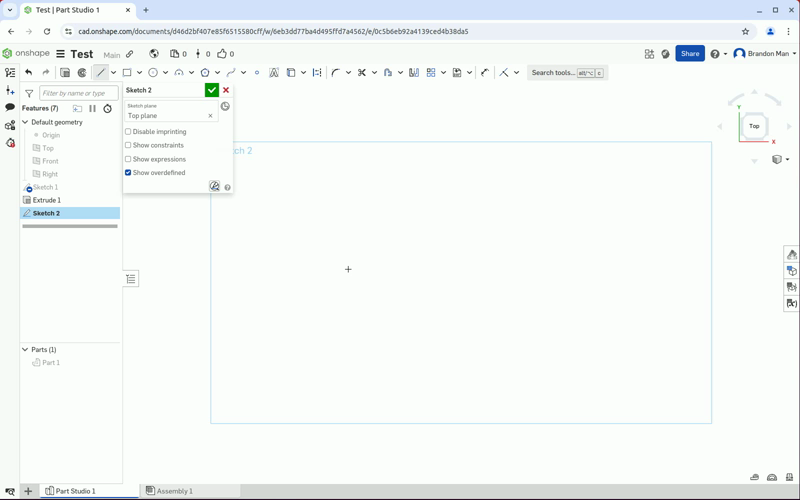
click(348, 268)
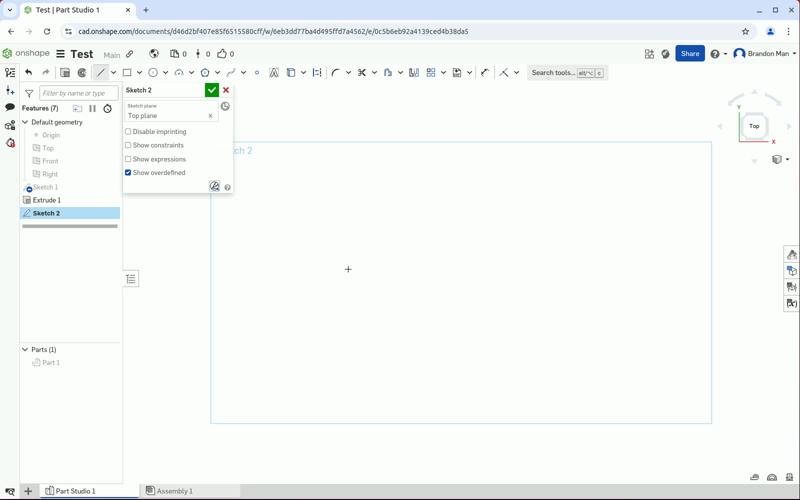
key_up(shift)
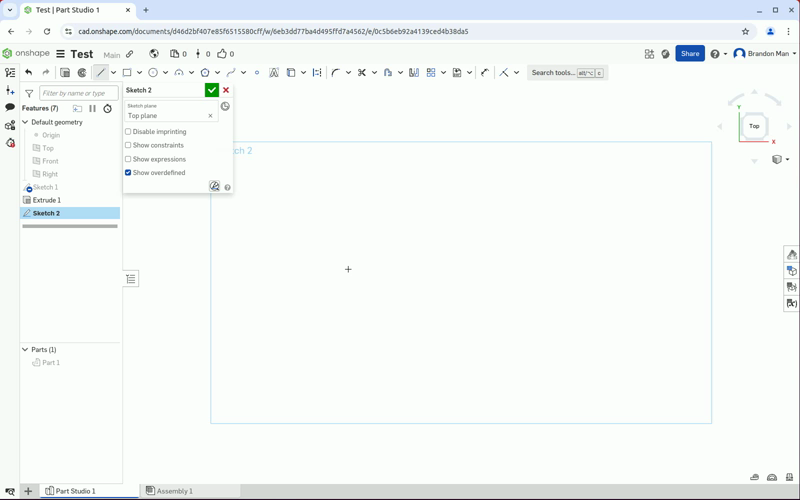
key_down(shift)
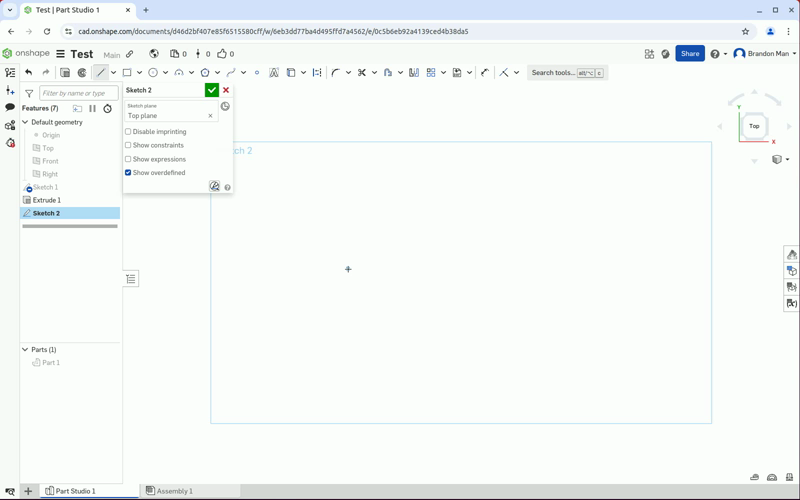
mouse_move(378, 268)
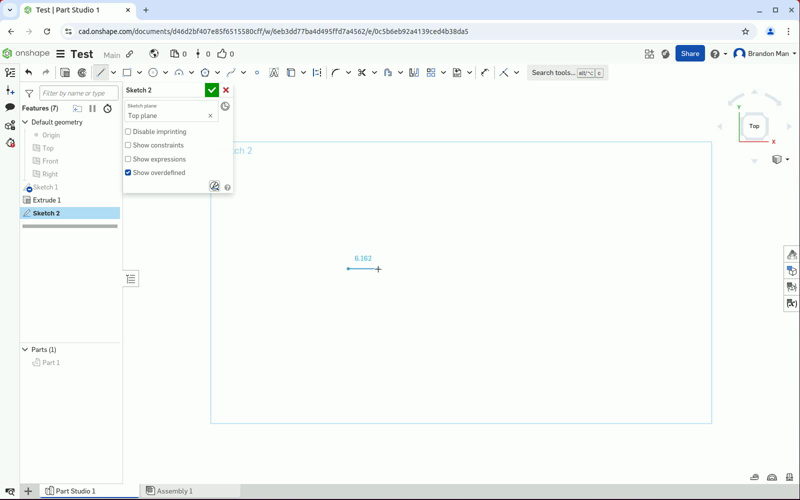
mouse_move(365, 268)
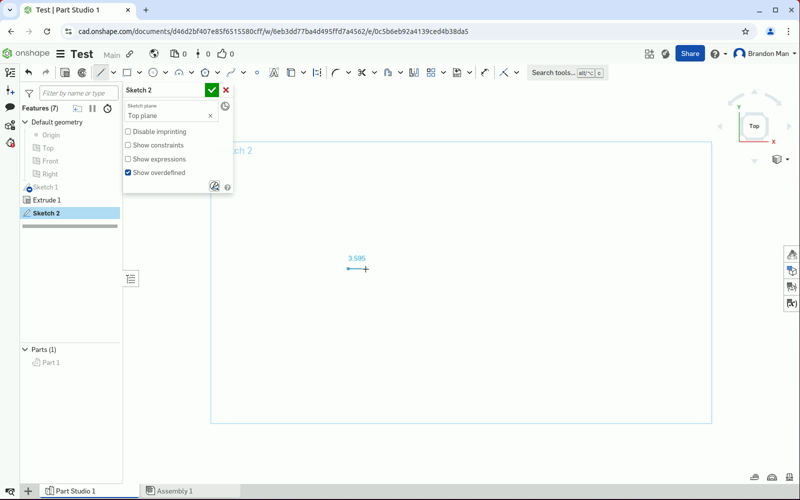
click(365, 268)
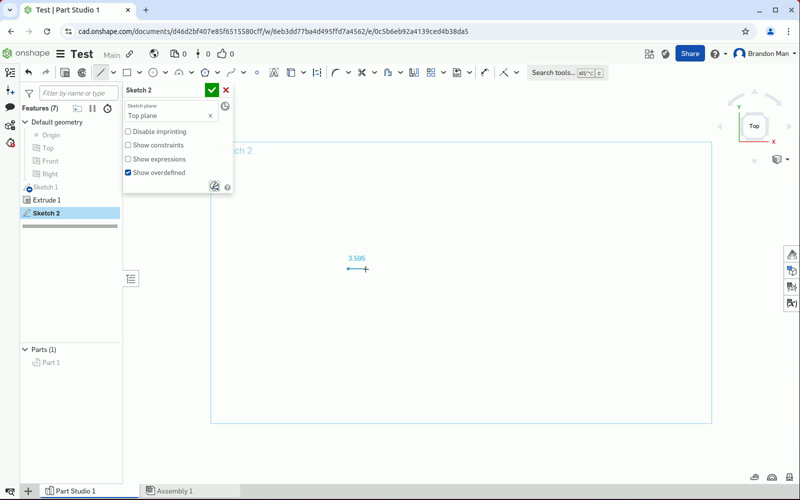
key_up(shift)
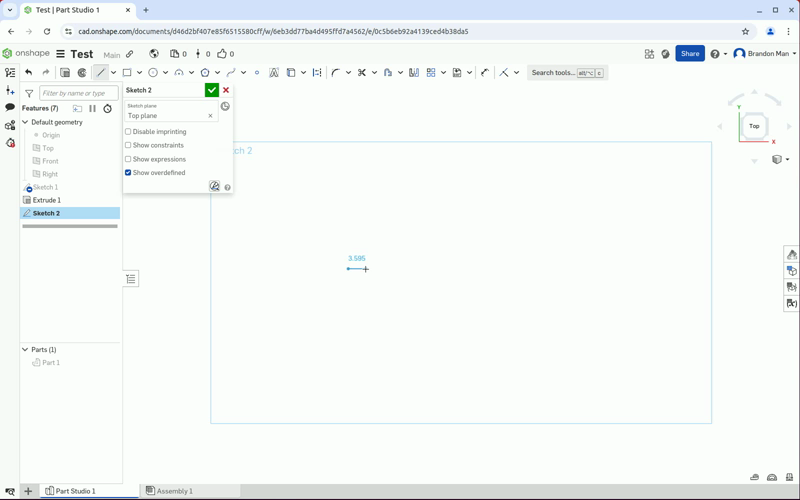
key_down(shift)
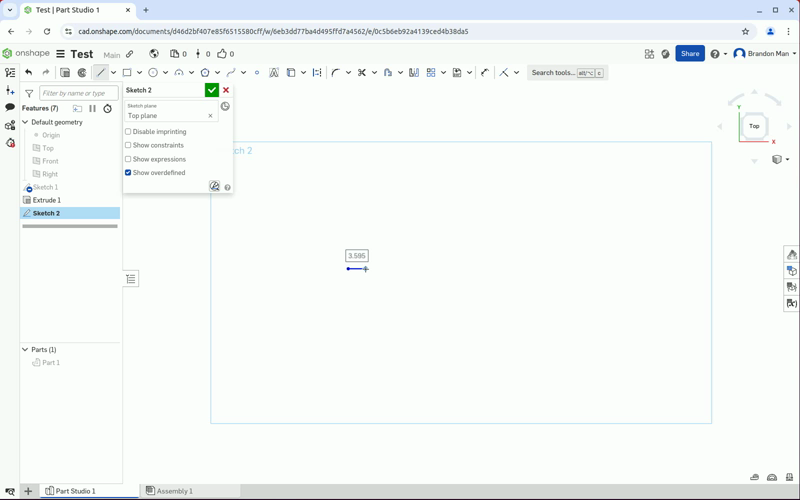
mouse_move(395, 268)
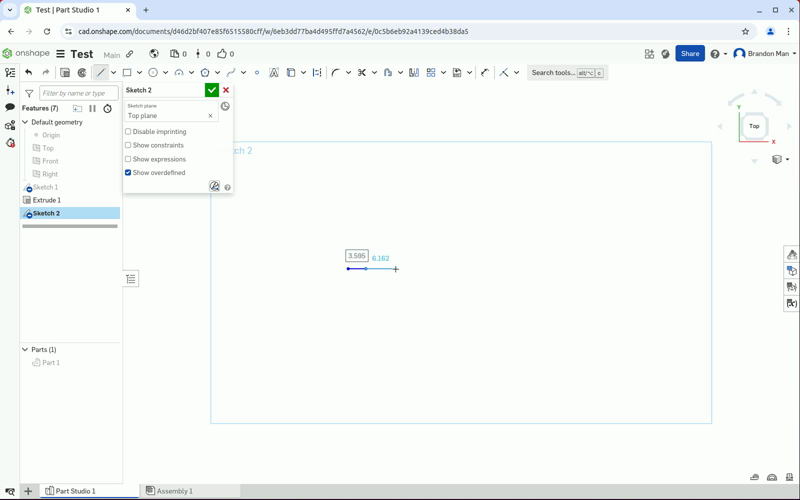
mouse_move(365, 235)
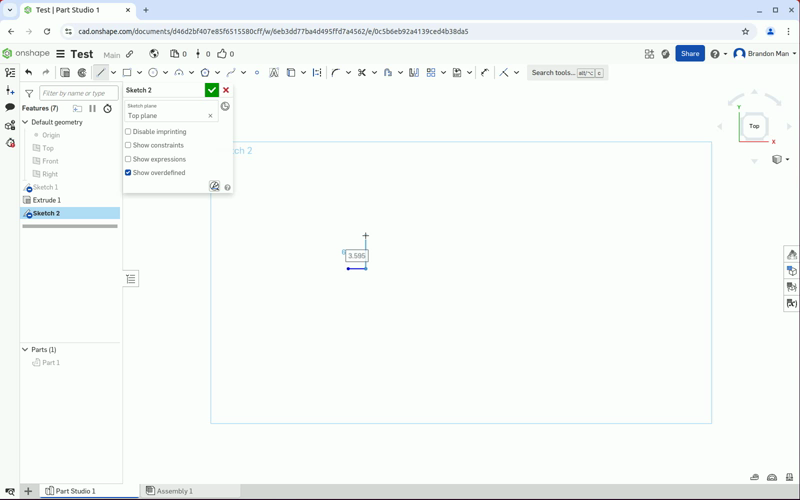
click(365, 235)
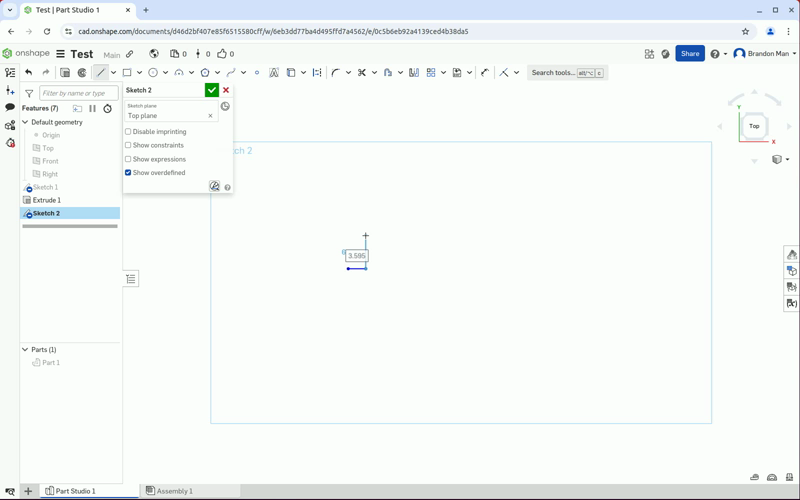
key_up(shift)
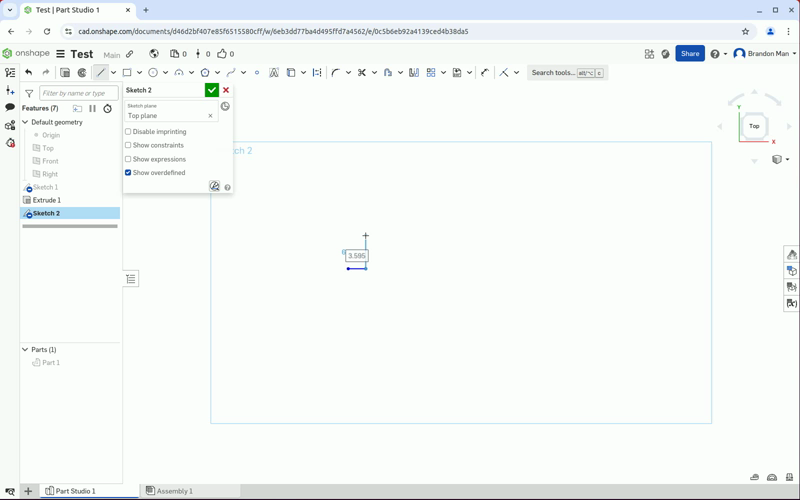
key_down(shift)
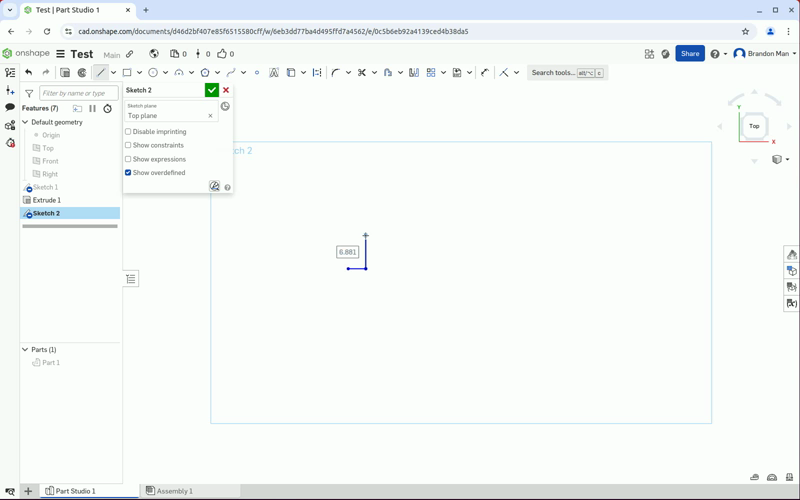
mouse_move(395, 235)
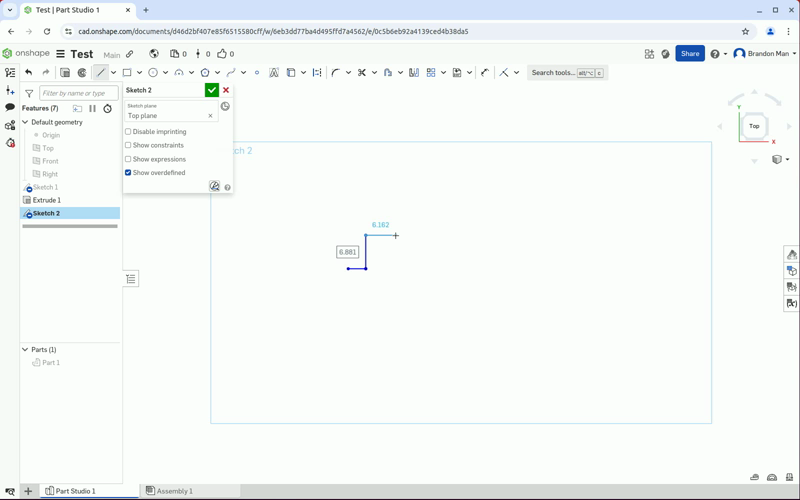
mouse_move(348, 235)
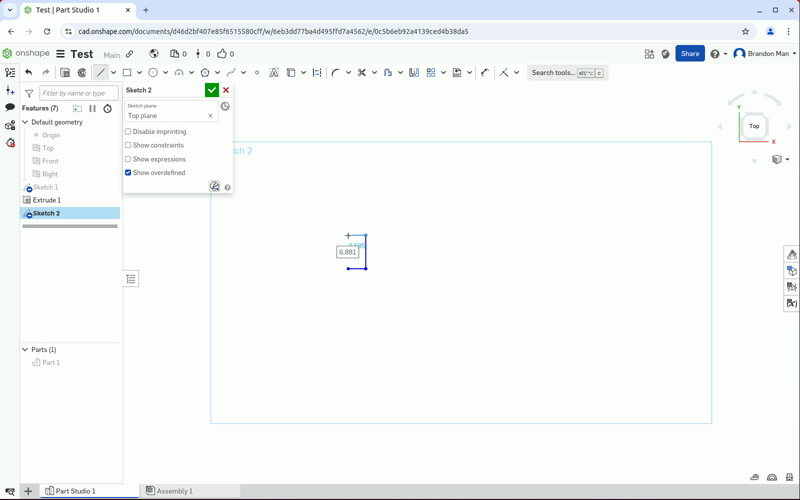
click(348, 235)
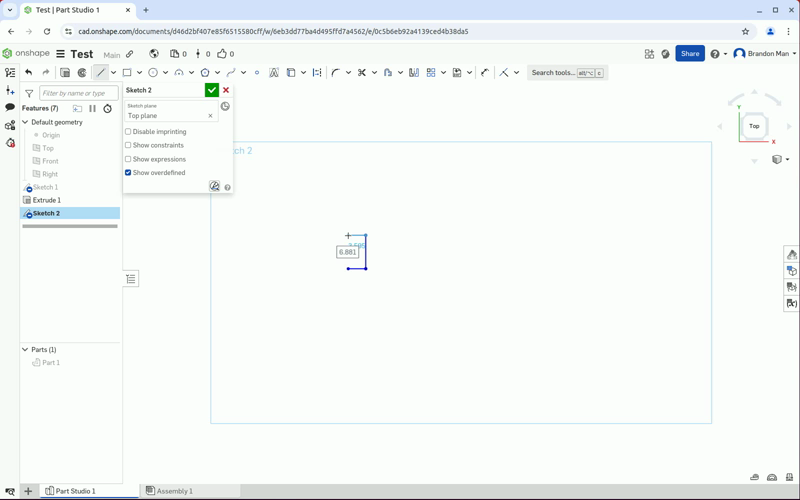
key_up(shift)
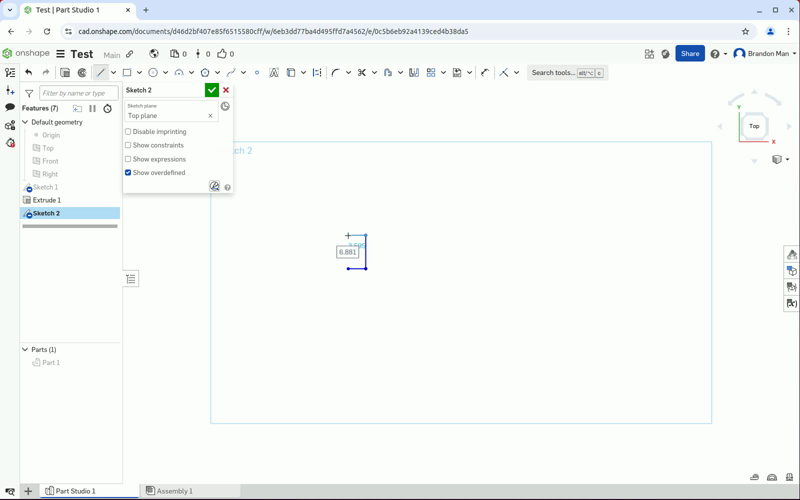
mouse_move(378, 235)
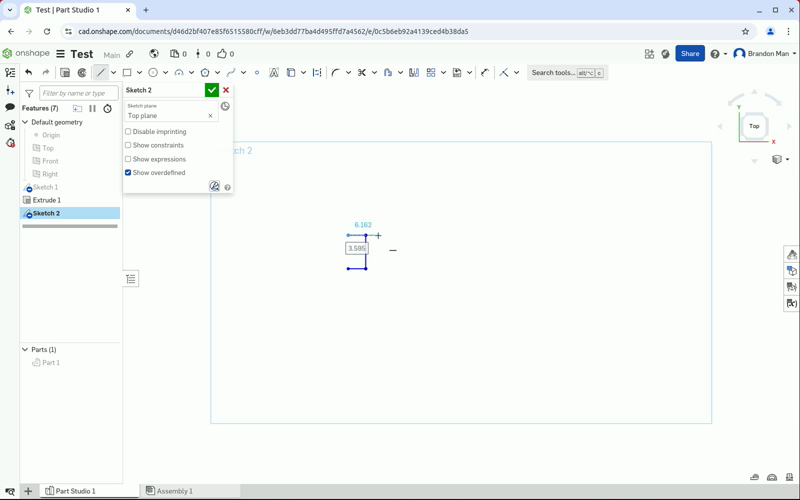
key_down(shift)
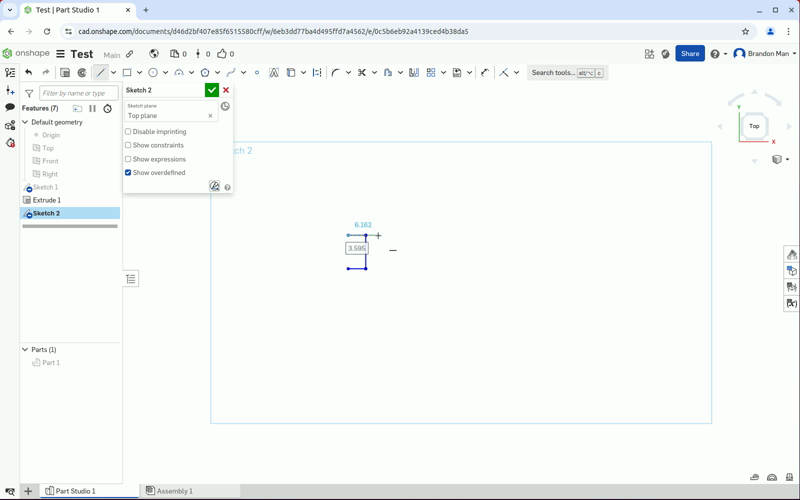
mouse_move(348, 268)
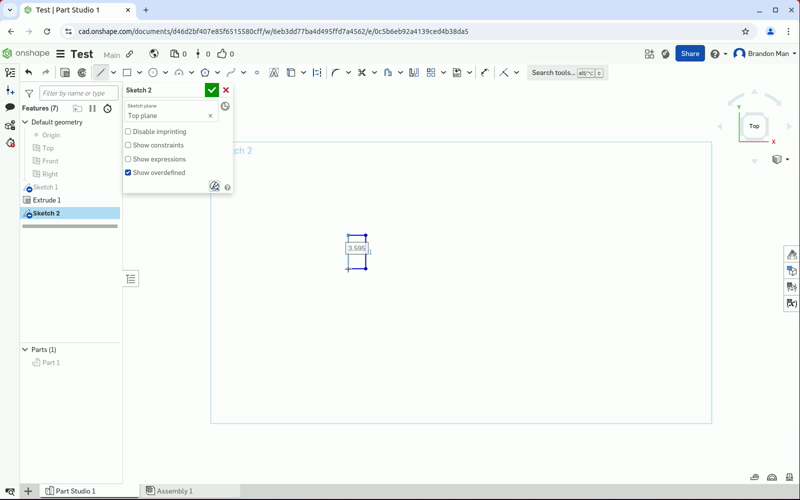
key_up(shift)
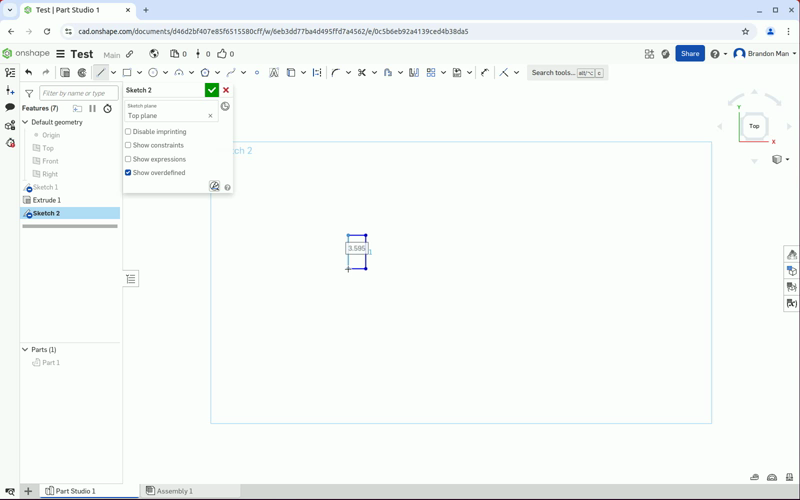
click(348, 268)
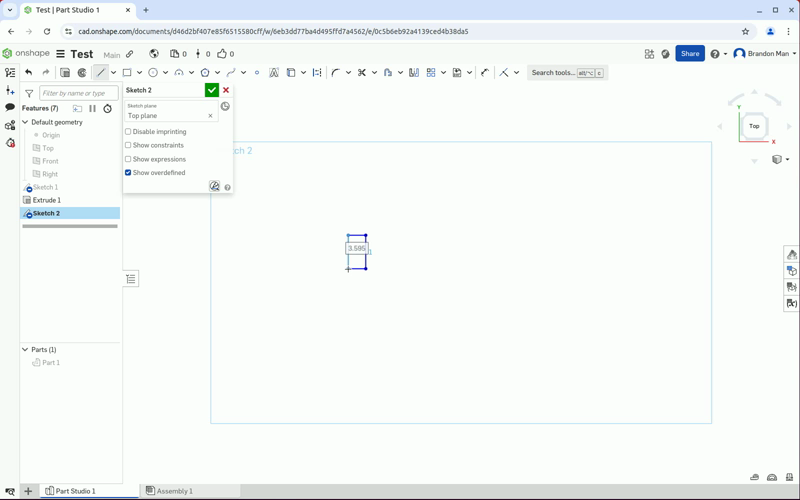
key(esc)
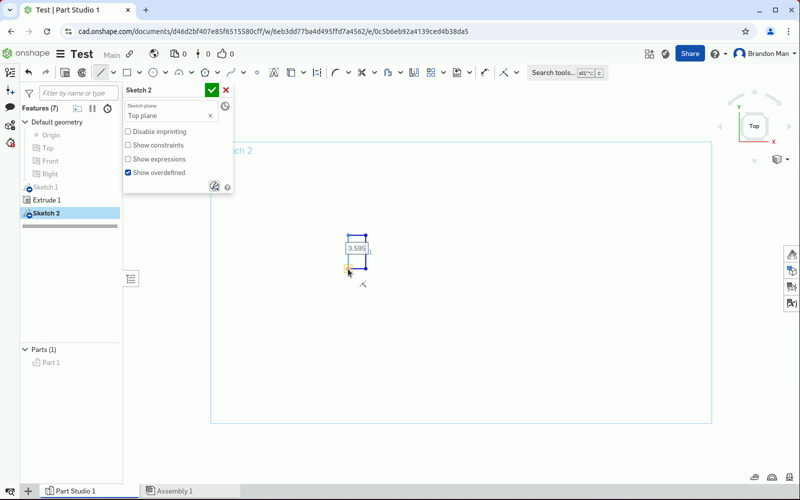
mouse_move(365, 251)
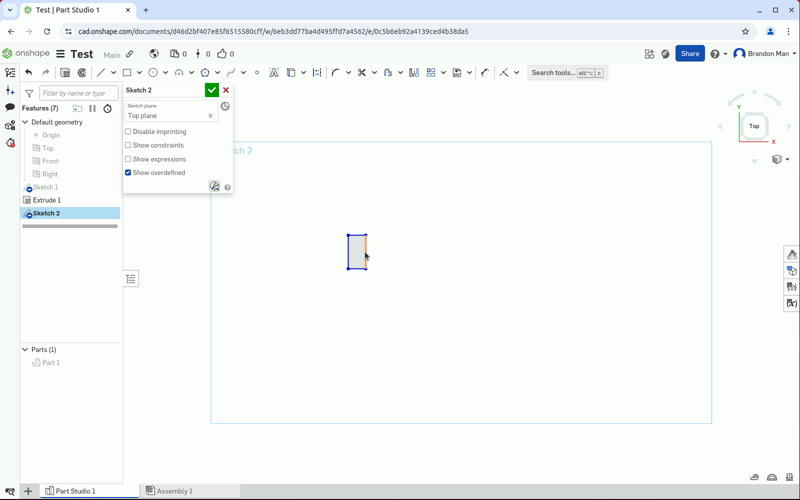
scroll(6)
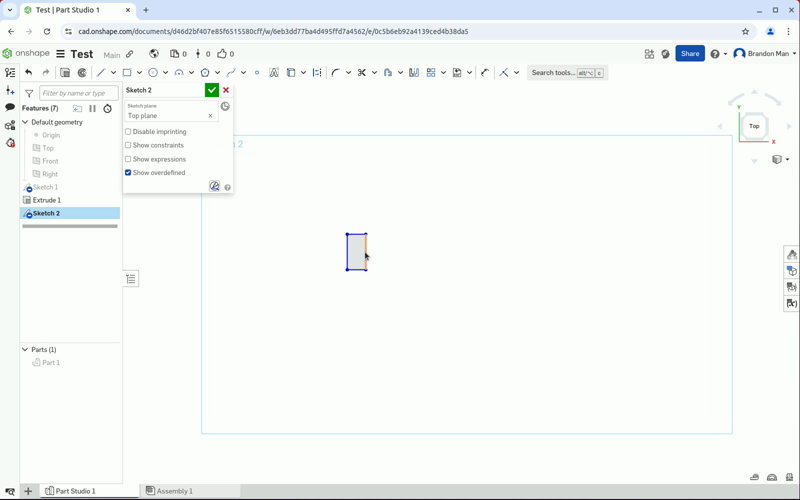
scroll(6)
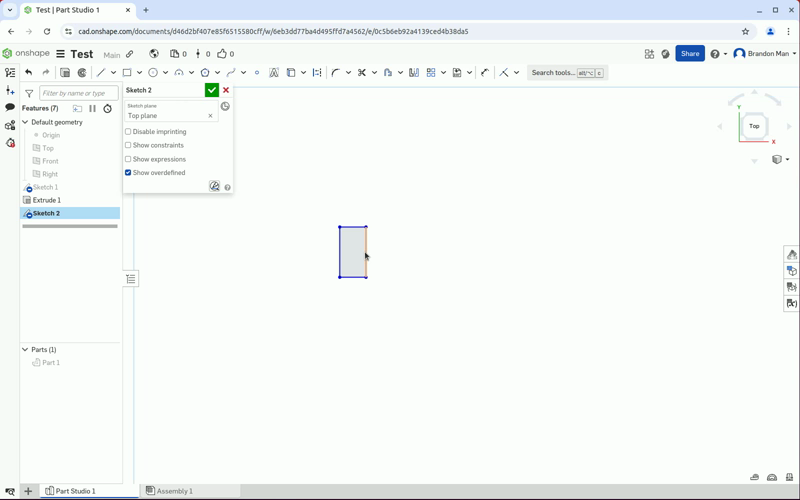
scroll(6)
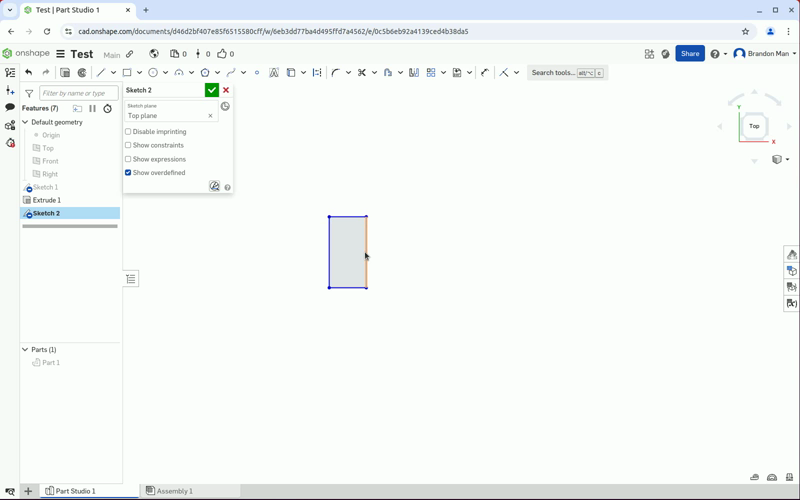
scroll(6)
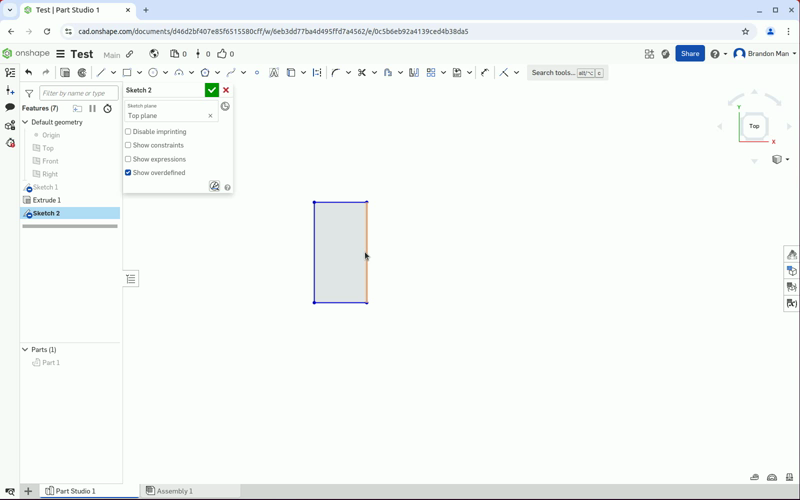
scroll(6)
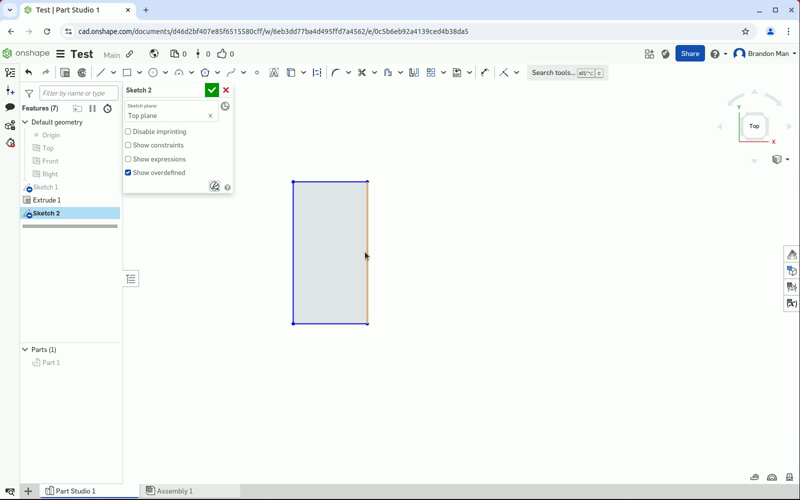
scroll(6)
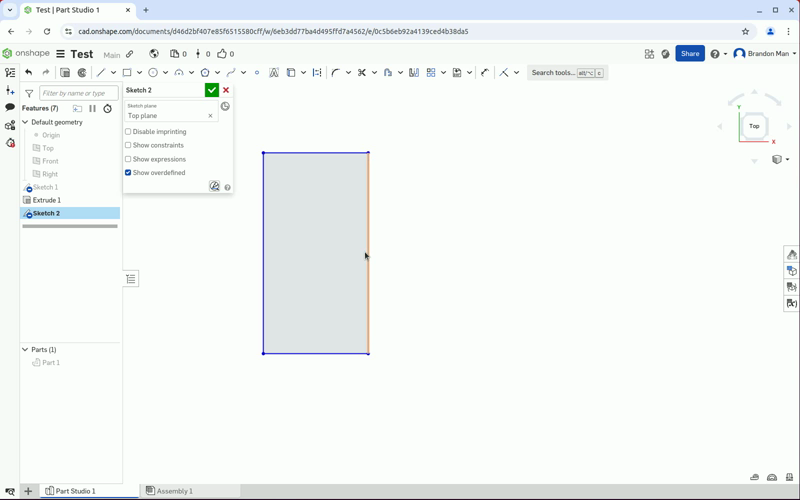
scroll(6)
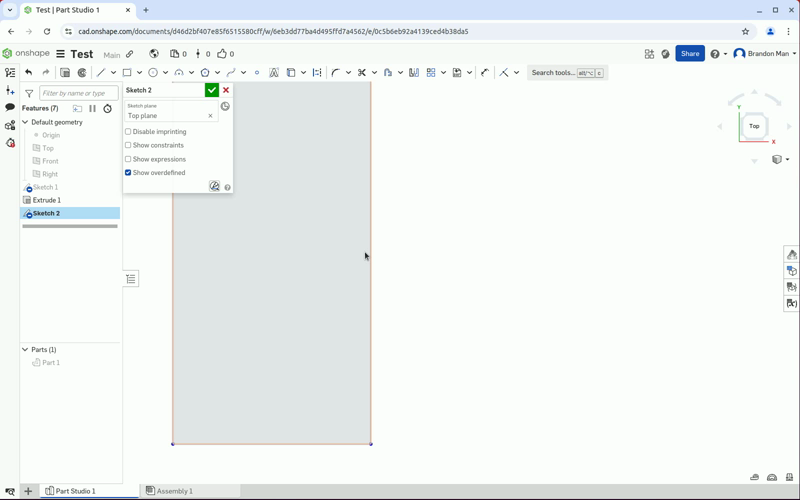
click(365, 251)
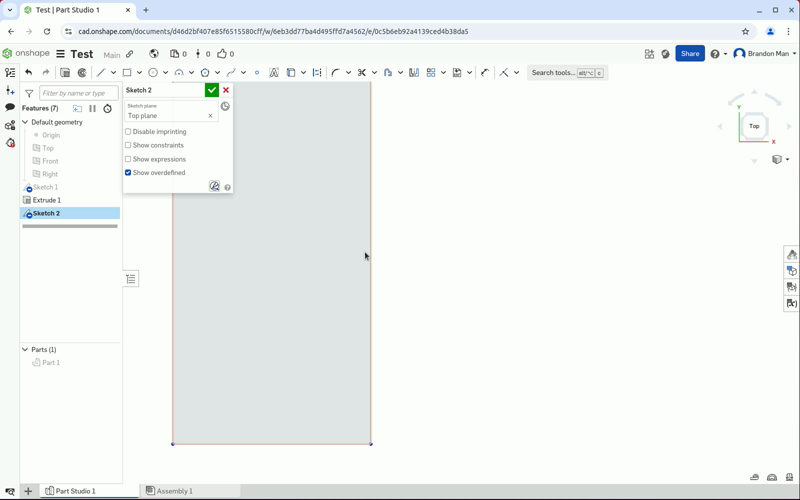
scroll(-6)
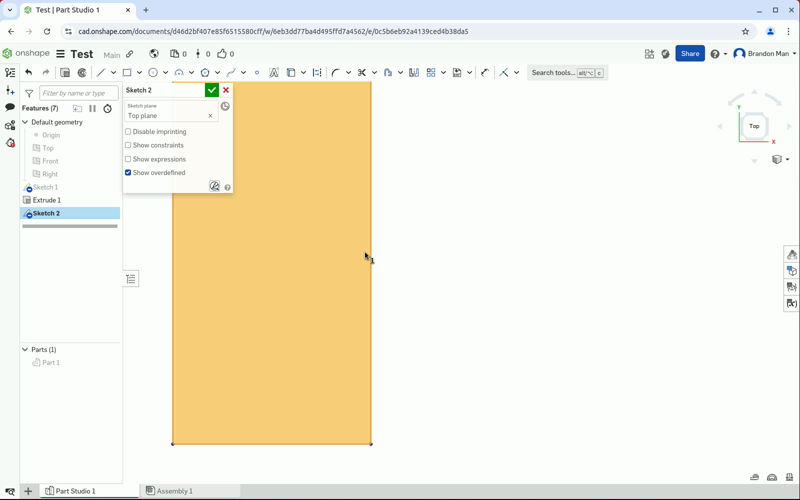
scroll(-6)
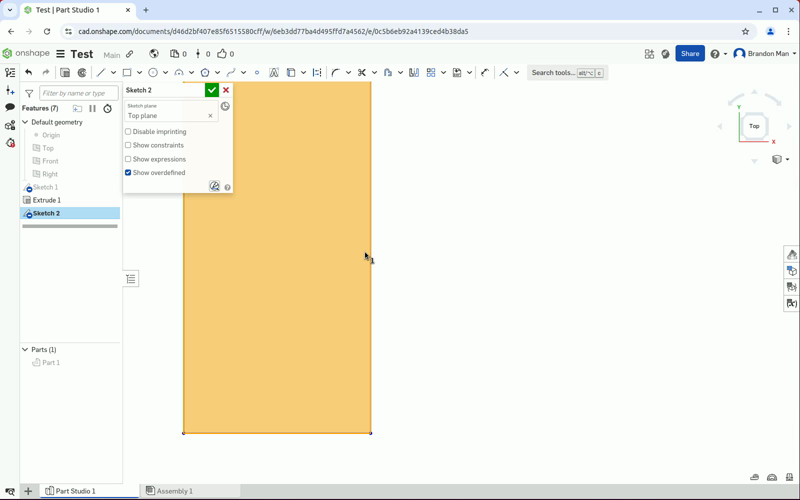
scroll(-6)
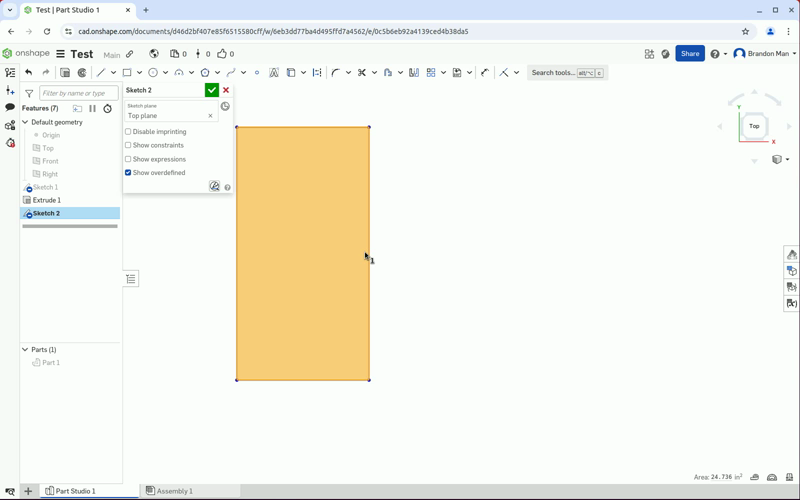
scroll(-6)
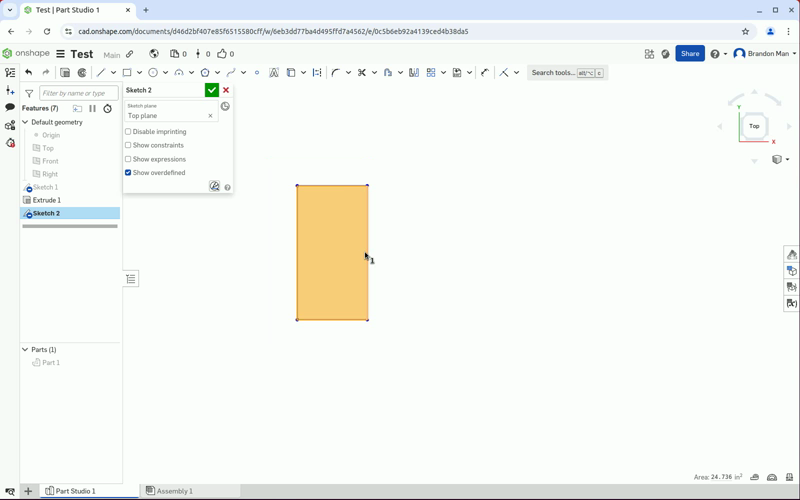
scroll(-6)
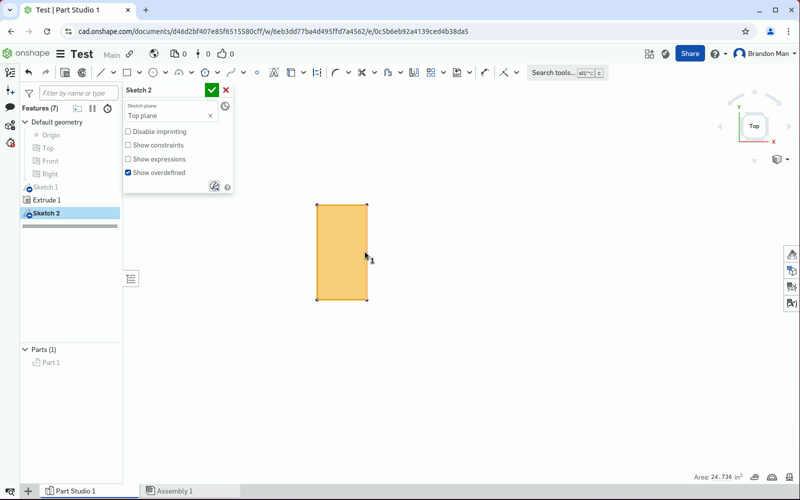
scroll(-6)
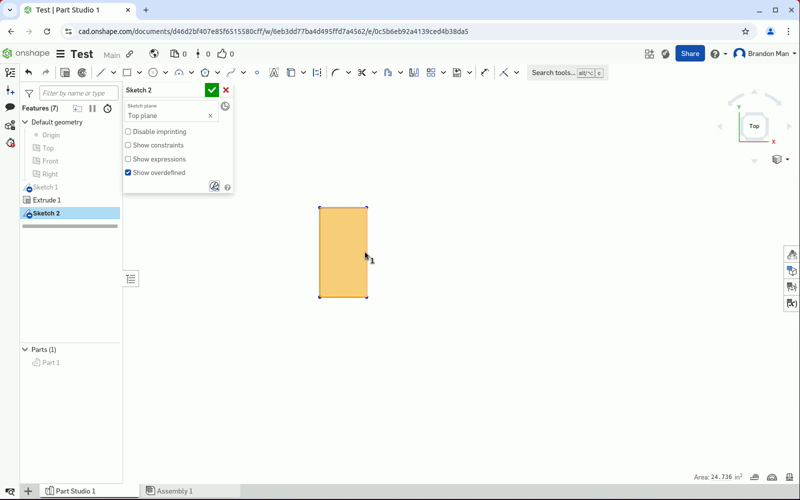
scroll(-6)
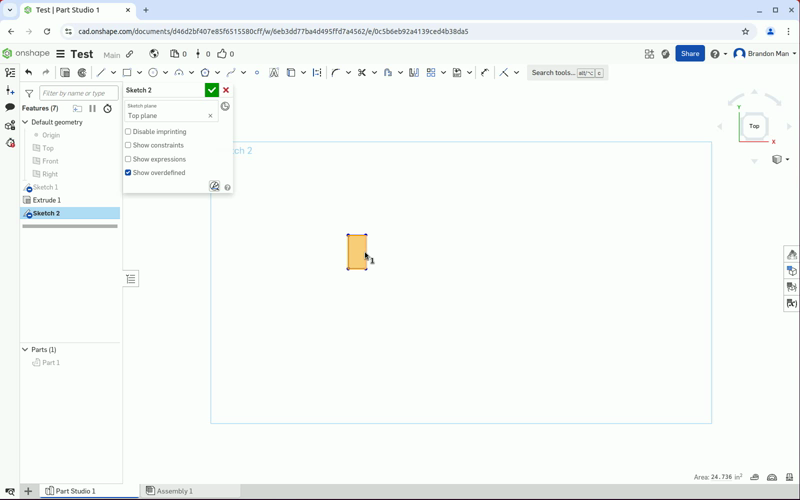
mouse_move(73, 352)
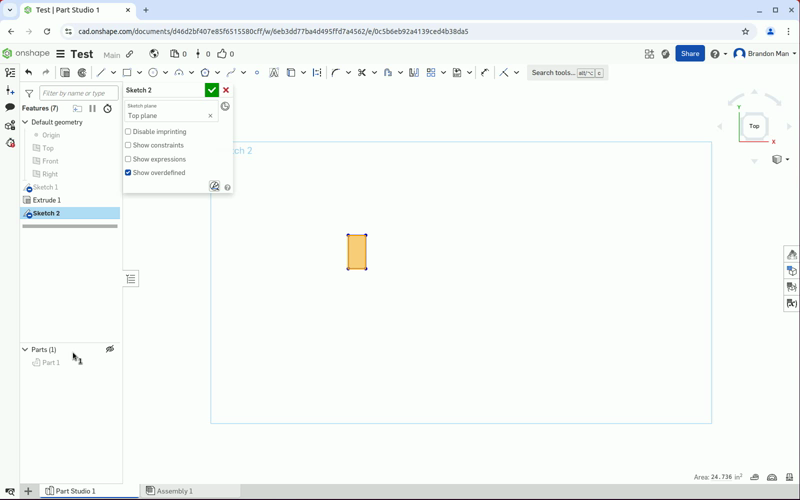
key(shift+y)
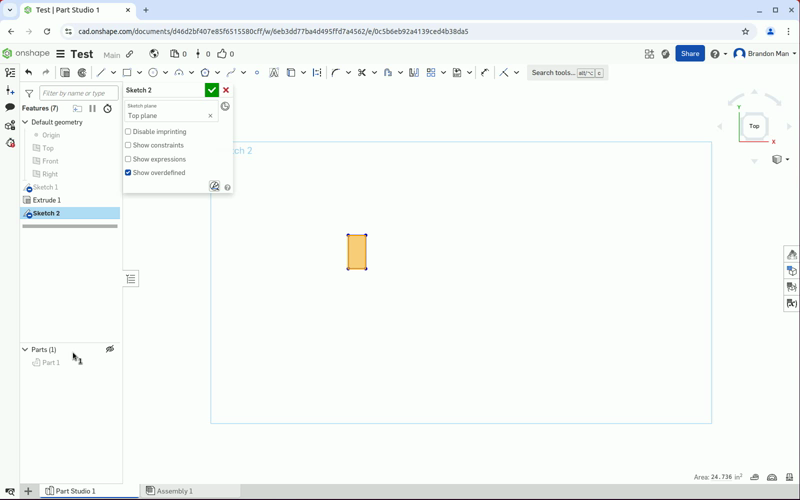
key(shift+e)
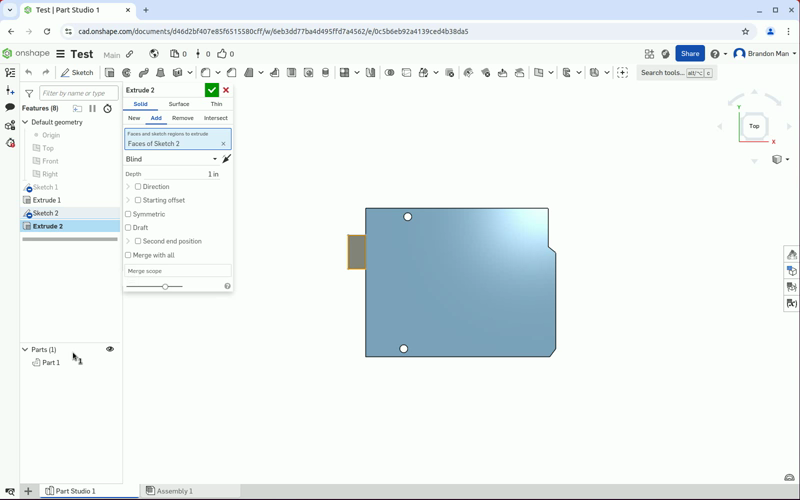
mouse_move(143, 106)
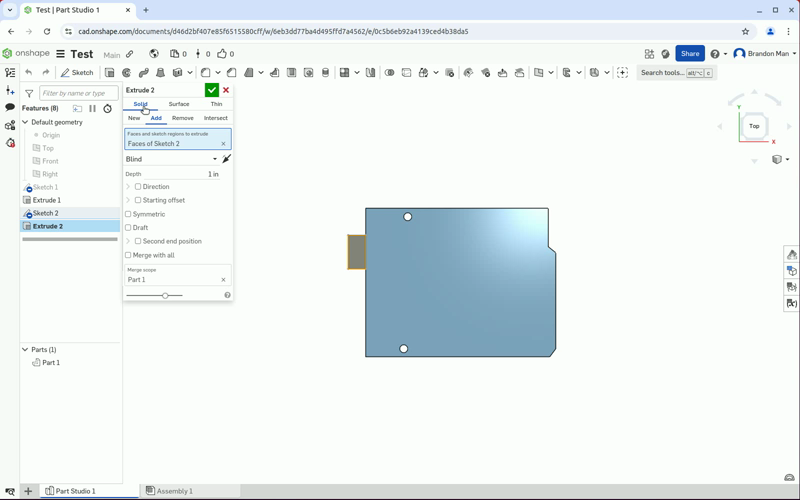
click(143, 106)
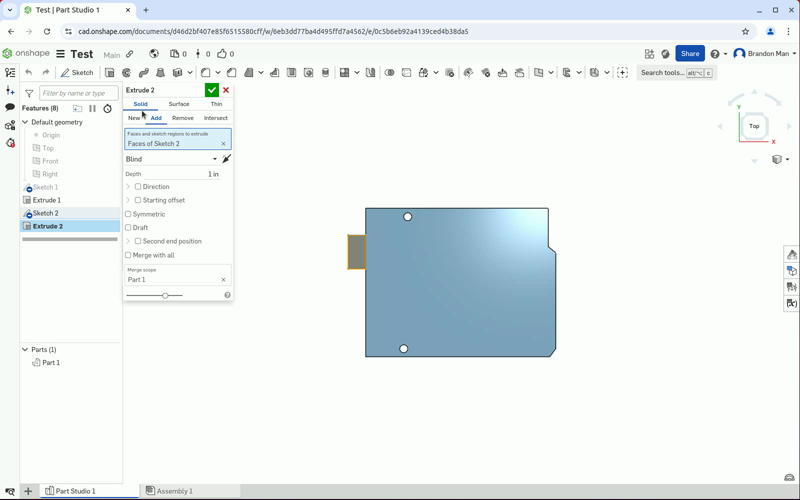
mouse_move(137, 120)
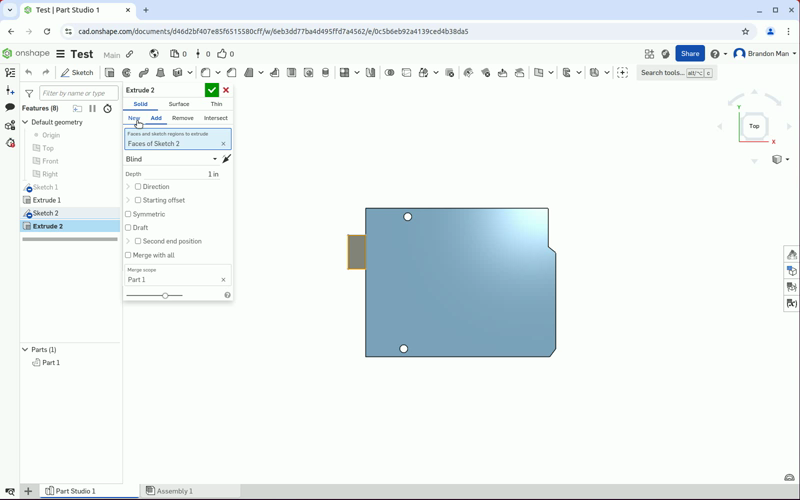
click(137, 120)
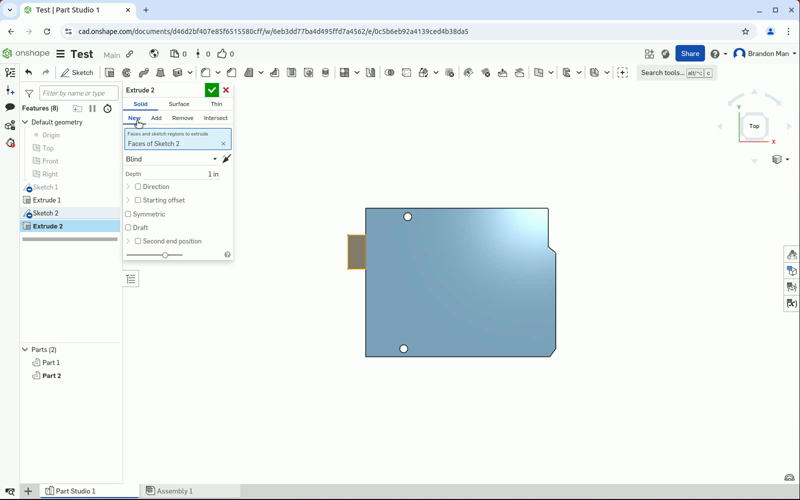
key(tab, 4)
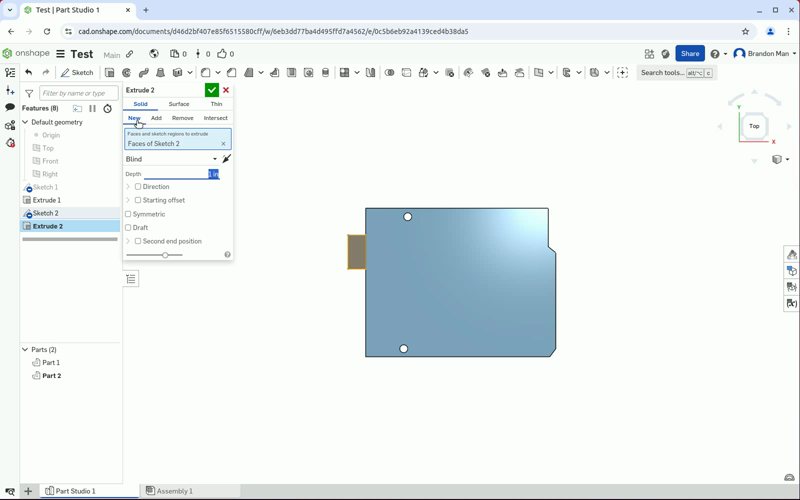
text(8.666)
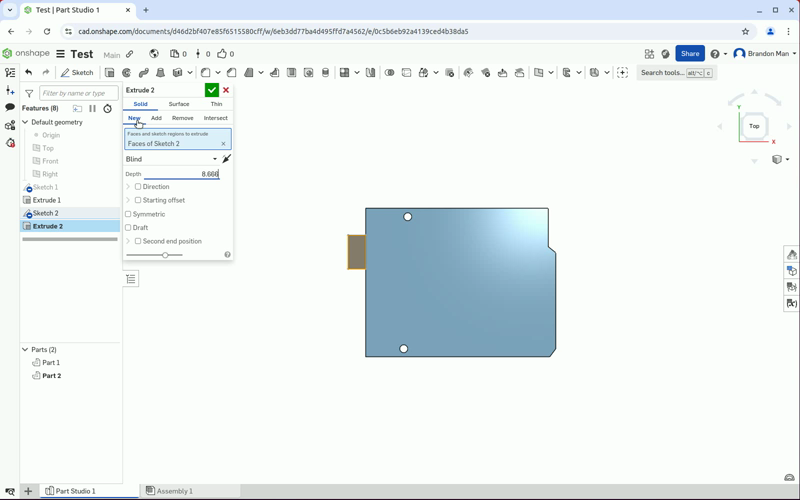
key(enter)
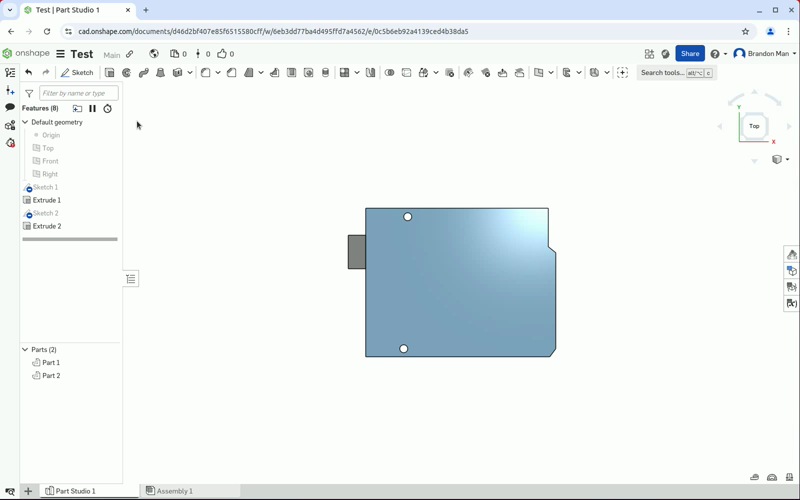
key(shift+h)
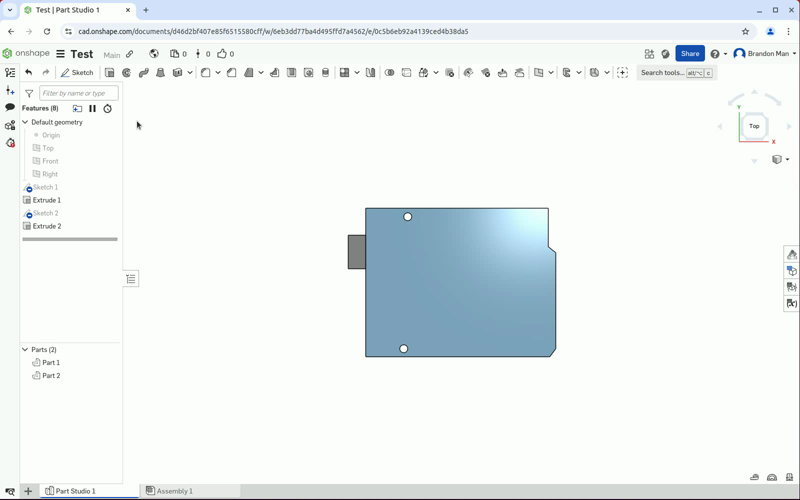
key(shift+h)
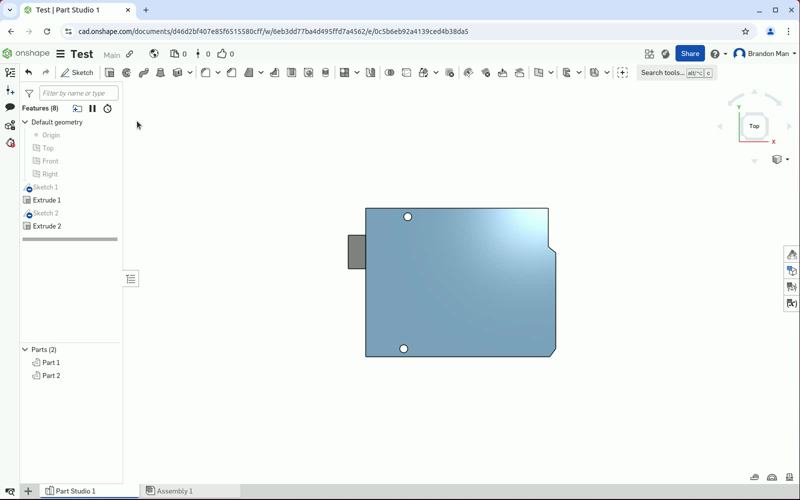
mouse_move(73, 189)
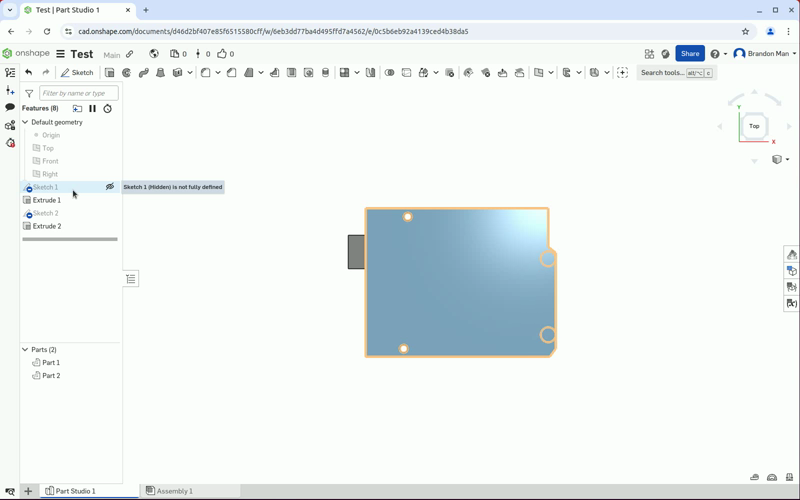
click(73, 189)
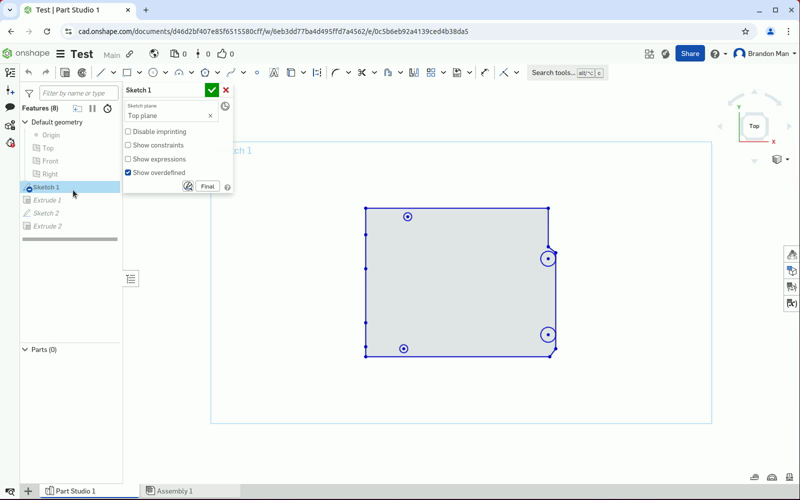
mouse_move(229, 92)
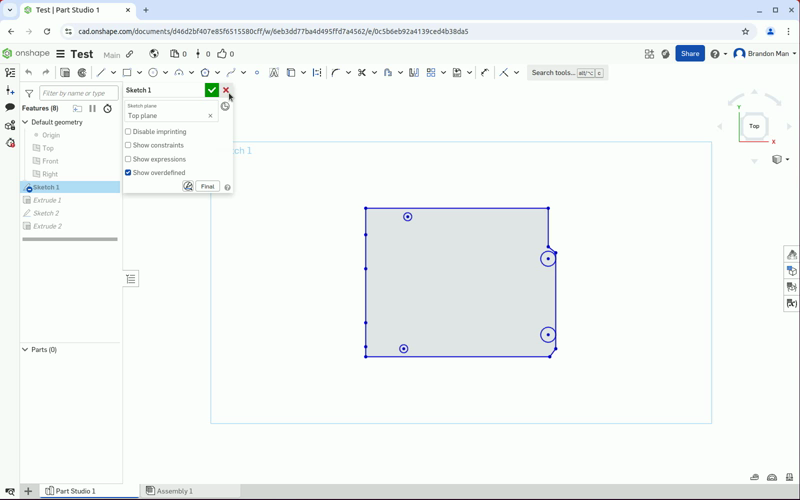
click(229, 92)
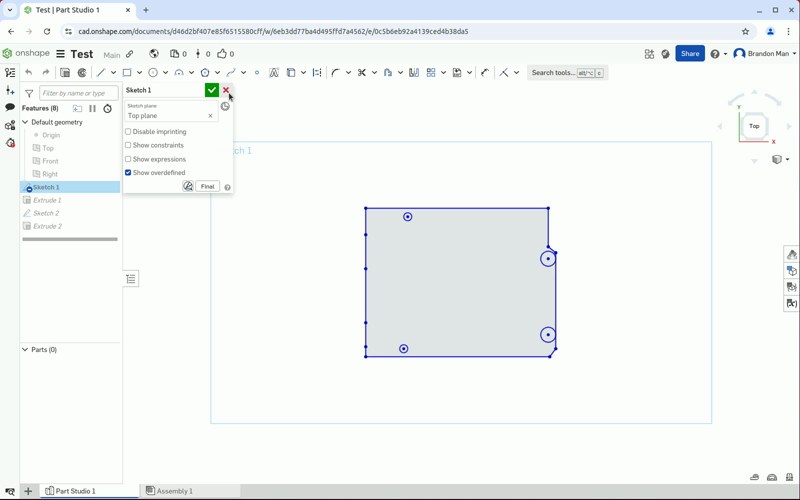
key(shift+s)
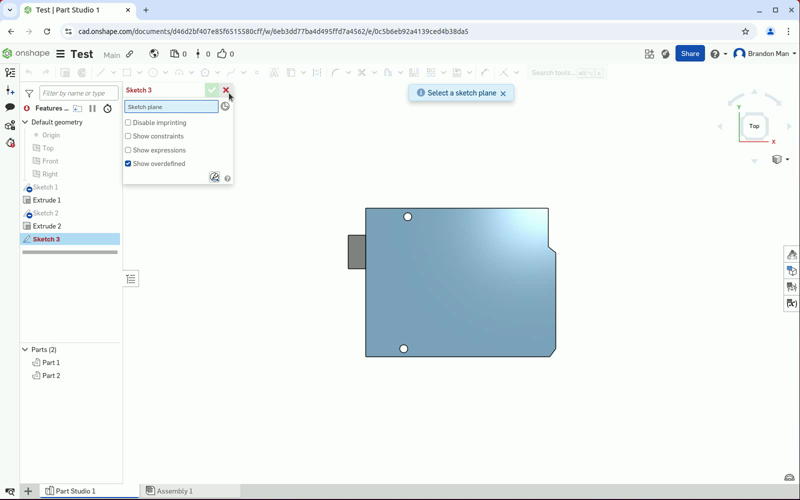
mouse_move(73, 150)
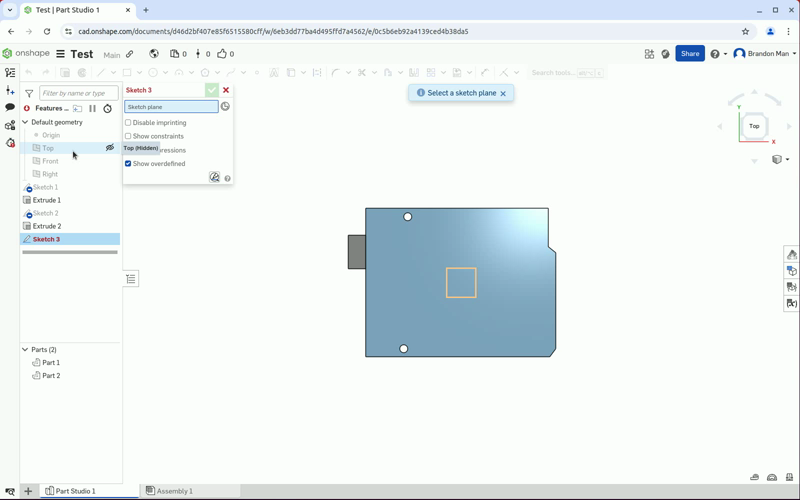
click(73, 150)
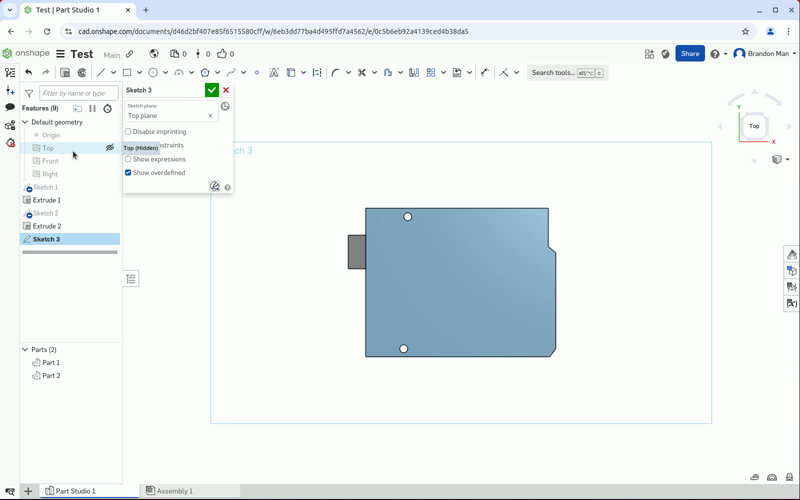
mouse_move(73, 352)
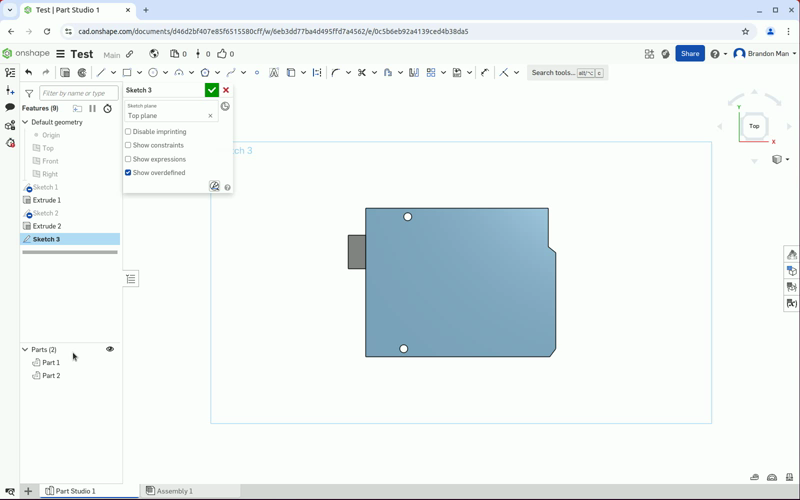
key(y)
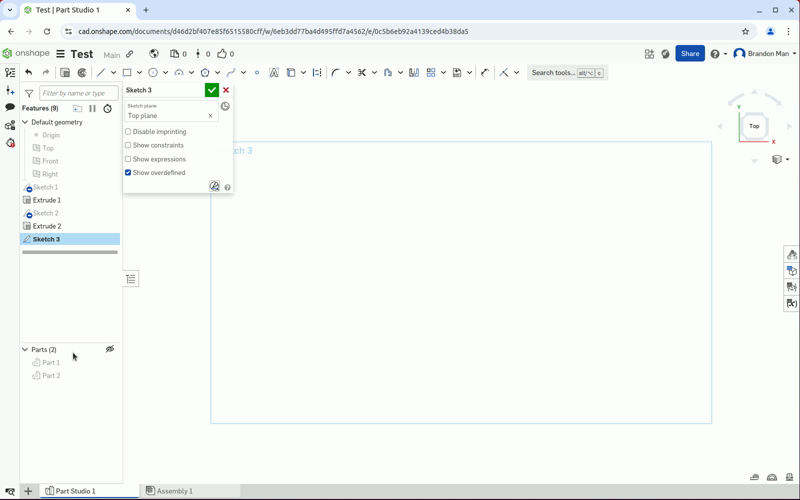
key(l)
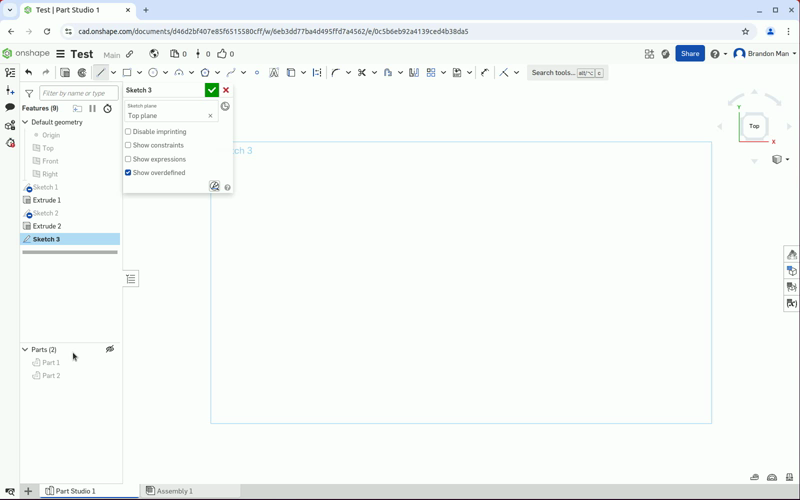
key_down(shift)
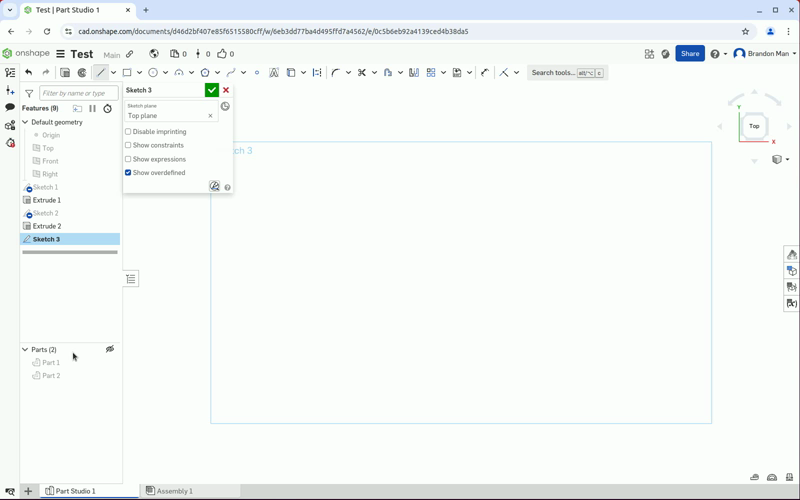
mouse_move(359, 347)
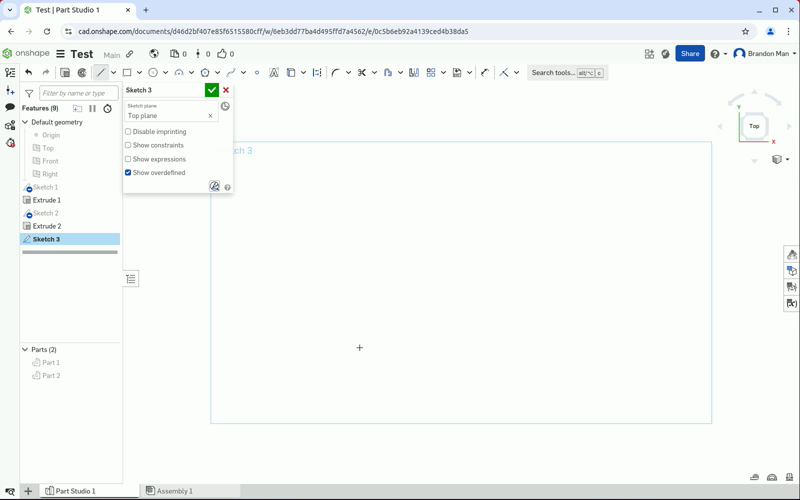
click(359, 347)
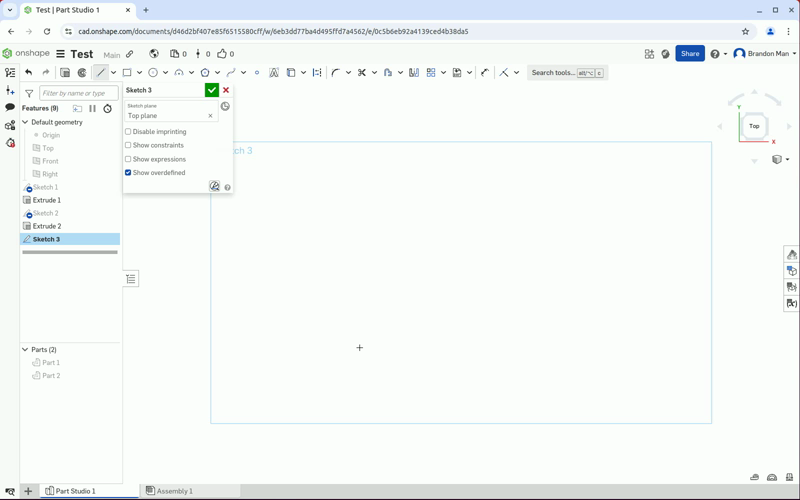
key_up(shift)
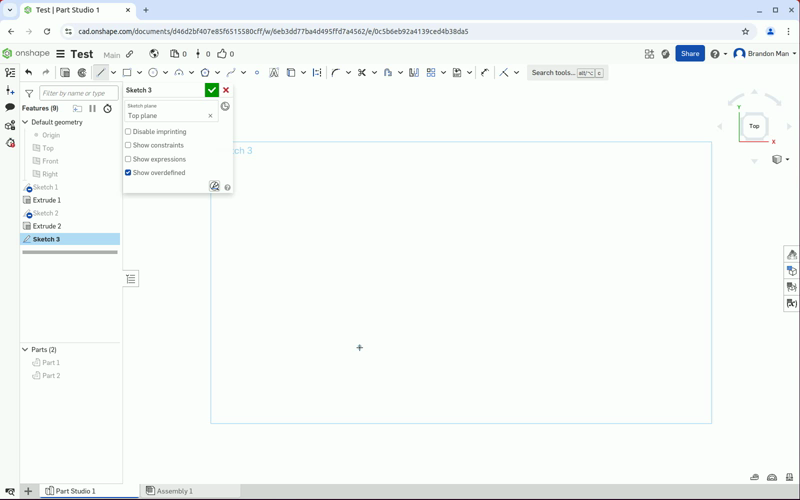
key_down(shift)
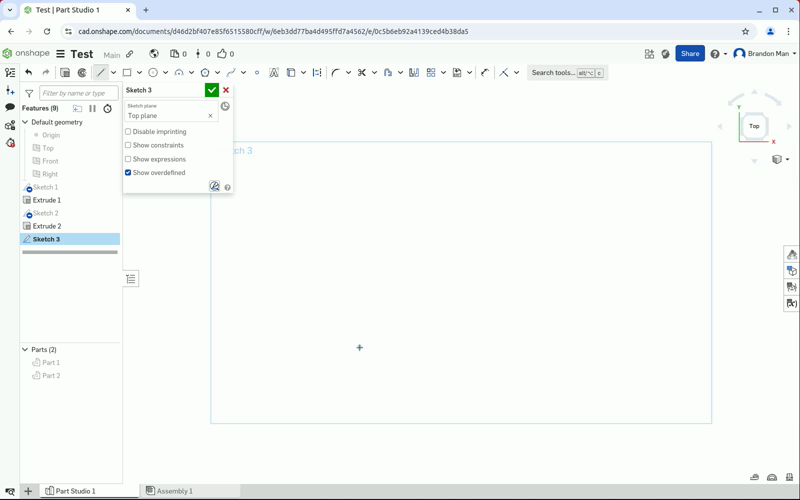
mouse_move(389, 347)
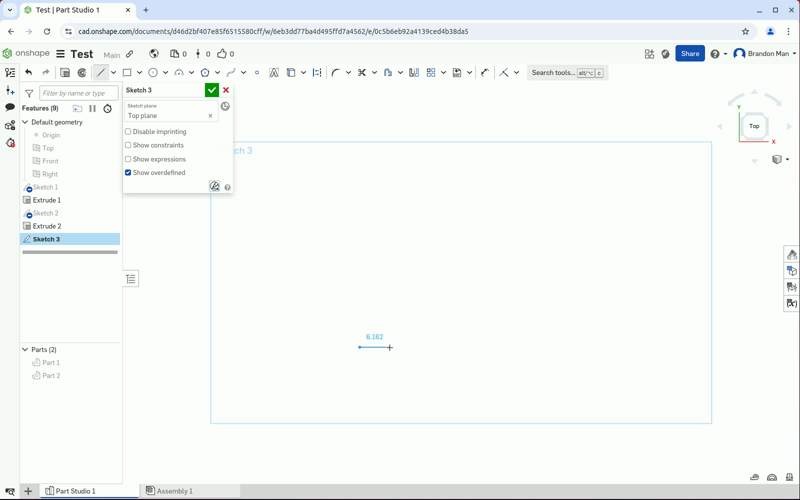
mouse_move(365, 347)
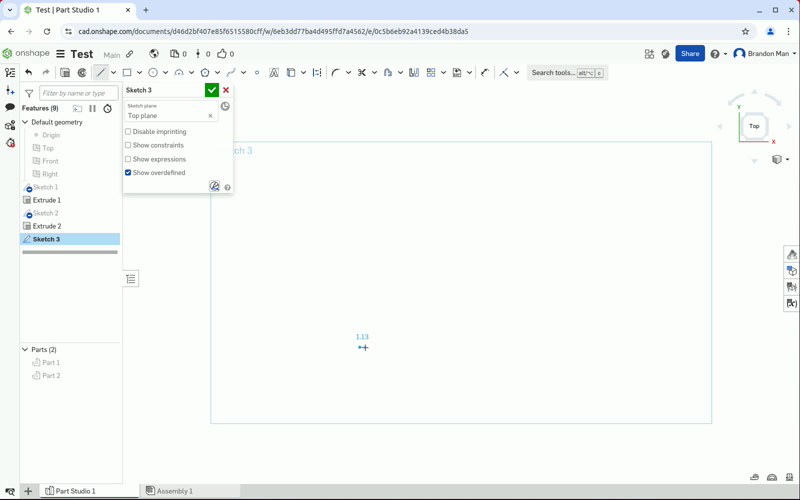
scroll(6)
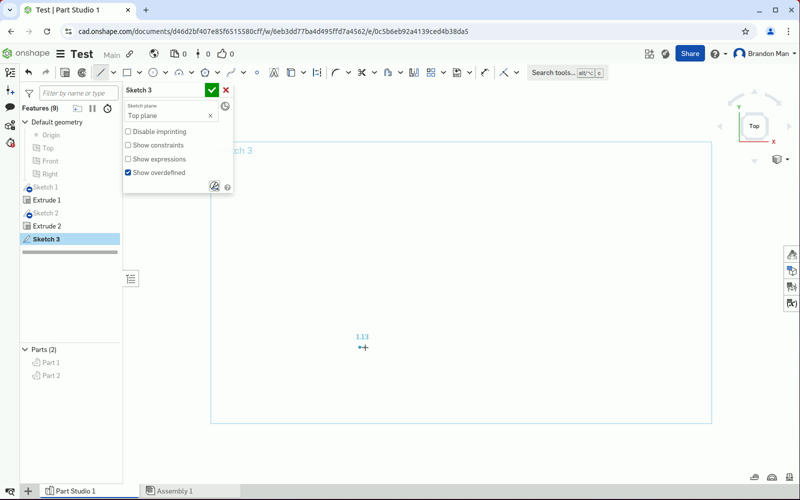
scroll(6)
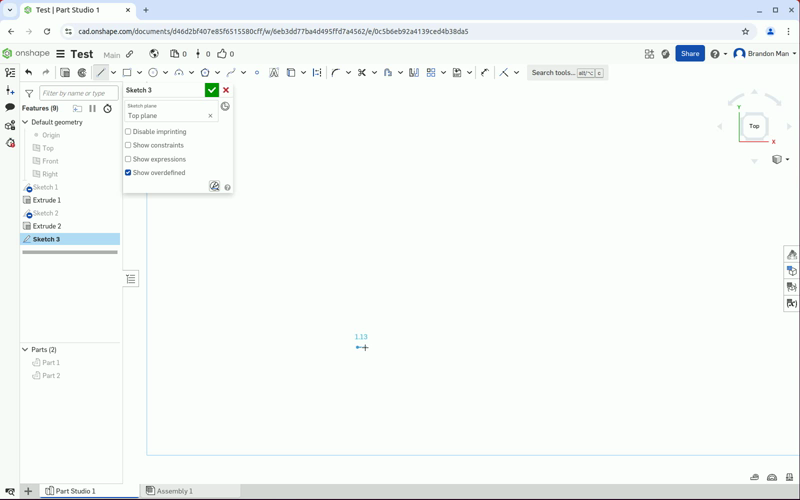
scroll(6)
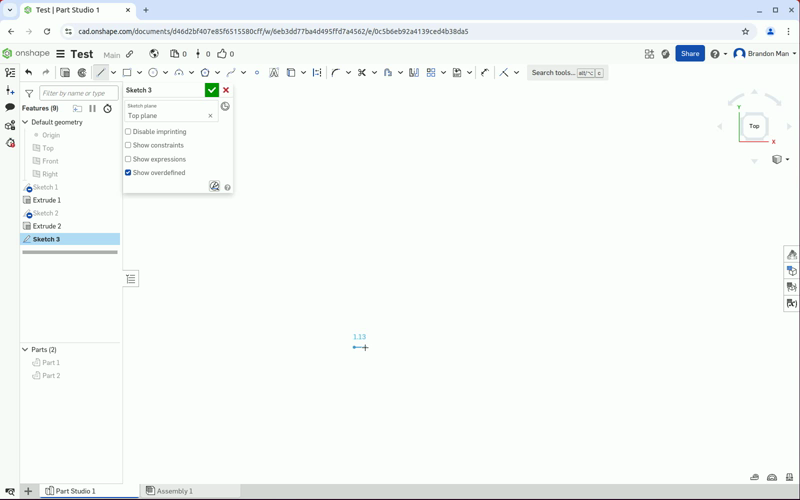
scroll(6)
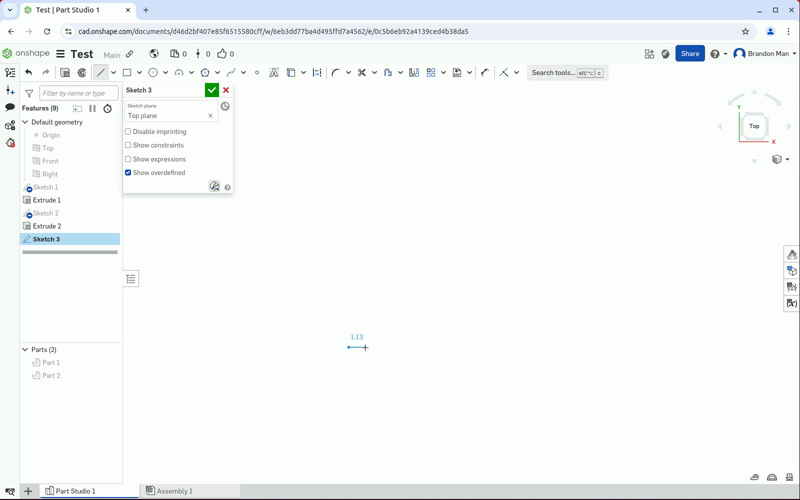
scroll(6)
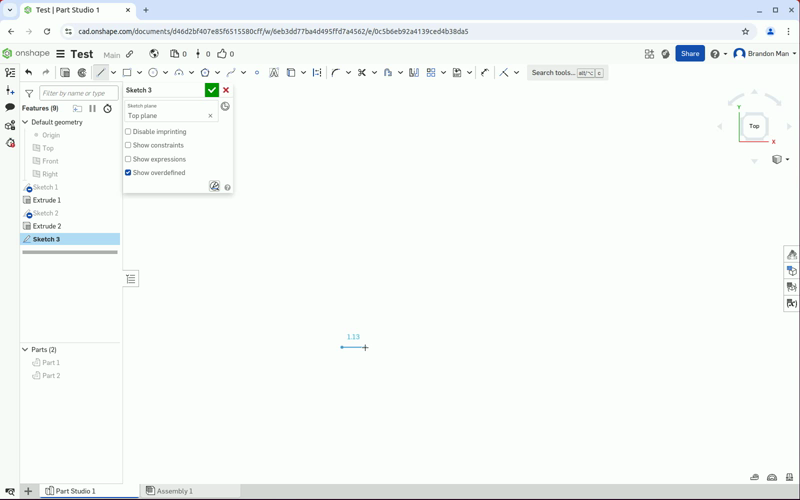
scroll(6)
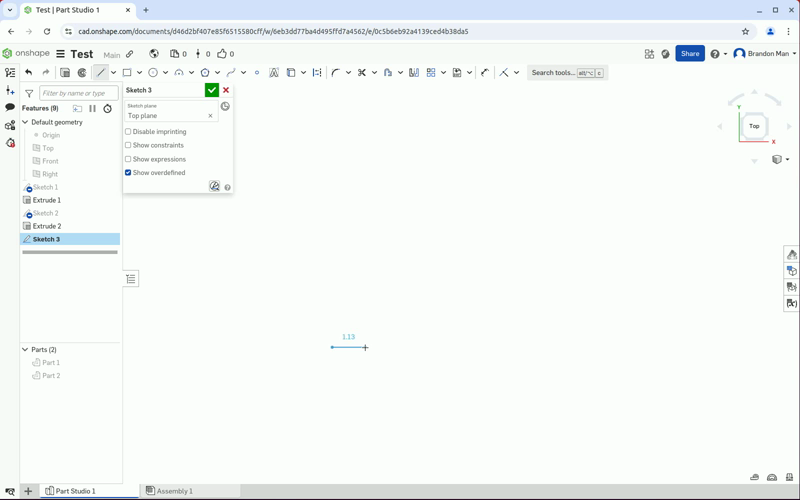
scroll(6)
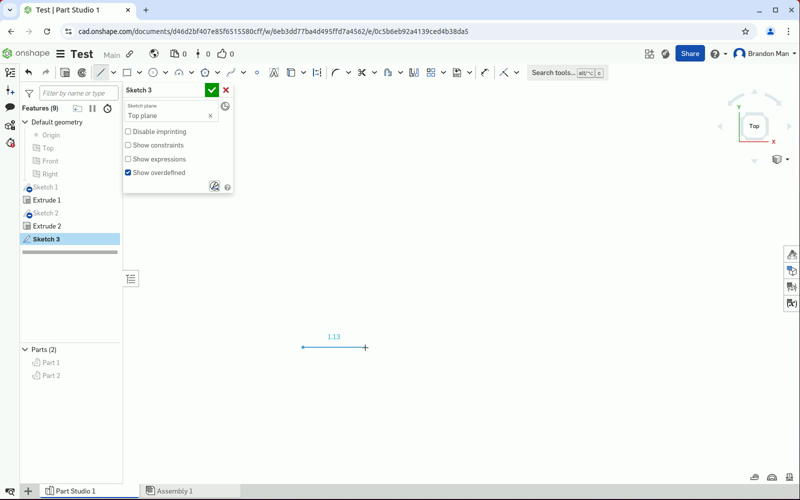
click(365, 347)
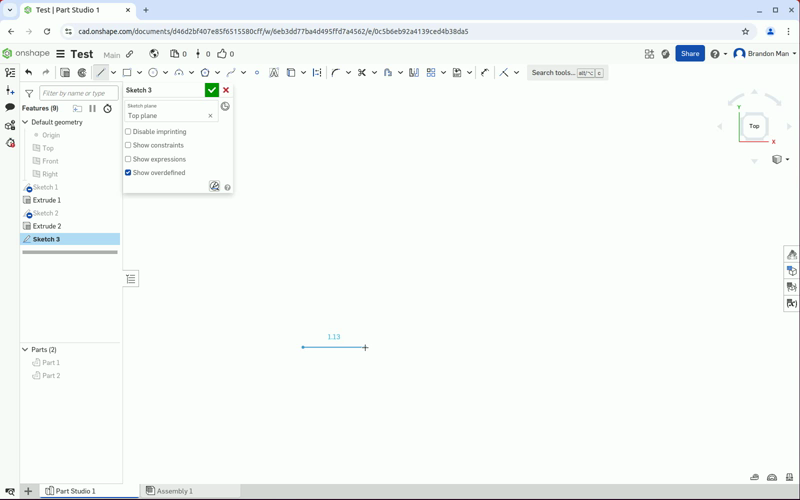
scroll(-6)
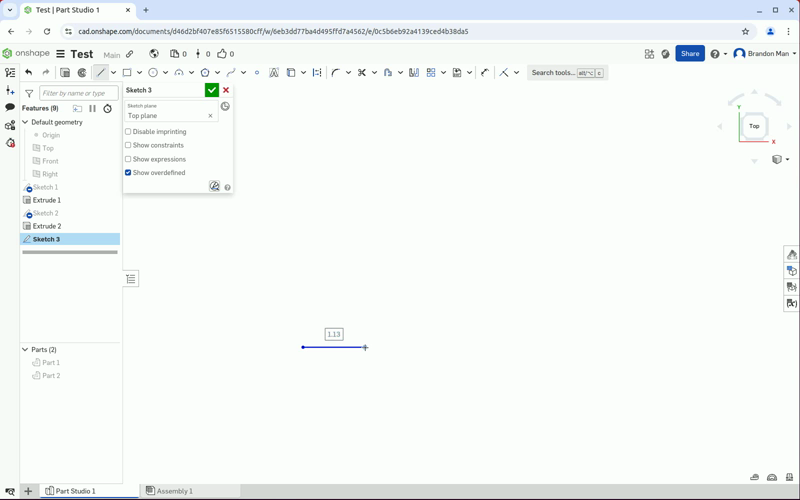
scroll(-6)
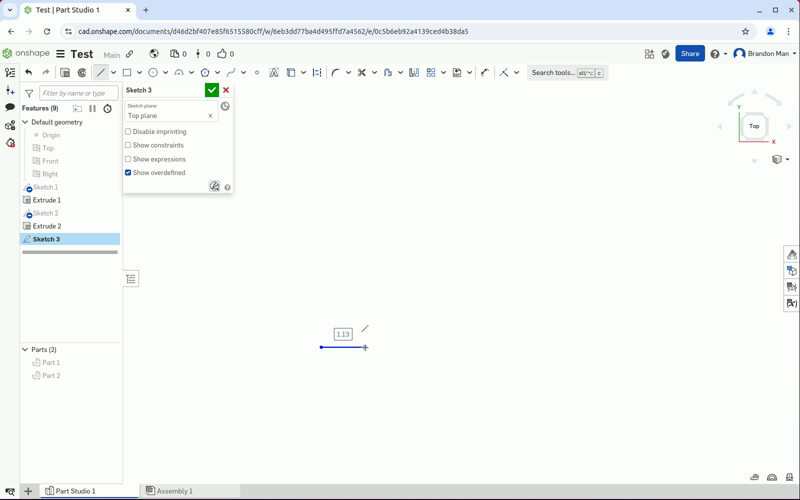
scroll(-6)
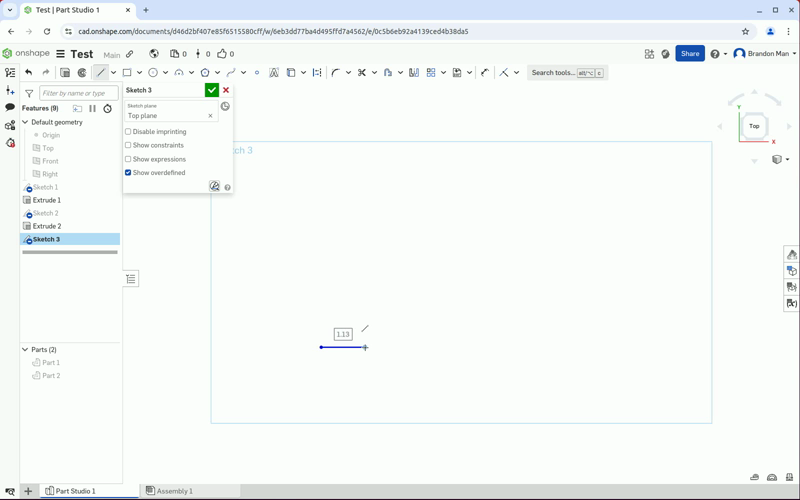
scroll(-6)
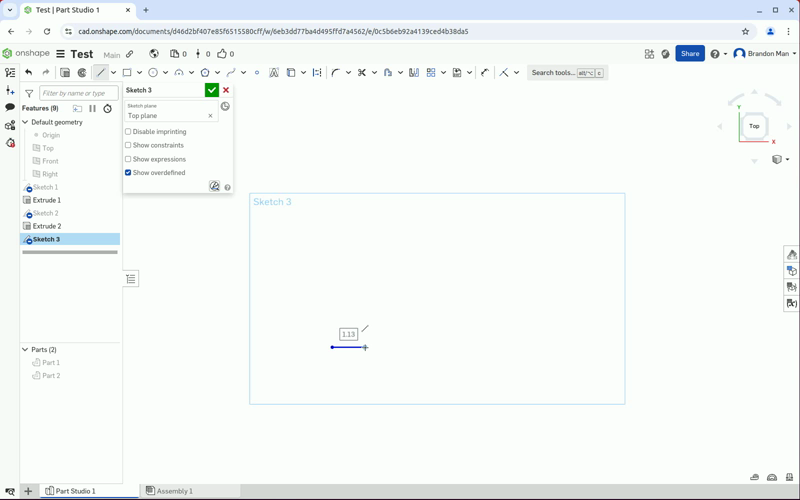
scroll(-6)
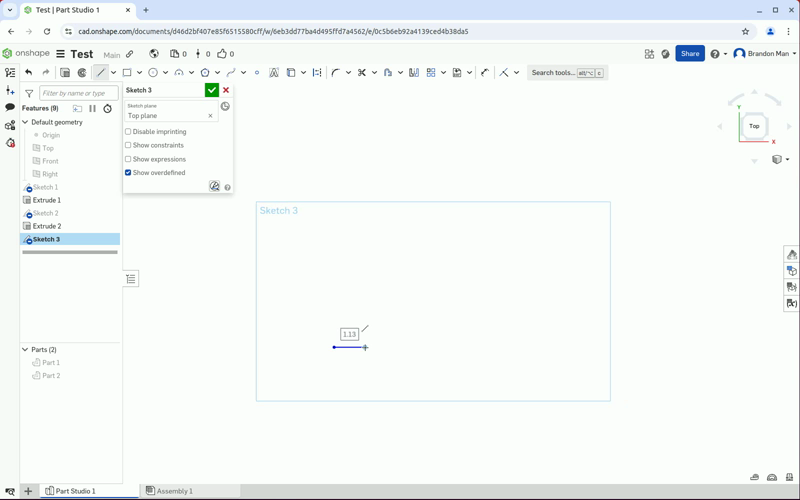
scroll(-6)
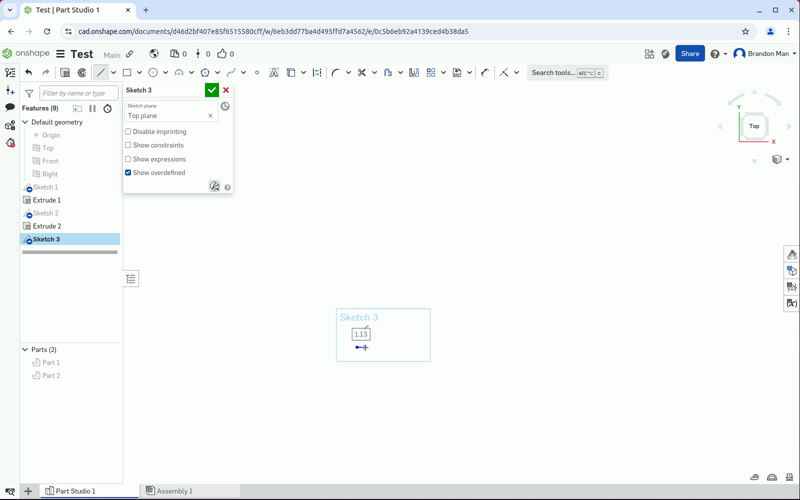
scroll(-6)
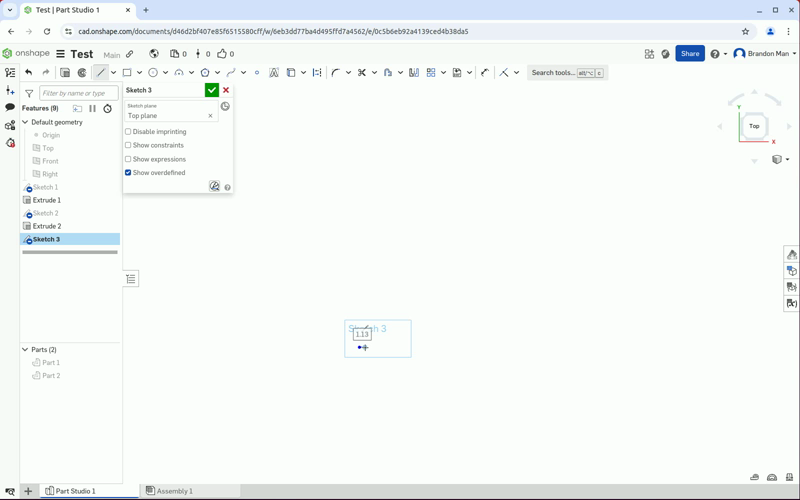
key_up(shift)
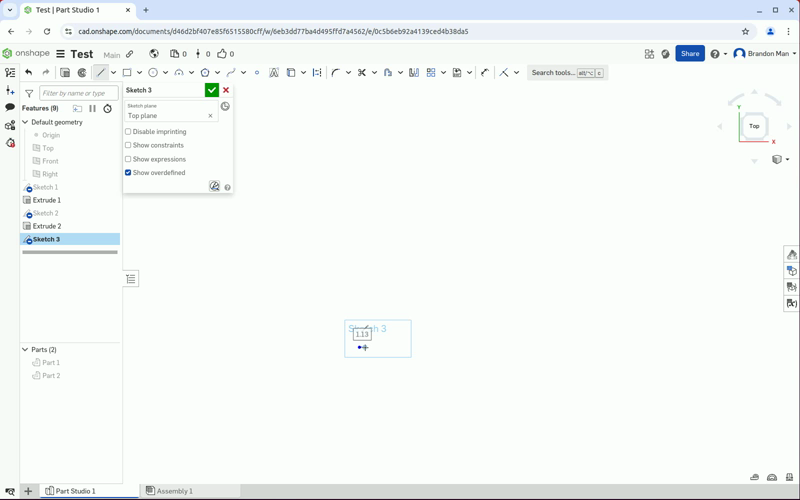
key_down(shift)
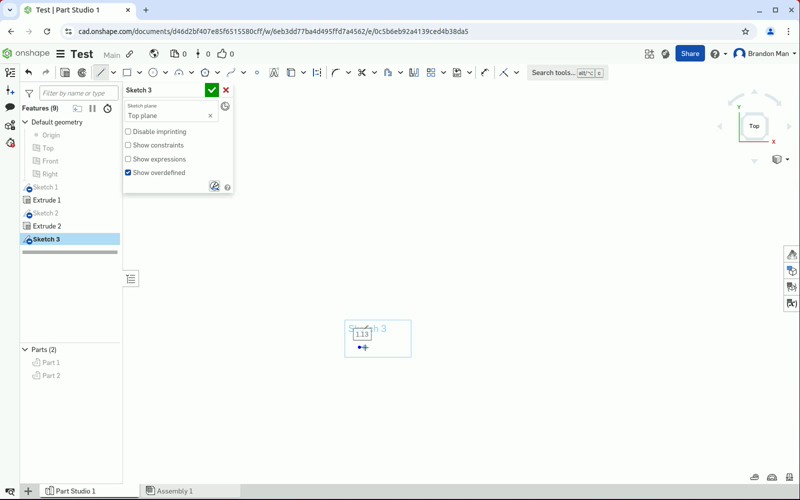
mouse_move(395, 347)
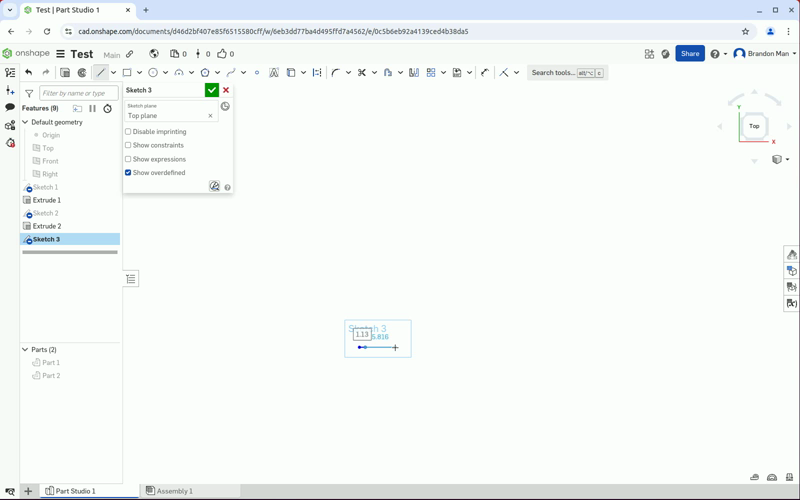
mouse_move(365, 321)
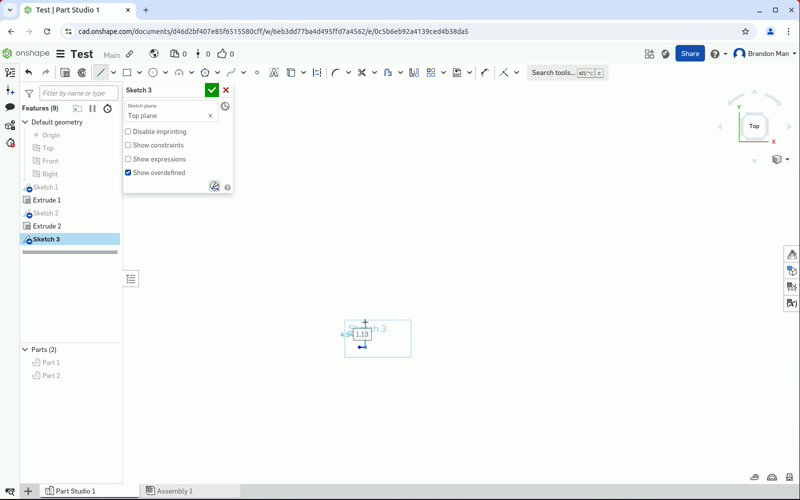
click(365, 321)
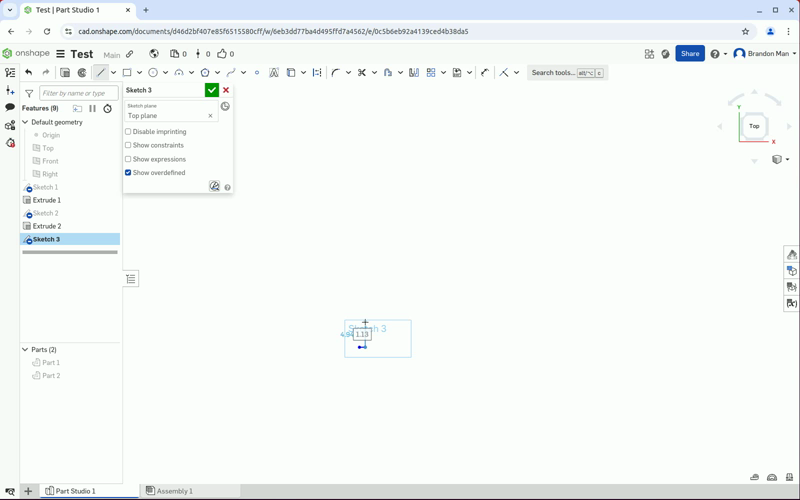
key_up(shift)
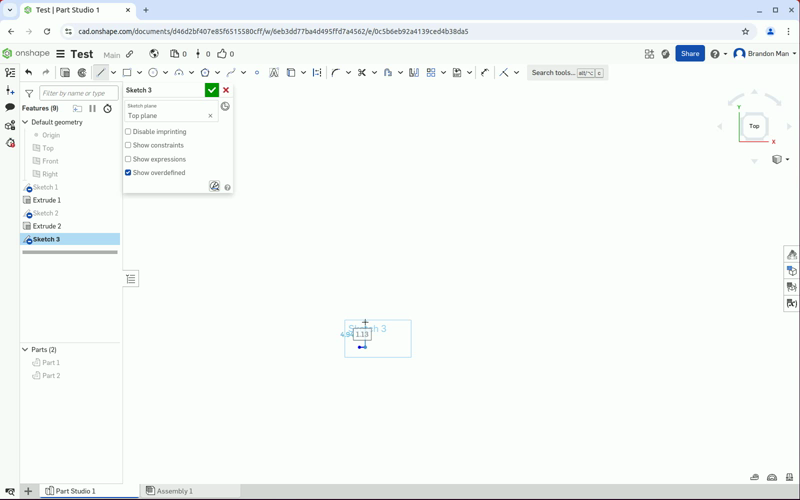
key_down(shift)
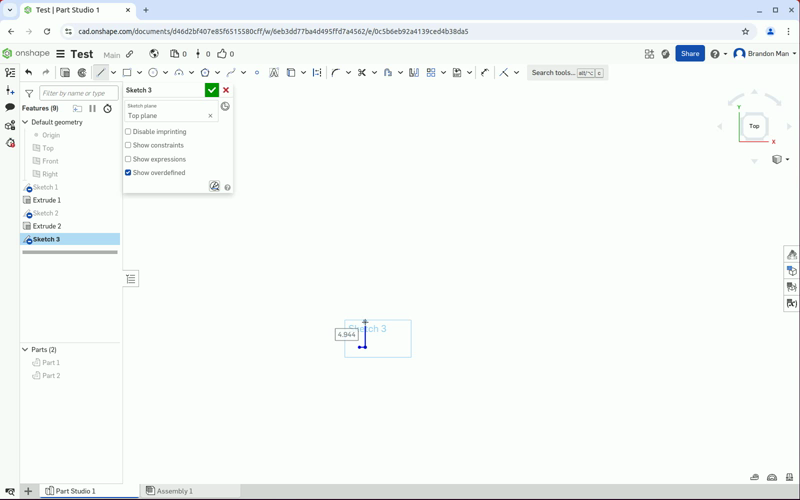
mouse_move(395, 321)
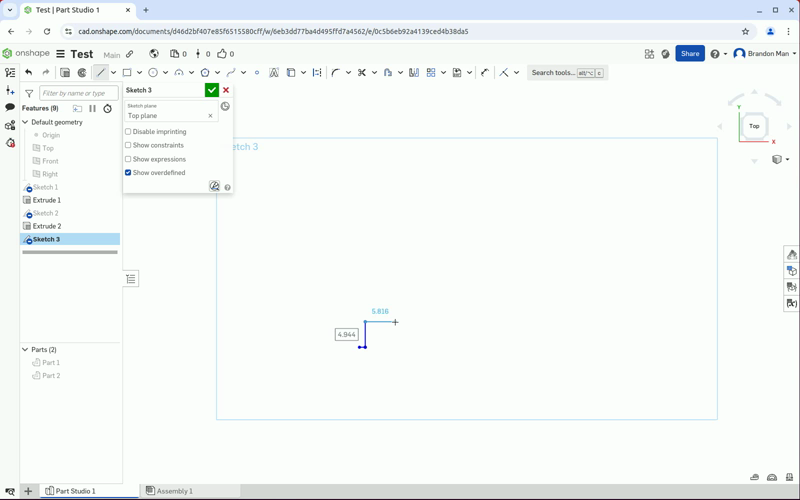
mouse_move(359, 321)
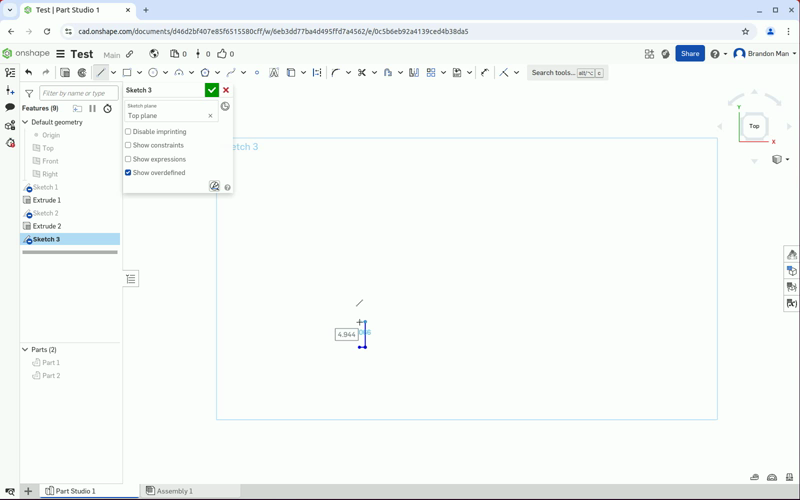
scroll(6)
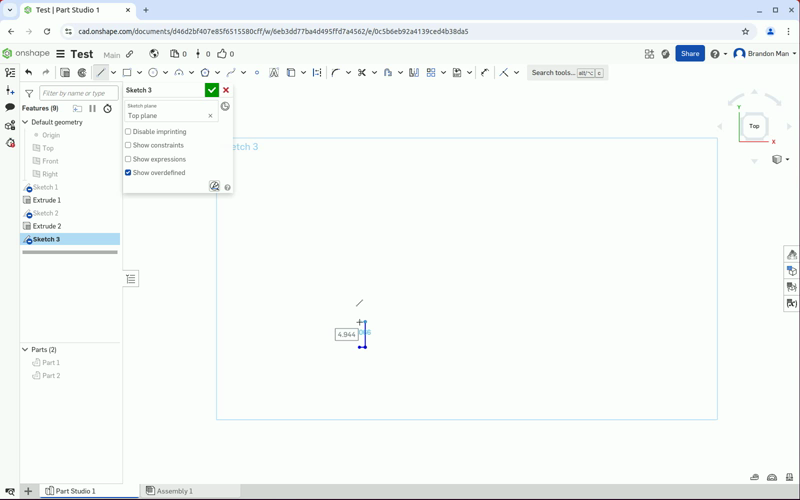
scroll(6)
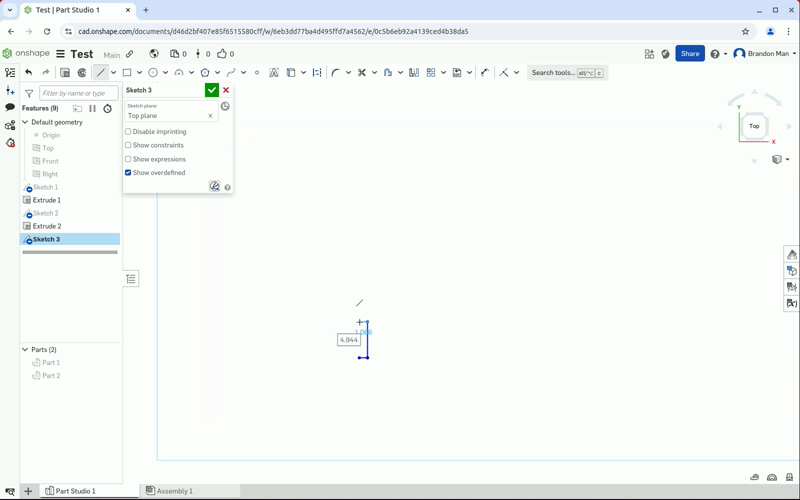
scroll(6)
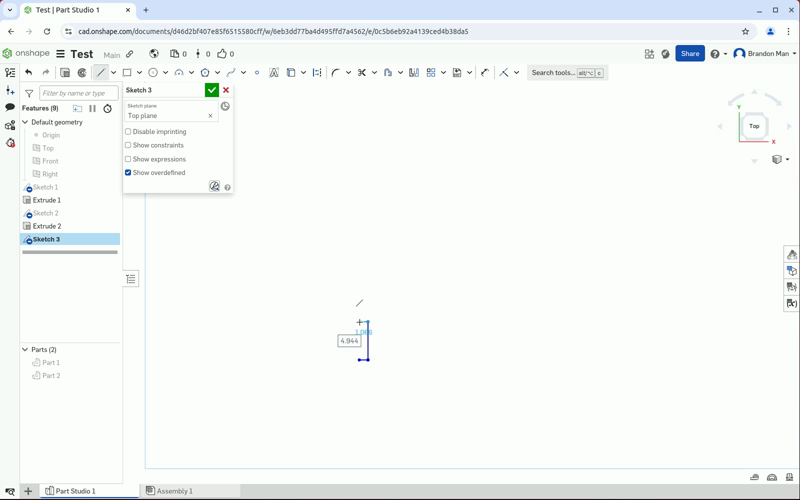
scroll(6)
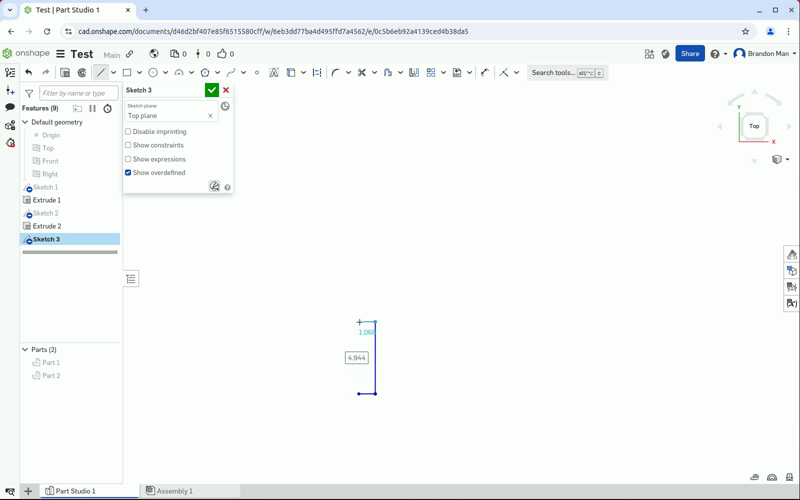
scroll(6)
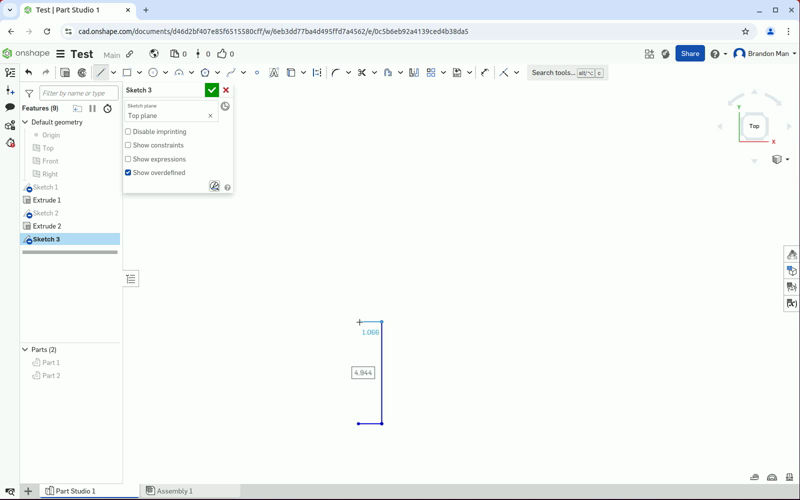
scroll(6)
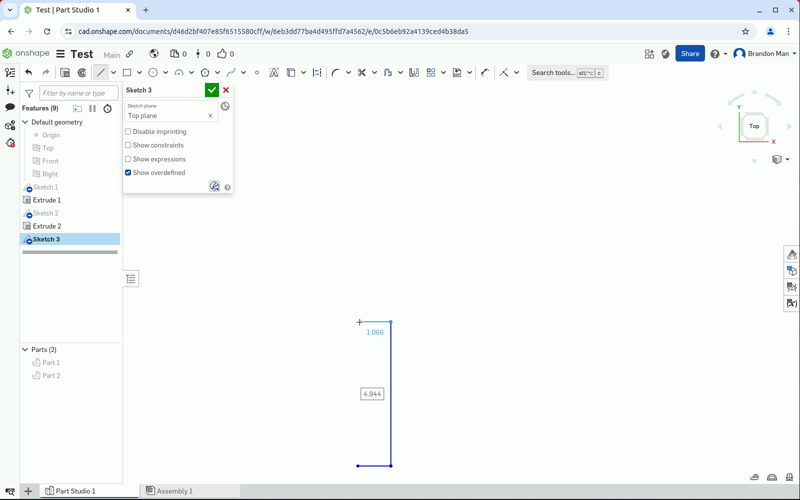
scroll(6)
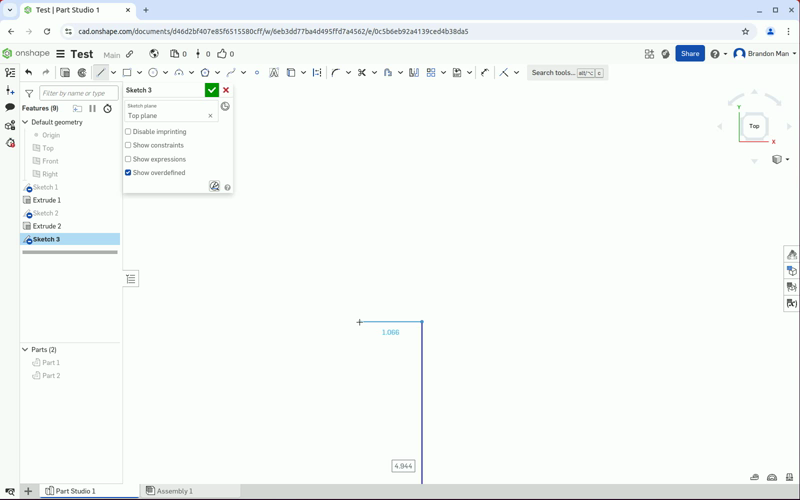
click(359, 321)
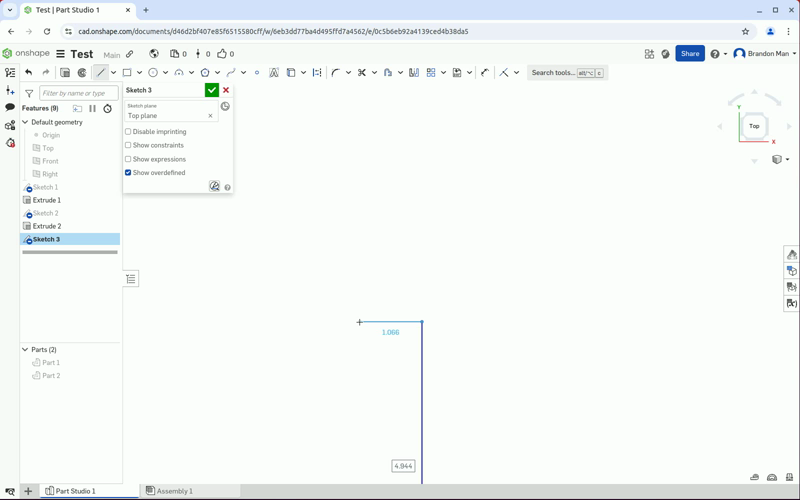
scroll(-6)
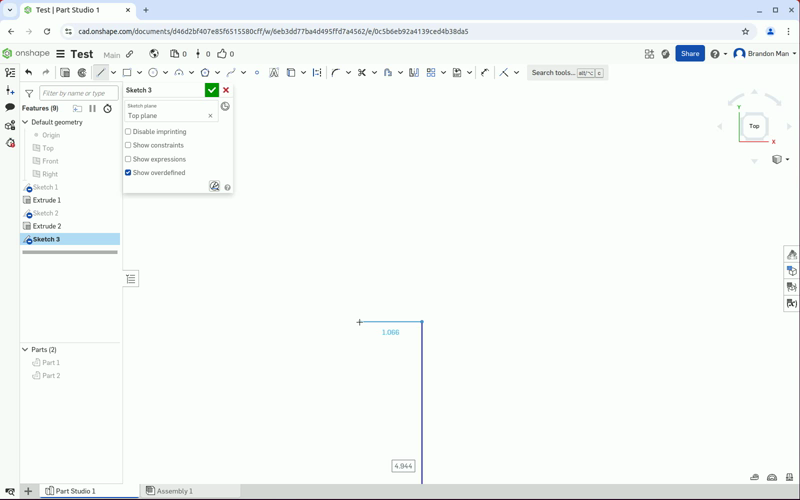
scroll(-6)
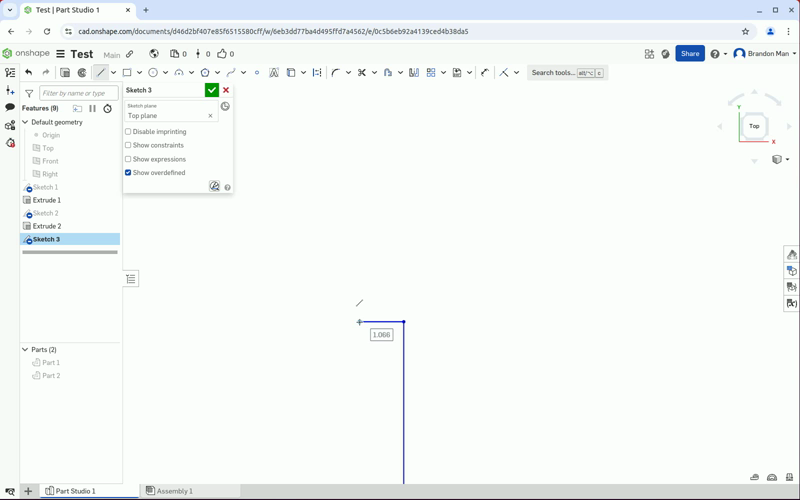
scroll(-6)
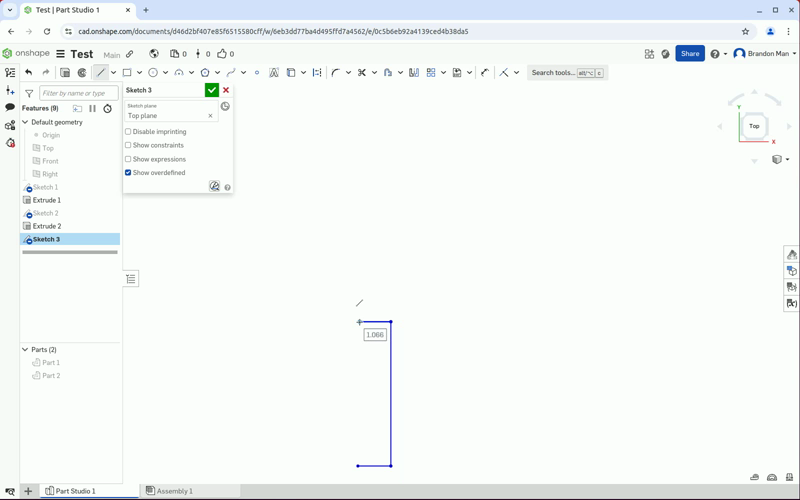
scroll(-6)
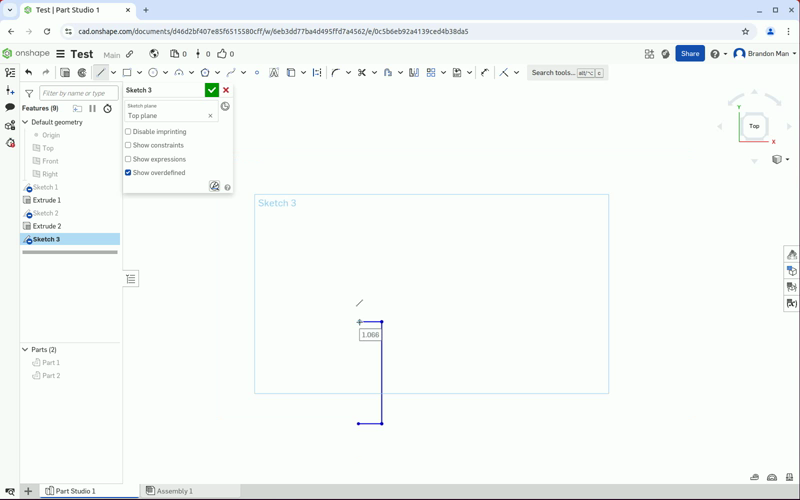
scroll(-6)
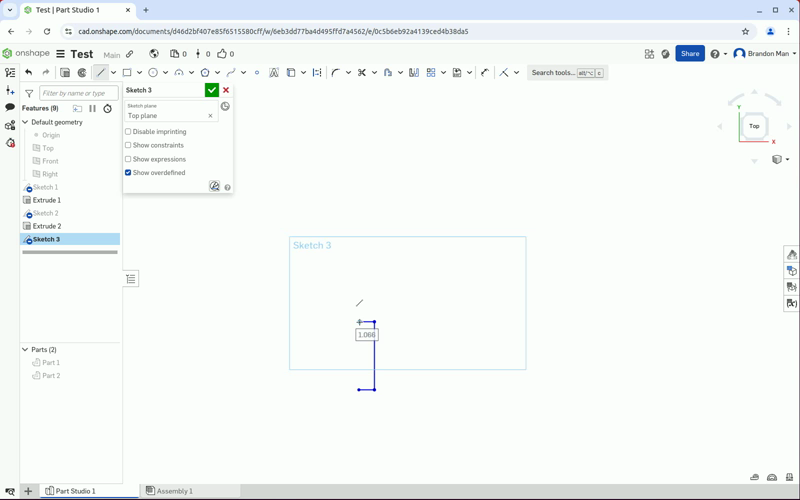
scroll(-6)
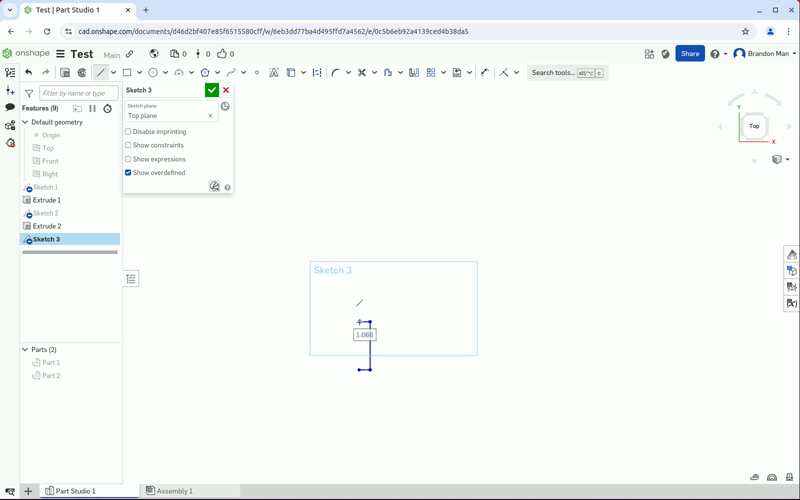
scroll(-6)
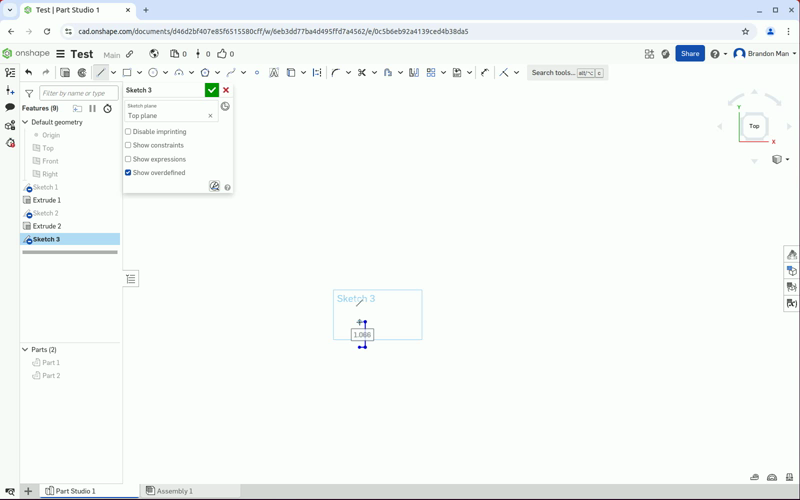
key_up(shift)
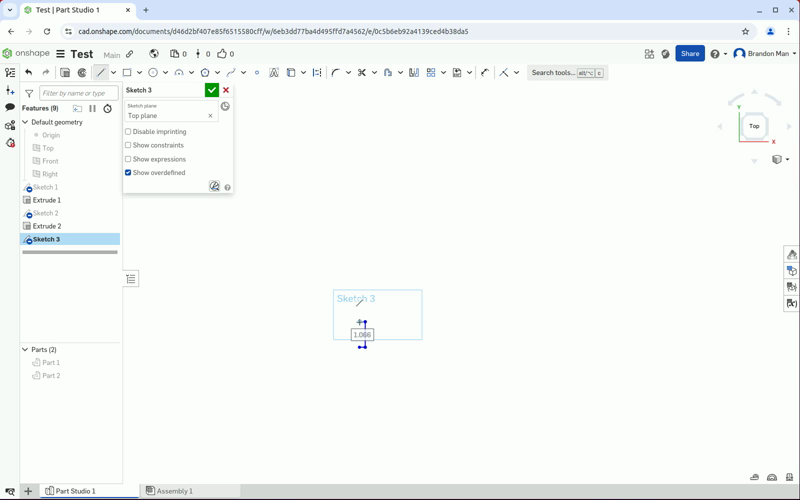
mouse_move(389, 321)
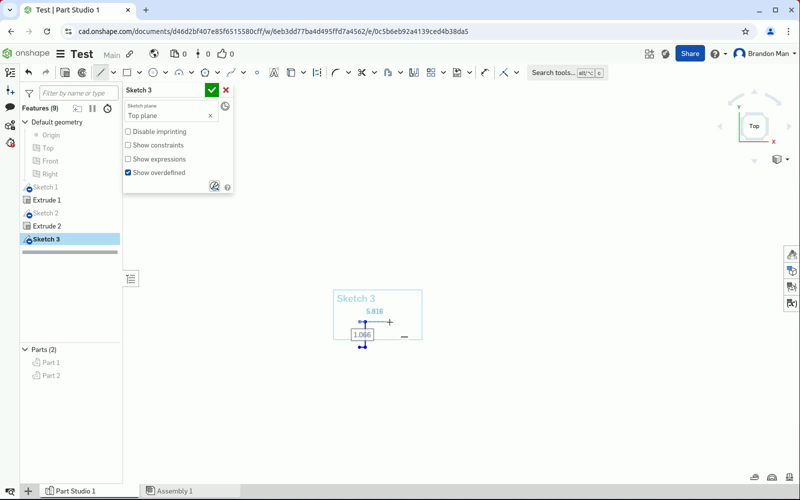
key_down(shift)
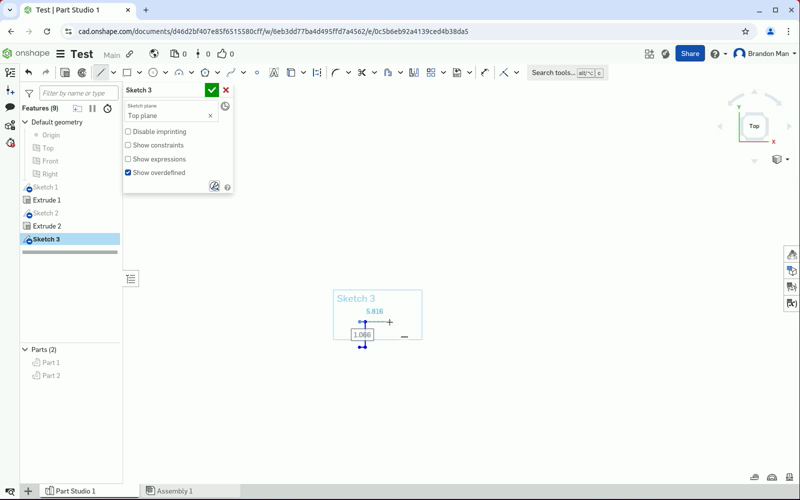
mouse_move(359, 347)
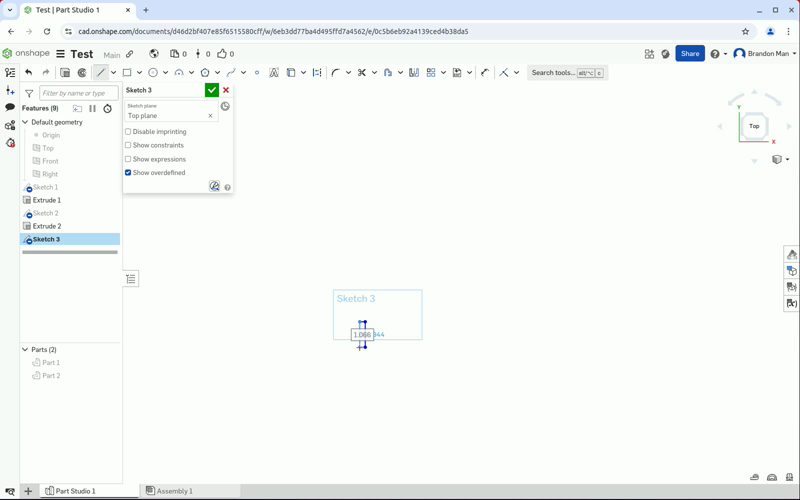
key_up(shift)
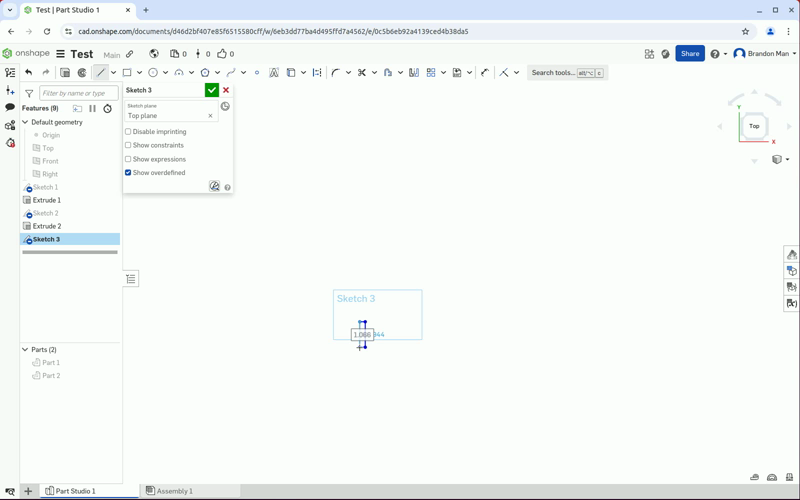
click(359, 347)
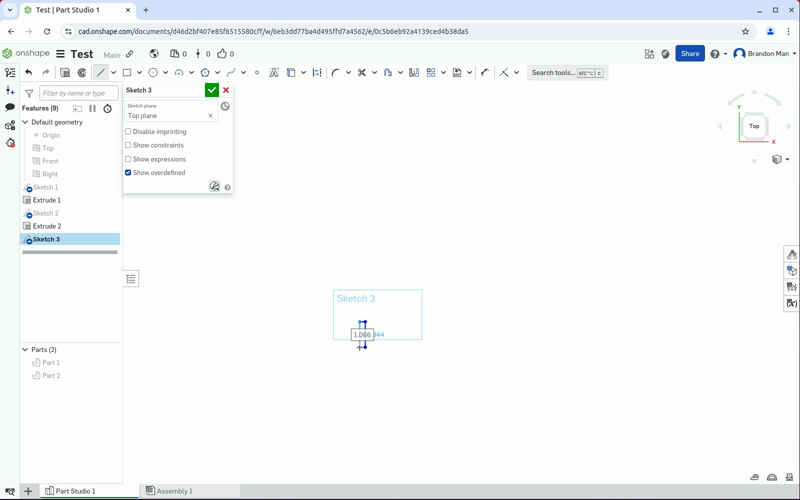
key(esc)
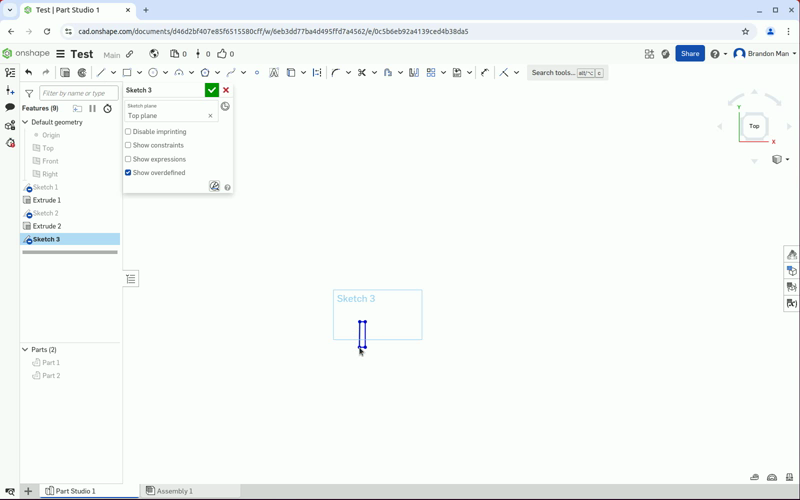
mouse_move(363, 335)
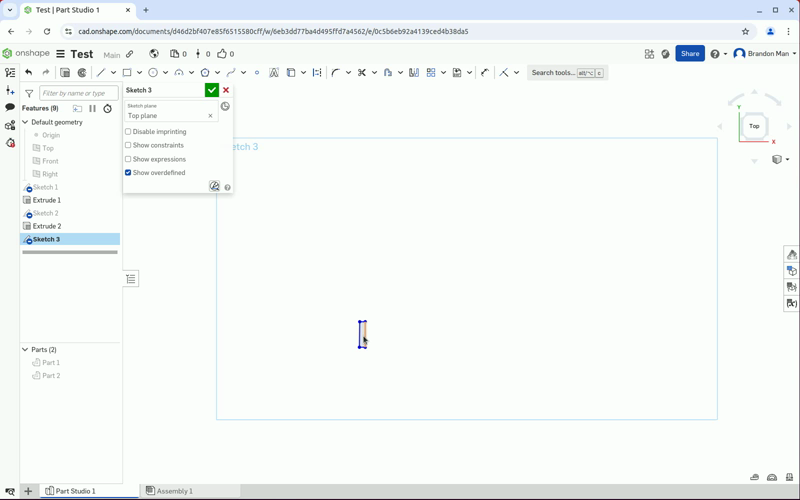
scroll(6)
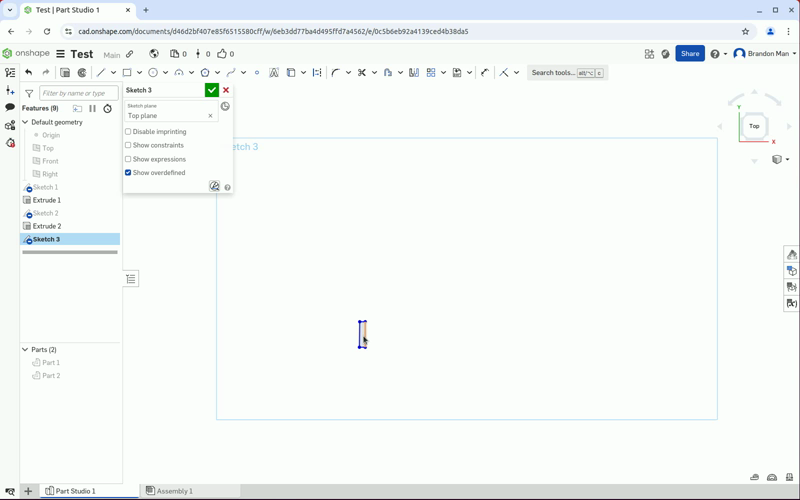
scroll(6)
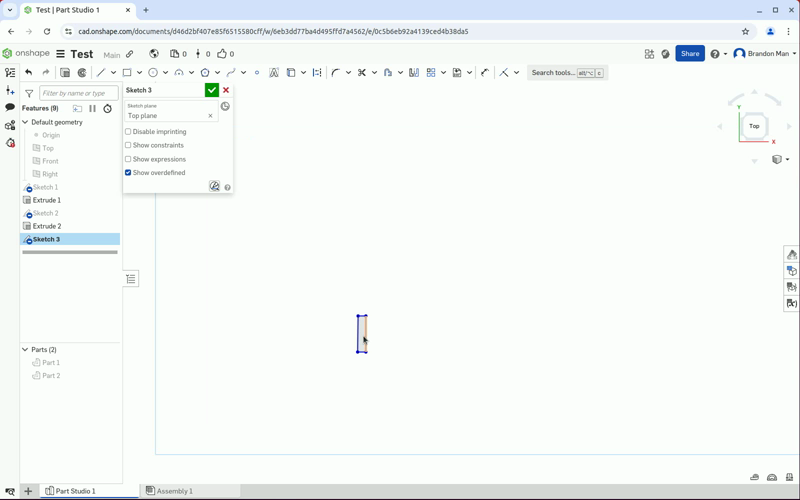
scroll(6)
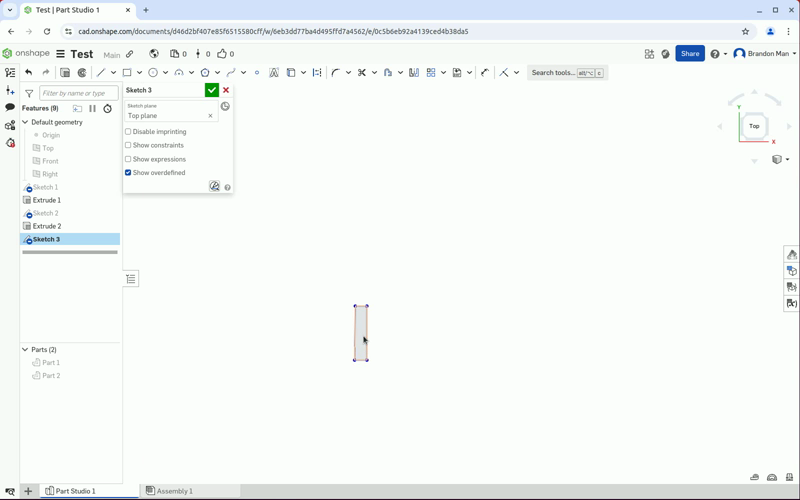
scroll(6)
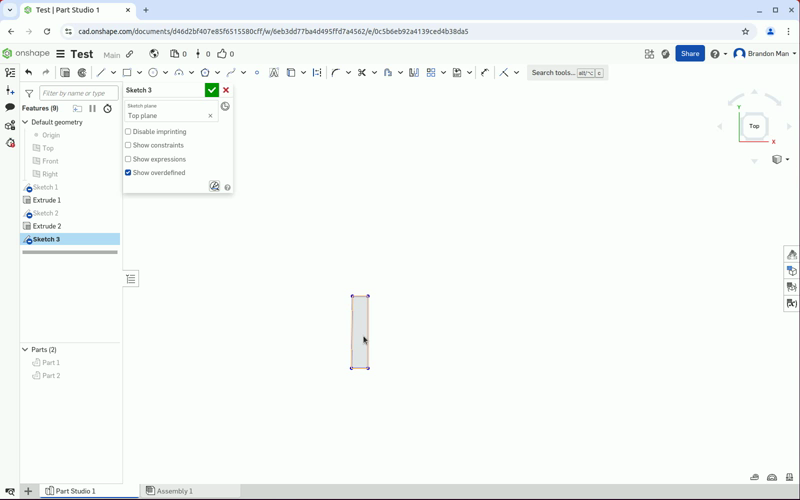
scroll(6)
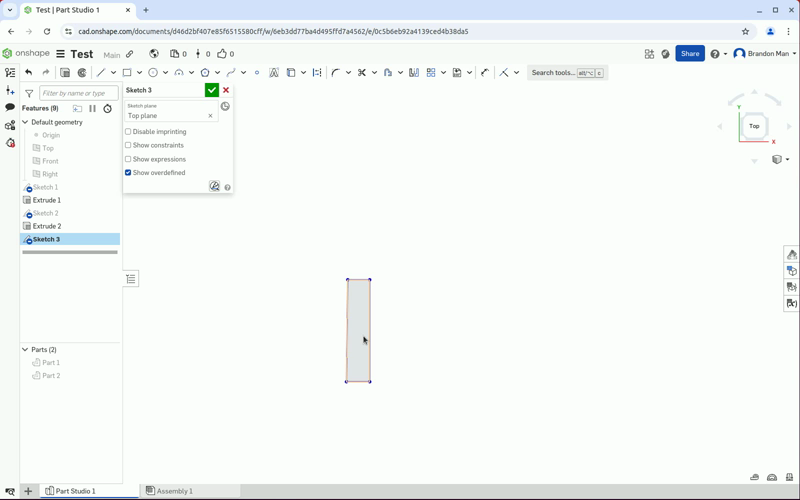
scroll(6)
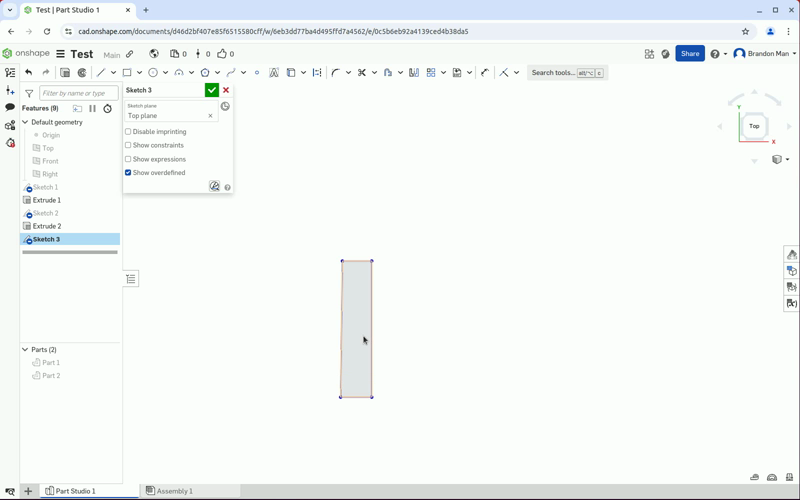
scroll(6)
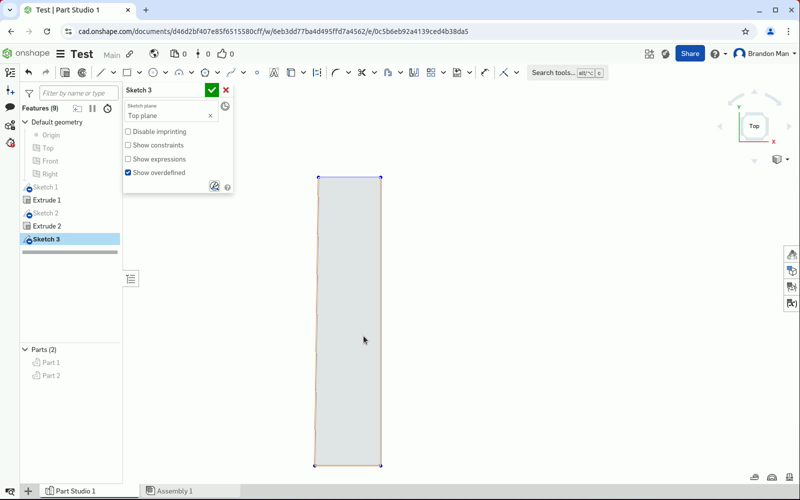
click(363, 335)
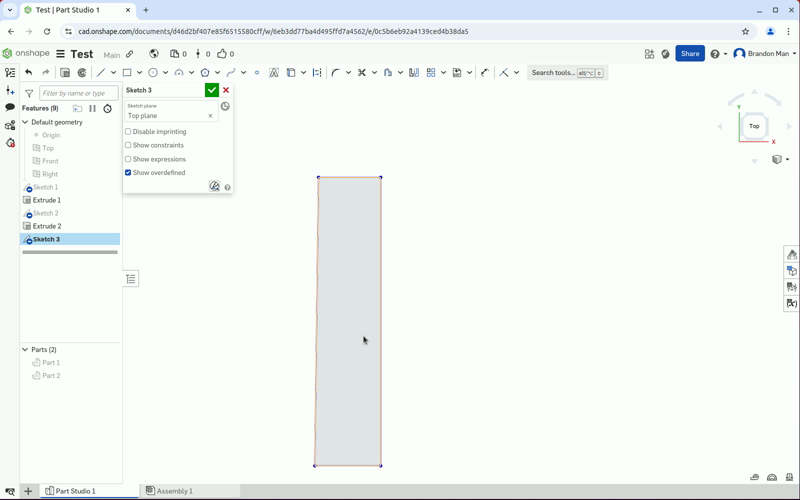
scroll(-6)
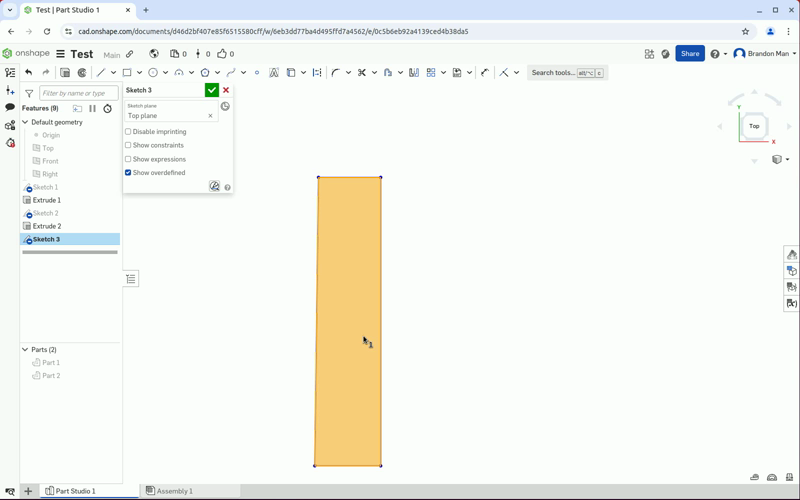
scroll(-6)
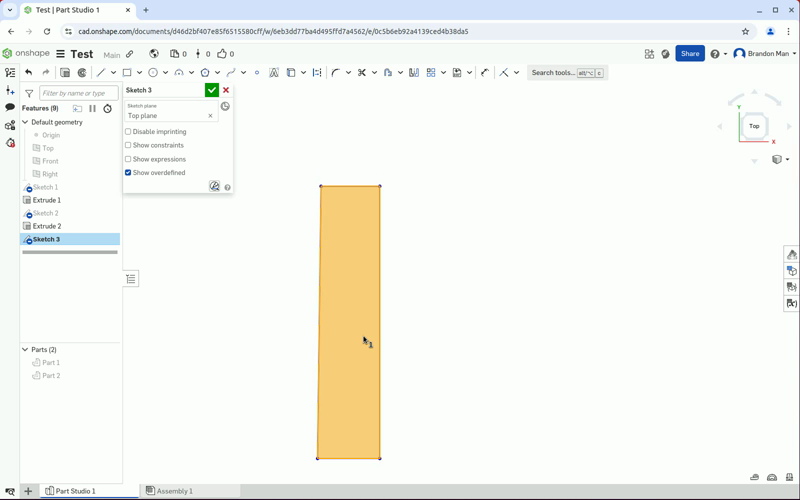
scroll(-6)
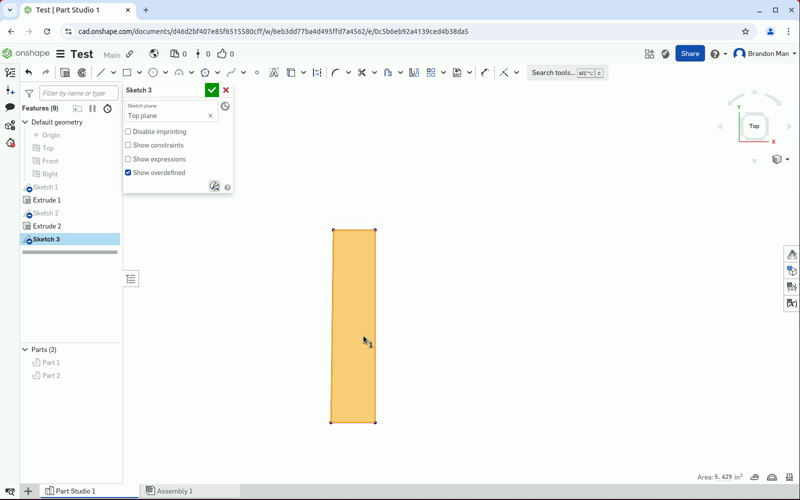
scroll(-6)
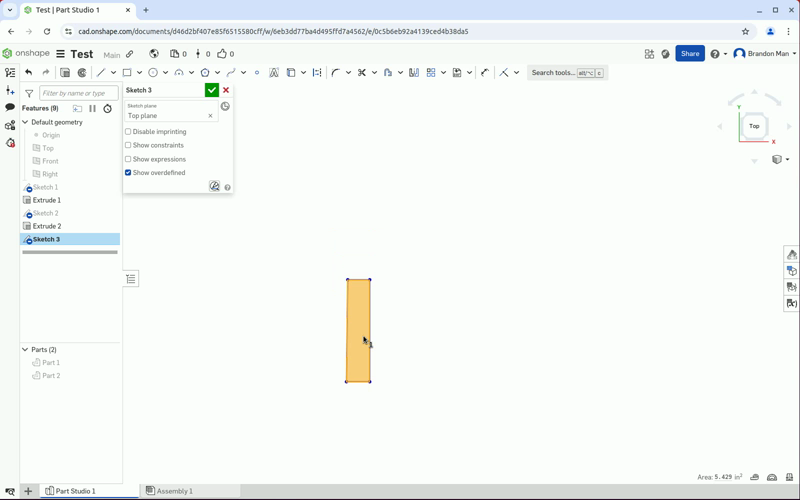
scroll(-6)
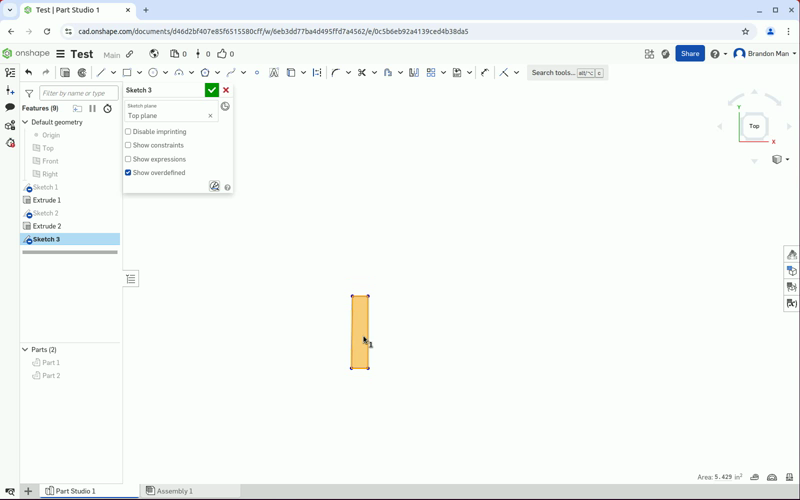
scroll(-6)
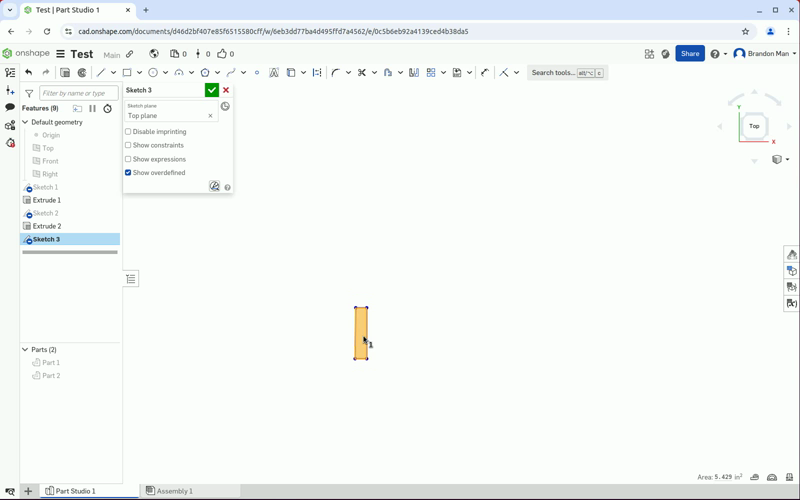
scroll(-6)
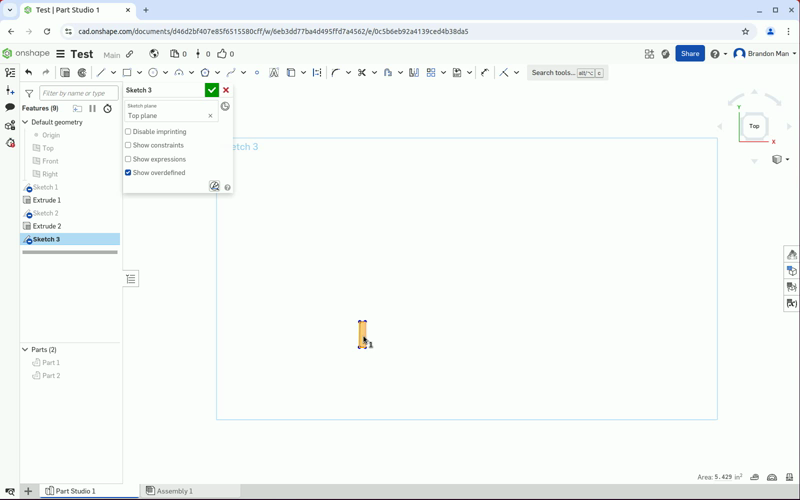
mouse_move(73, 352)
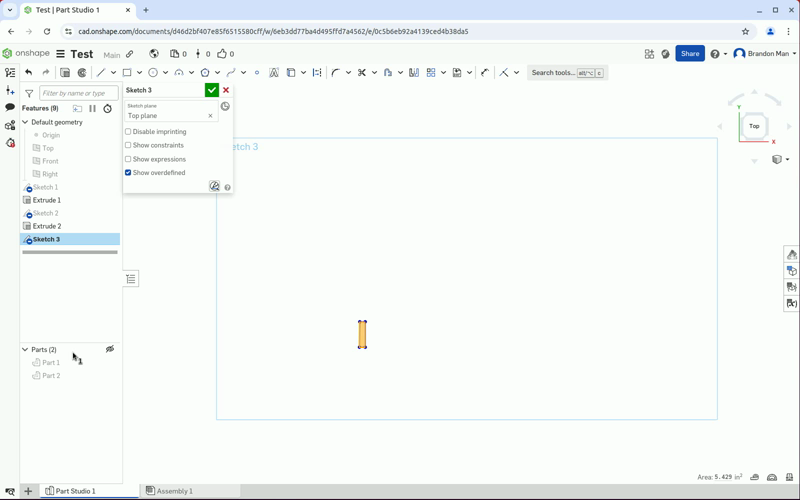
key(shift+y)
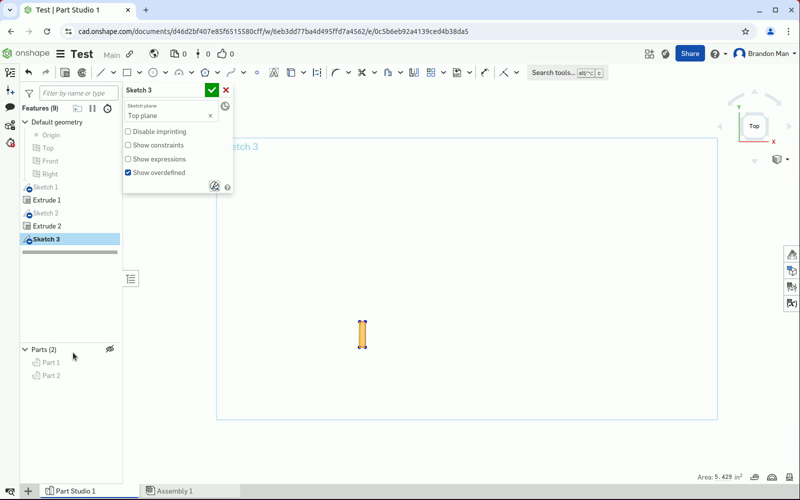
key(shift+e)
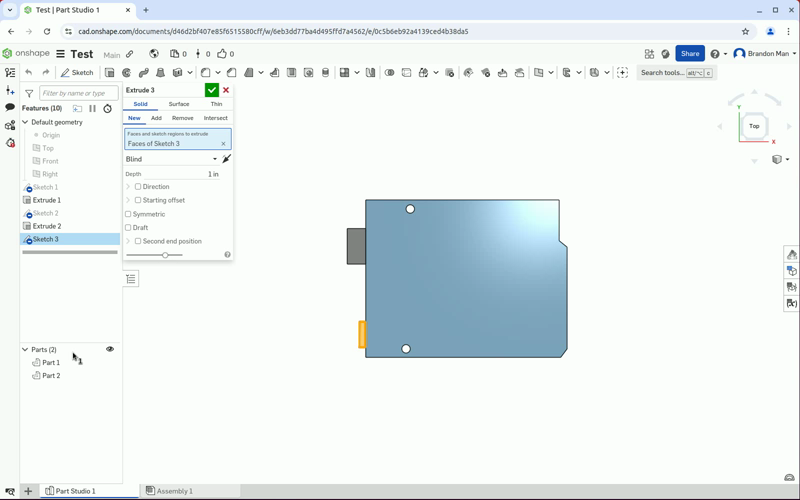
mouse_move(143, 106)
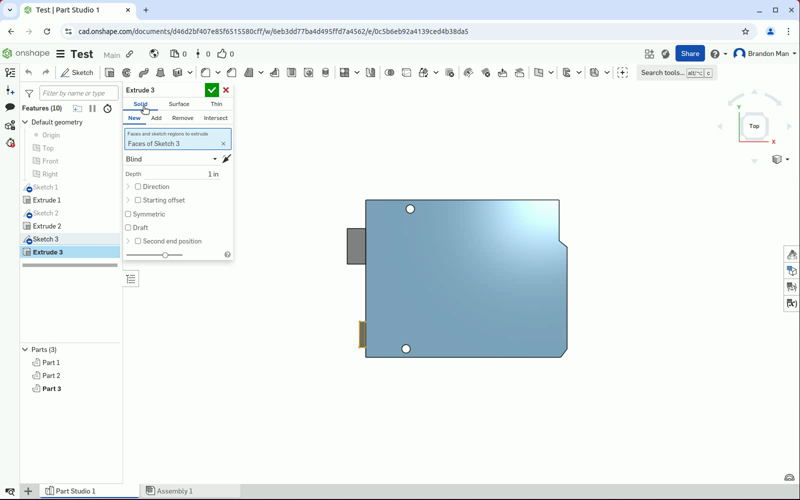
click(143, 106)
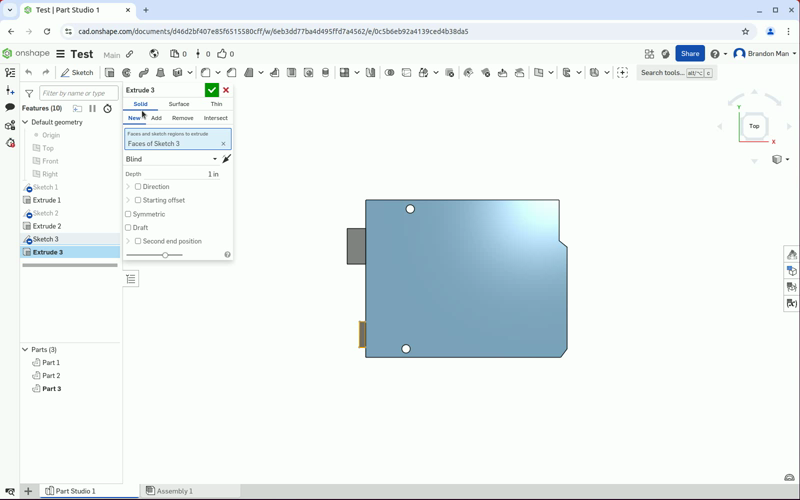
mouse_move(137, 120)
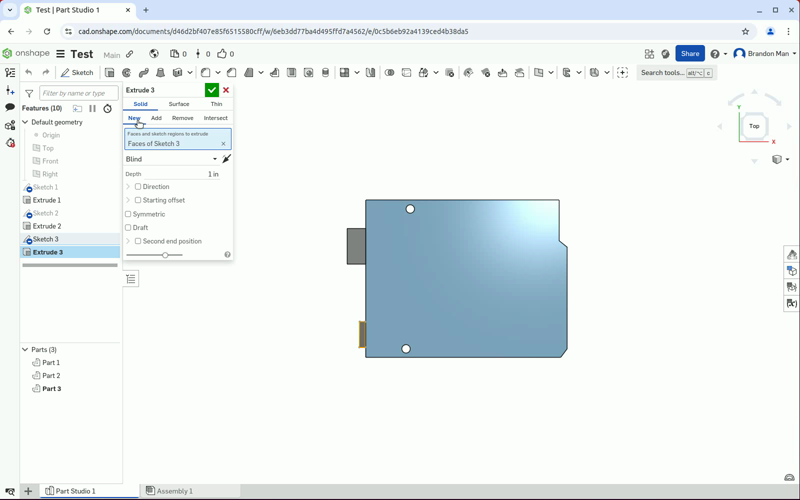
click(137, 120)
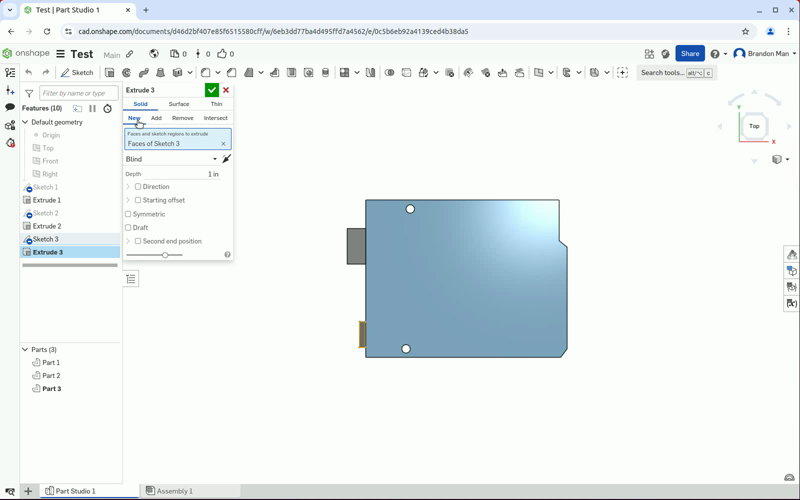
key(tab, 4)
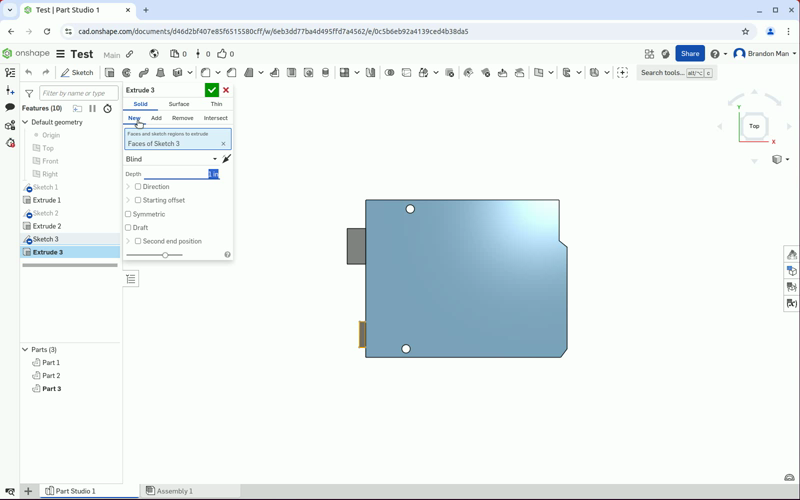
text(8.666)
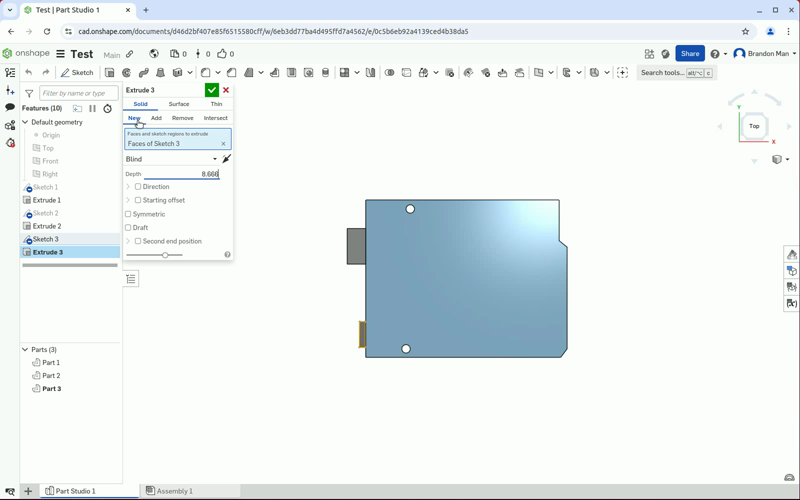
key(enter)
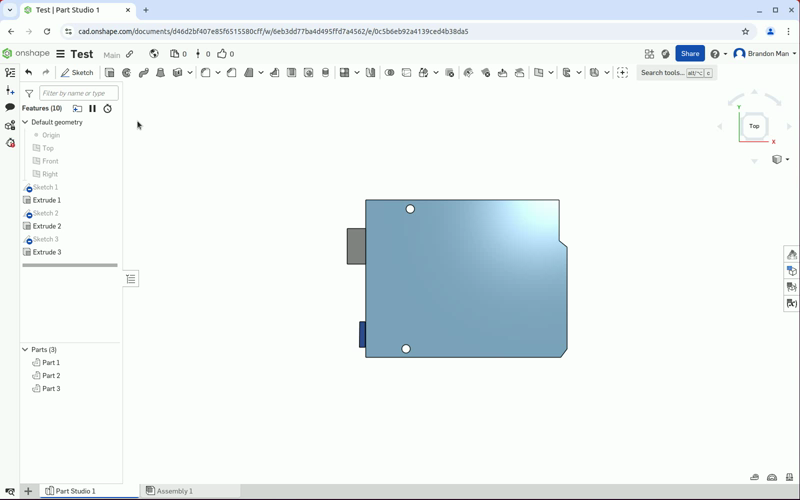
key(shift+h)
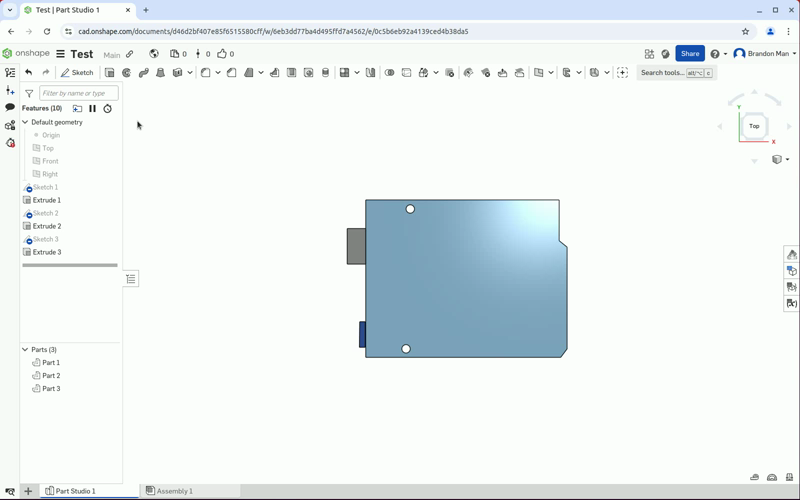
key(shift+h)
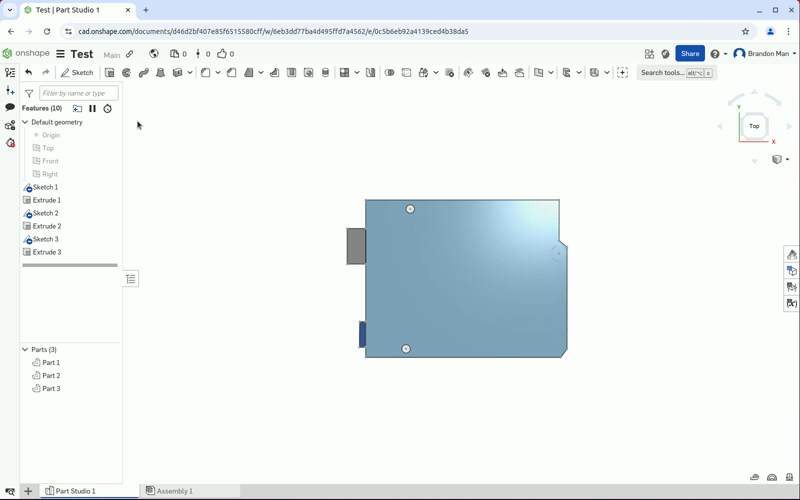
key(shift+7)
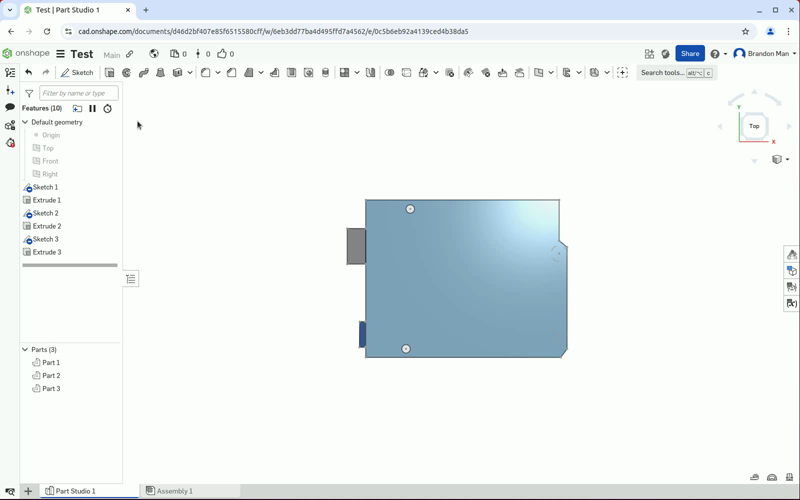
key(up, 3)
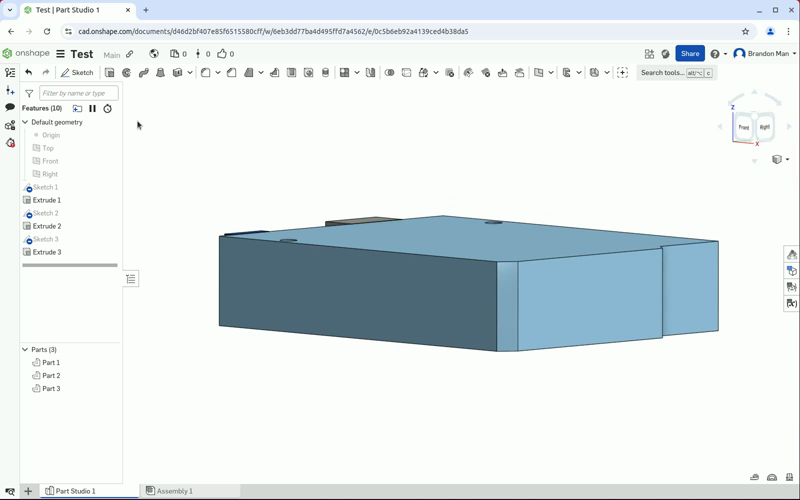
key(left, 3)
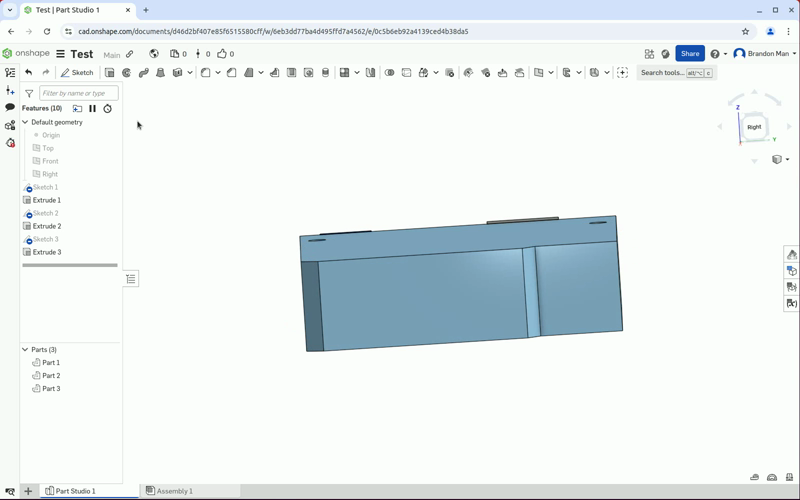
key(right, 3)
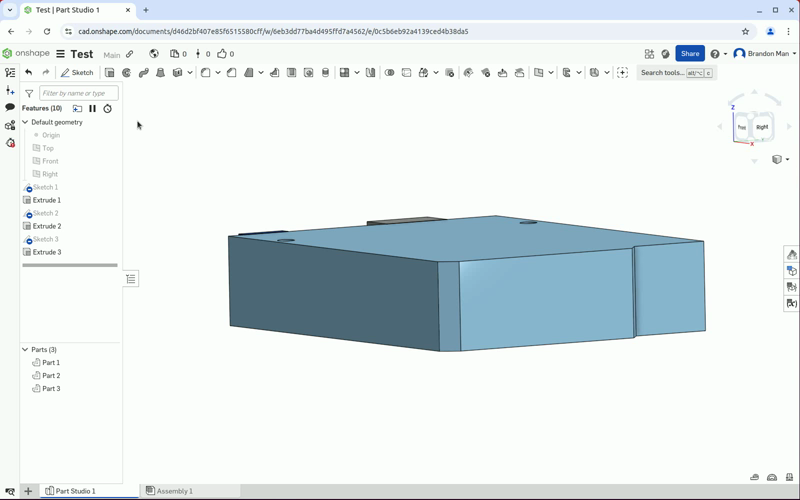
key(down, 3)
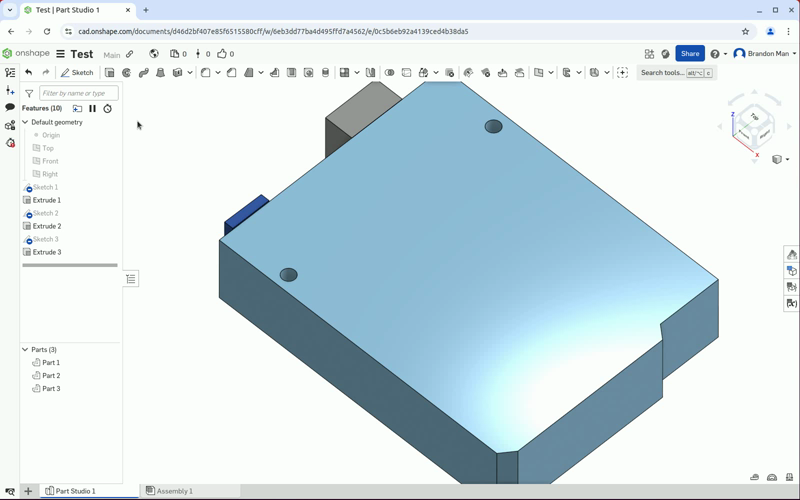
mouse_move(73, 189)
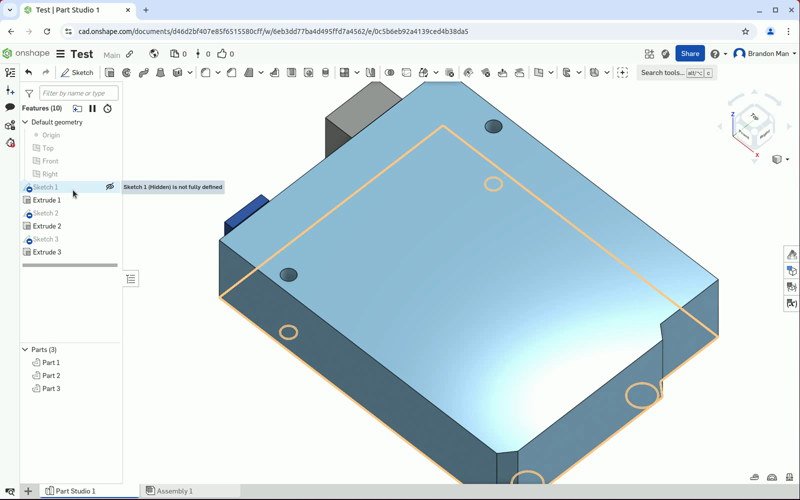
click(73, 189)